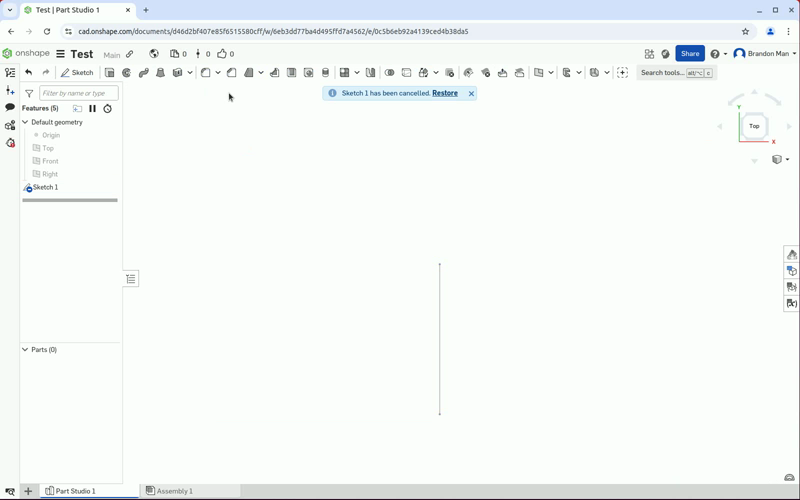
key(shift+h)
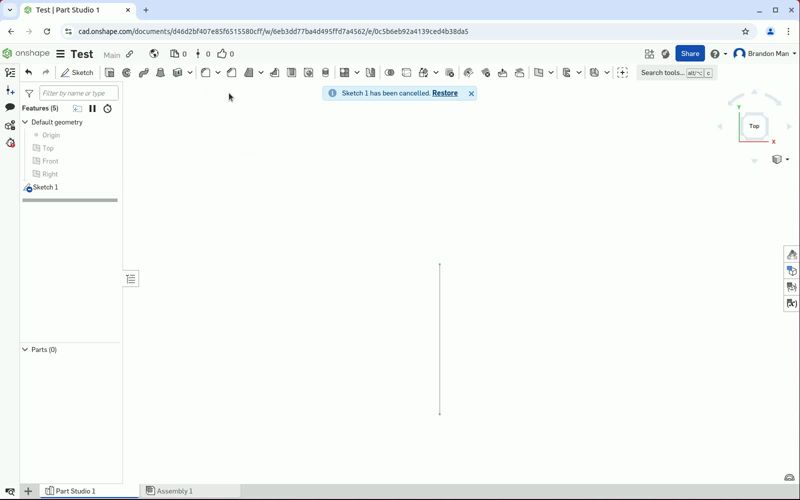
key(shift+s)
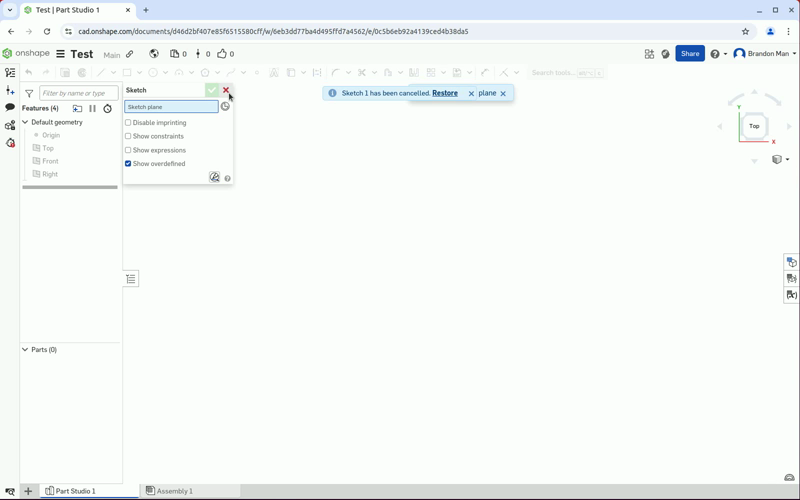
mouse_move(73, 150)
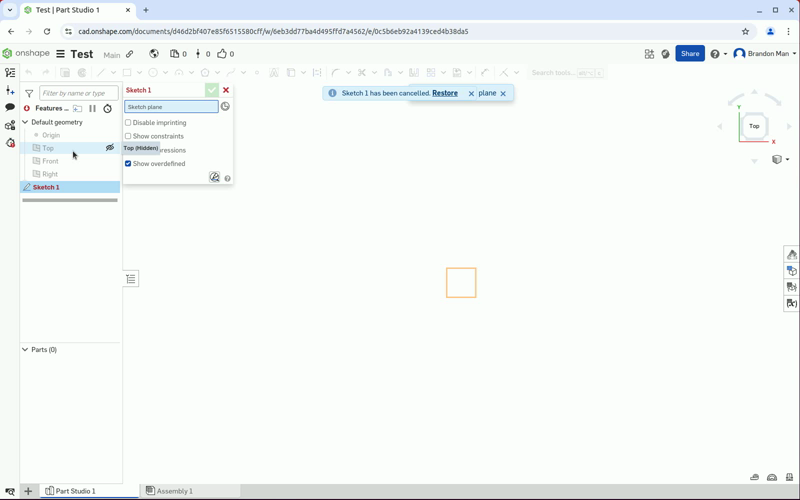
click(73, 150)
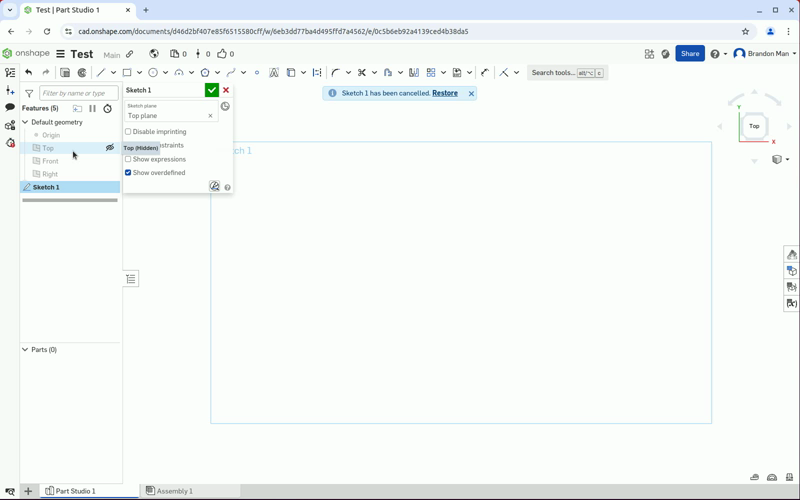
mouse_move(73, 352)
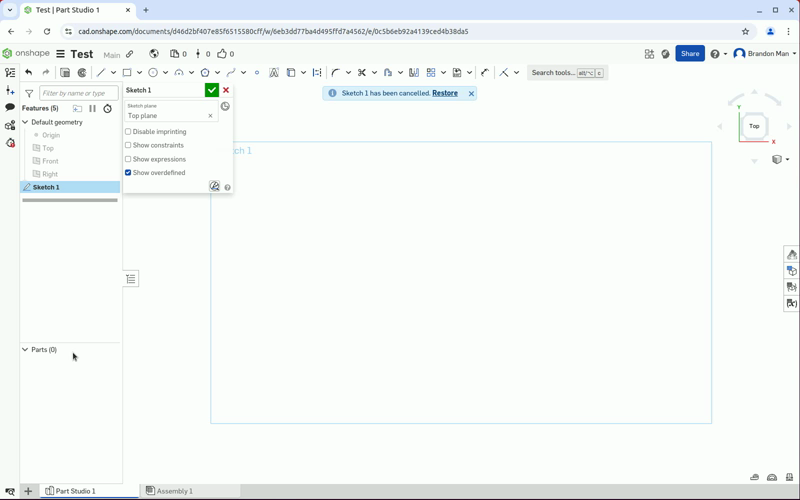
key(y)
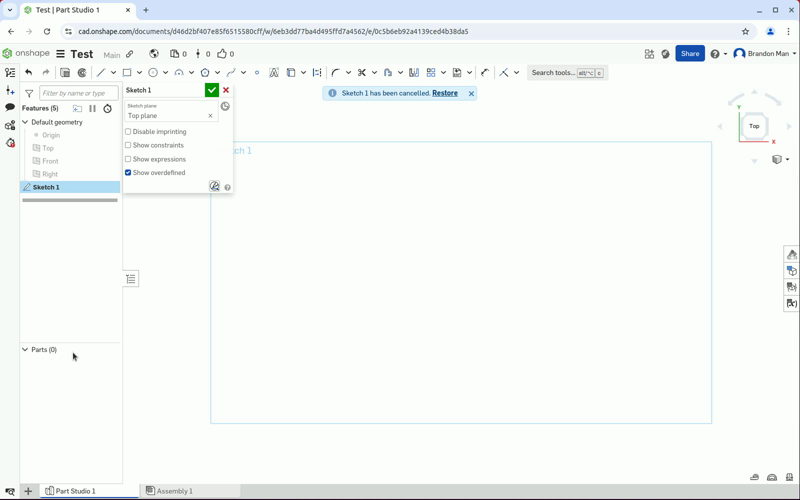
key(c)
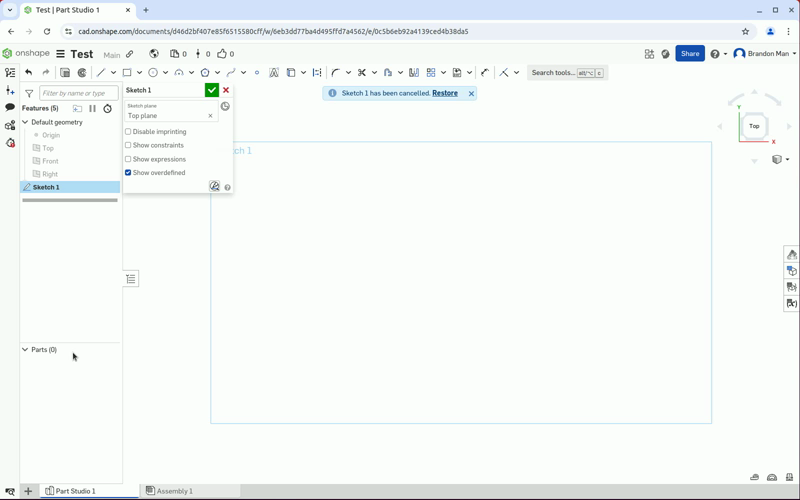
key_down(shift)
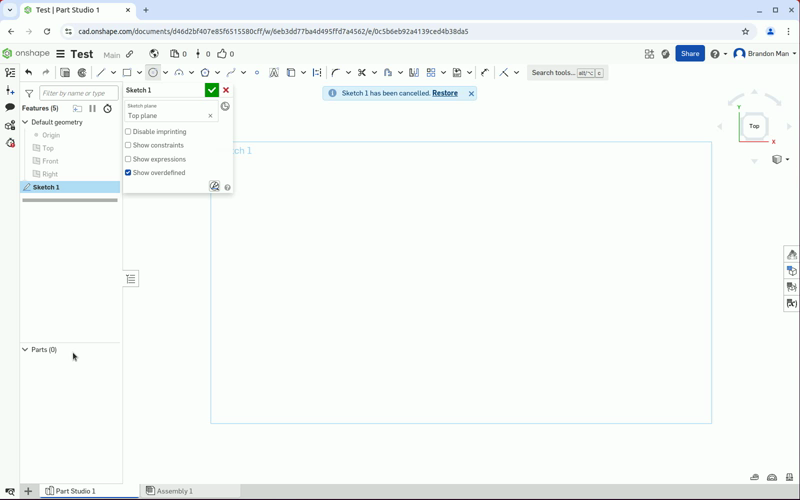
mouse_move(461, 282)
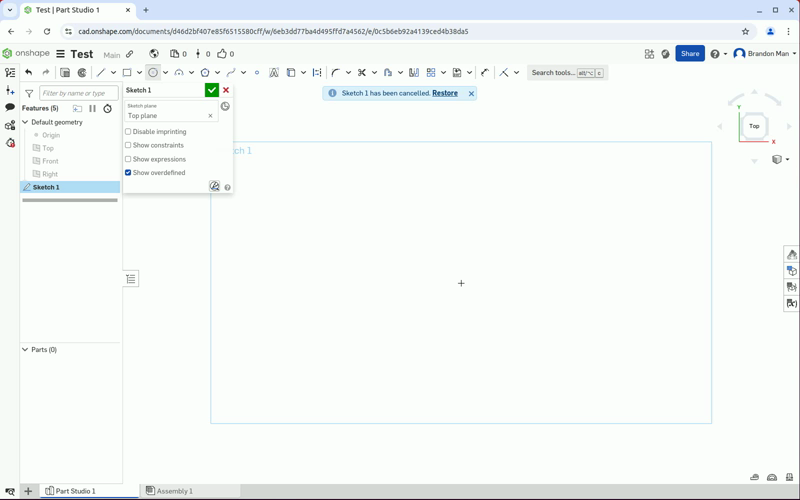
click(461, 282)
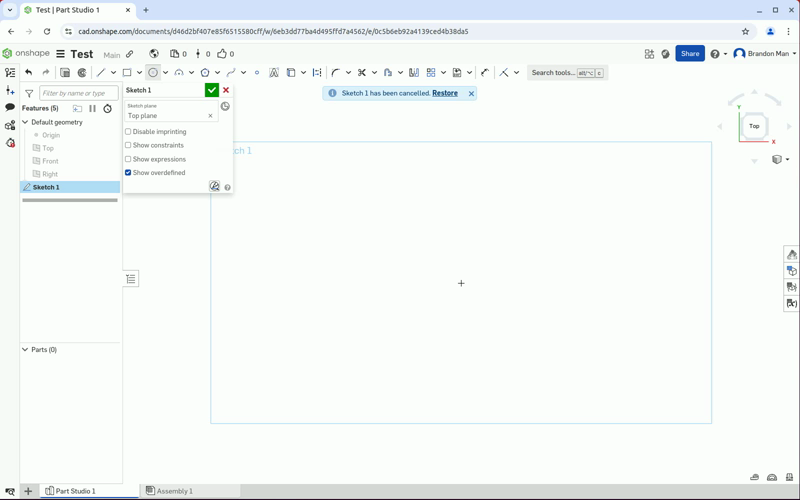
key_up(shift)
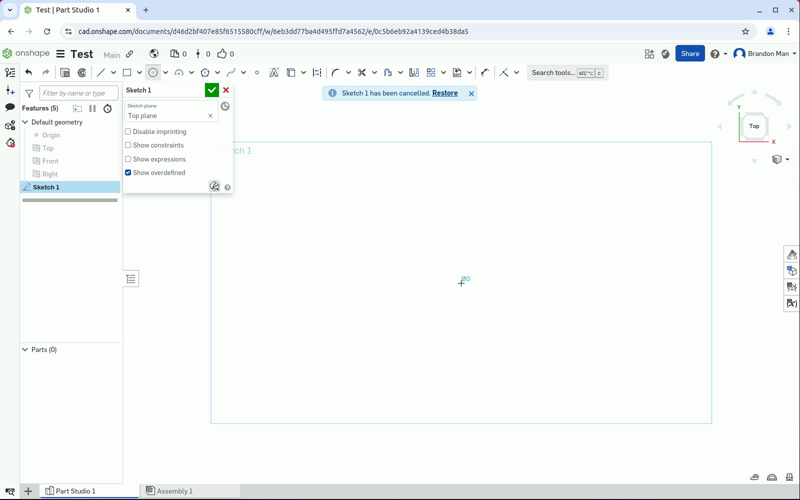
mouse_move(560, 282)
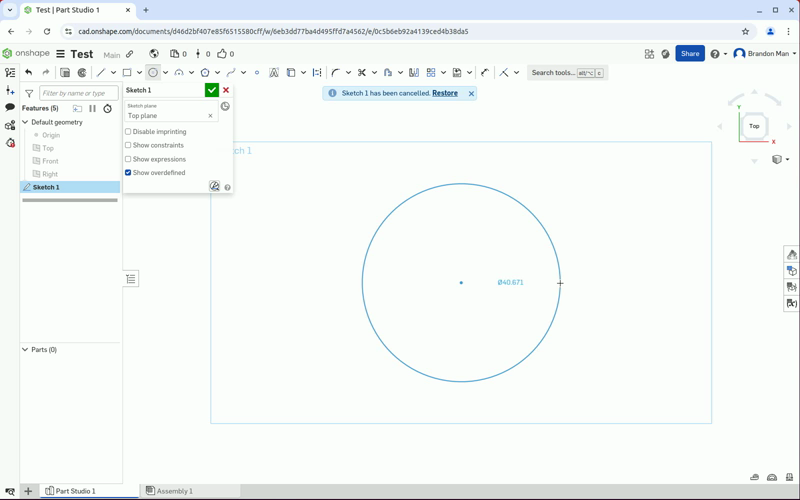
click(560, 282)
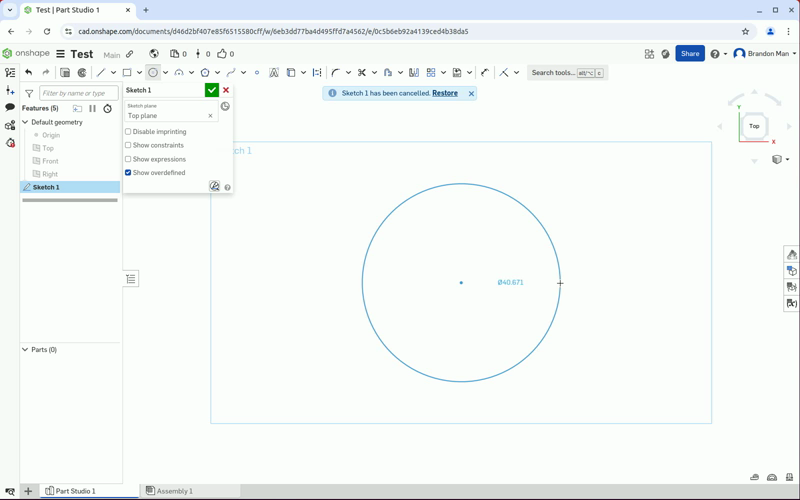
key(esc)
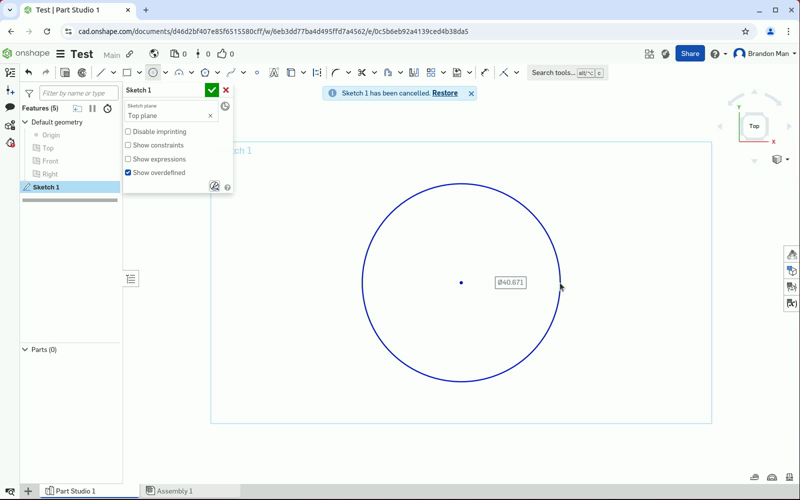
key(c)
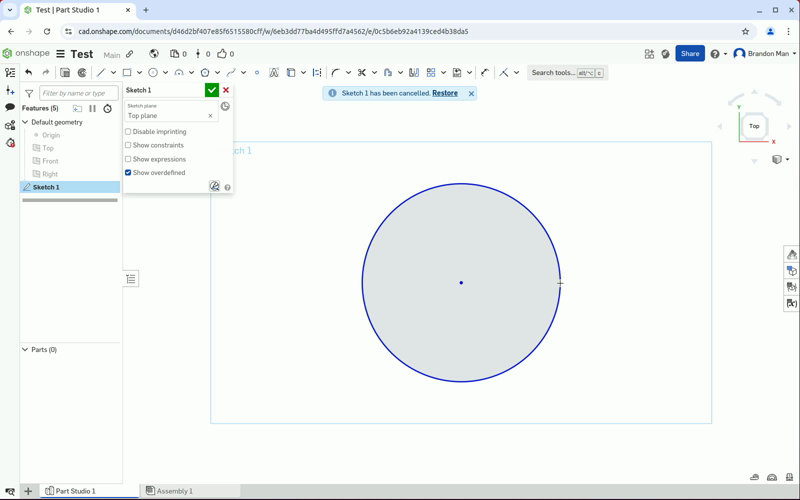
key_down(shift)
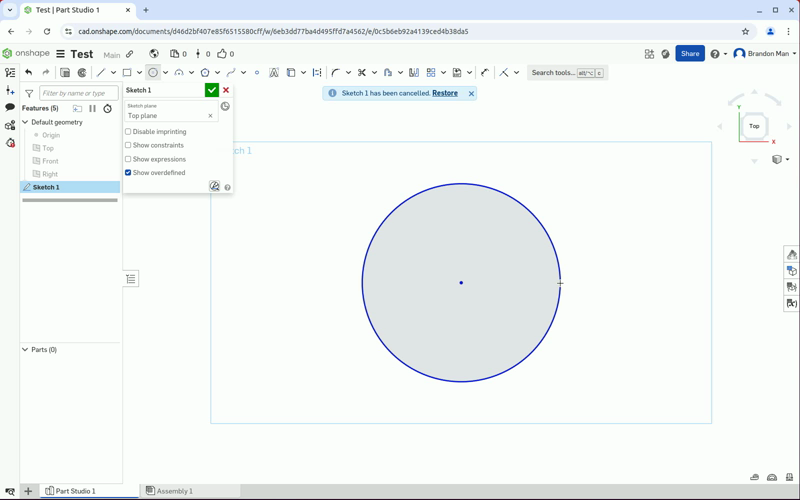
mouse_move(461, 282)
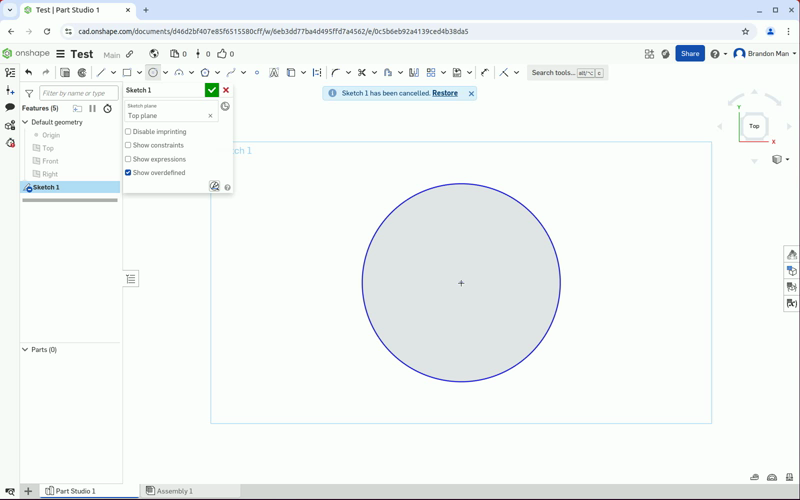
click(461, 282)
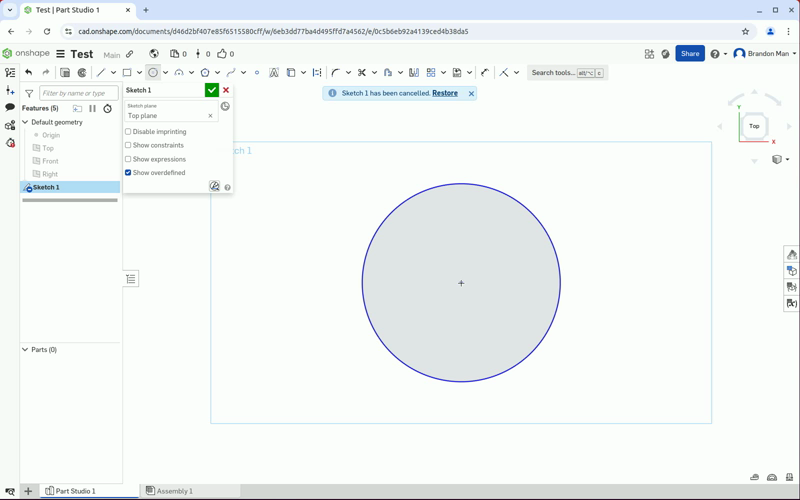
key_up(shift)
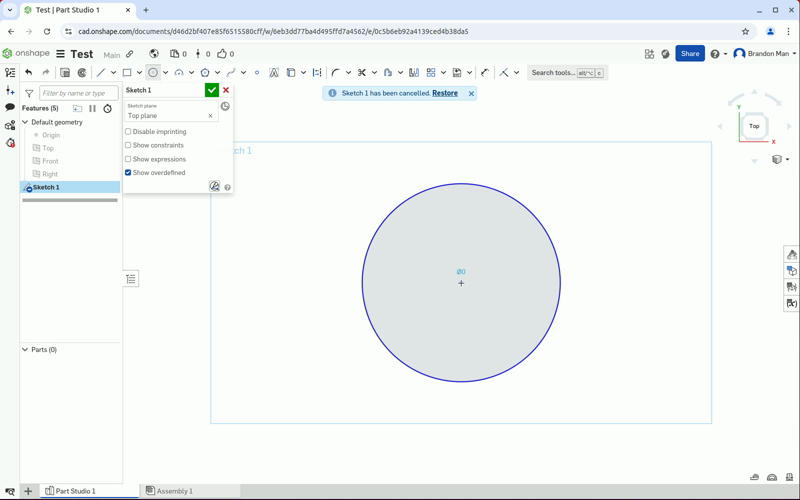
mouse_move(552, 282)
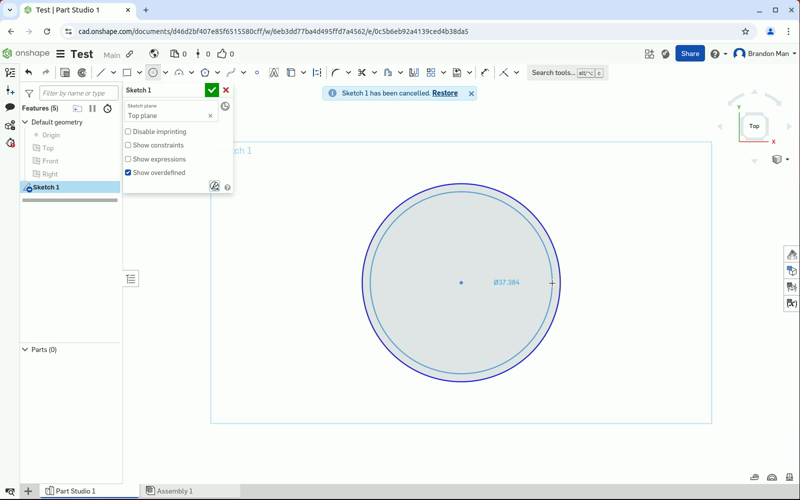
click(552, 282)
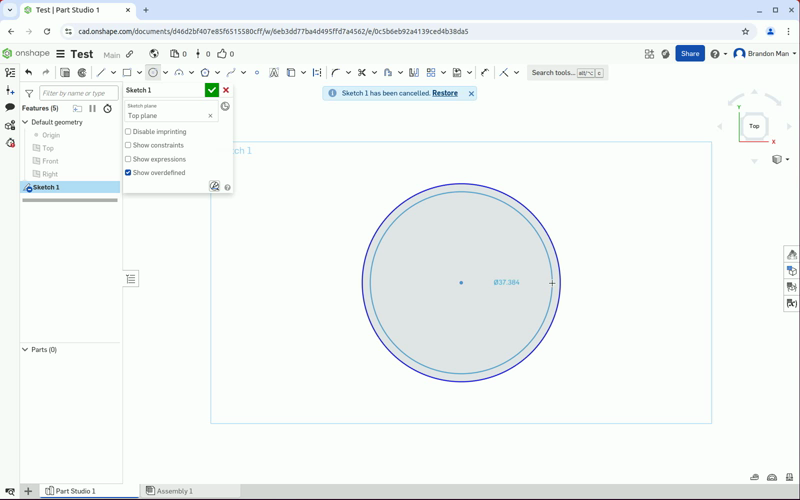
key(esc)
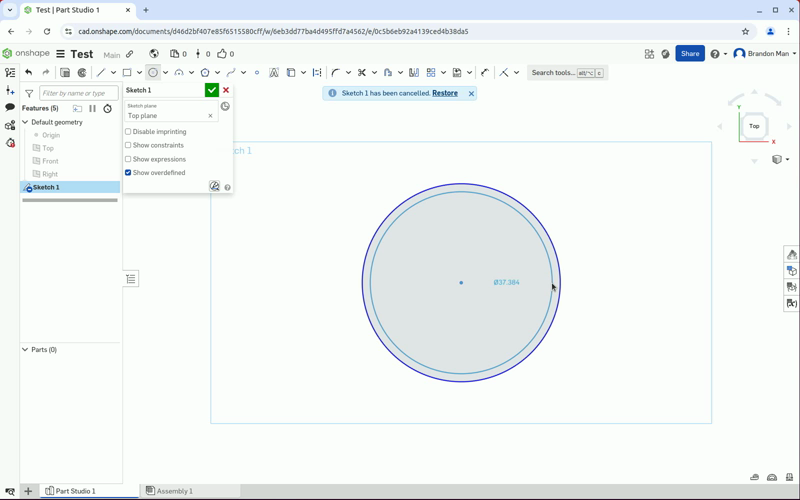
mouse_move(545, 239)
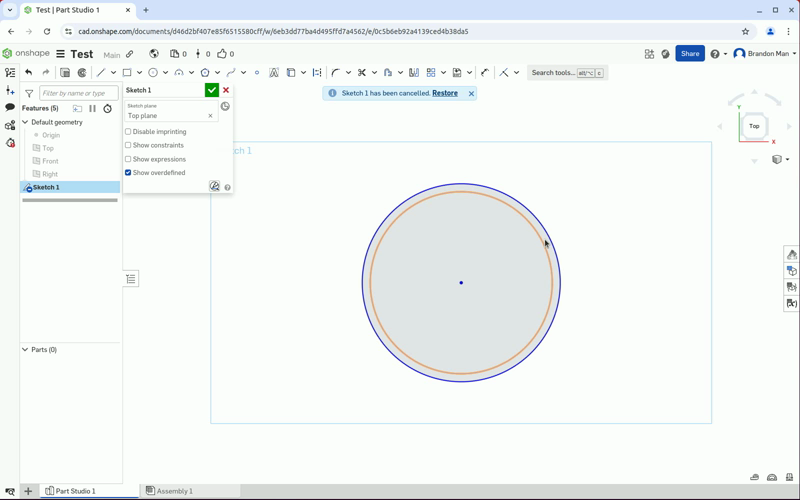
click(545, 239)
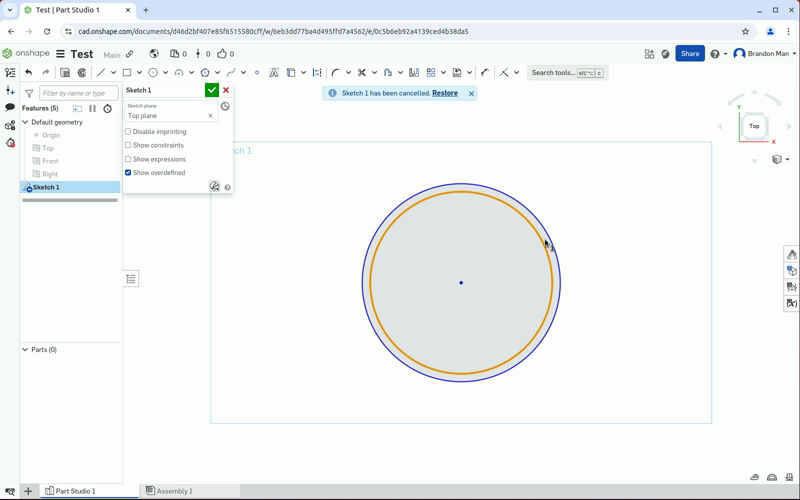
mouse_move(73, 352)
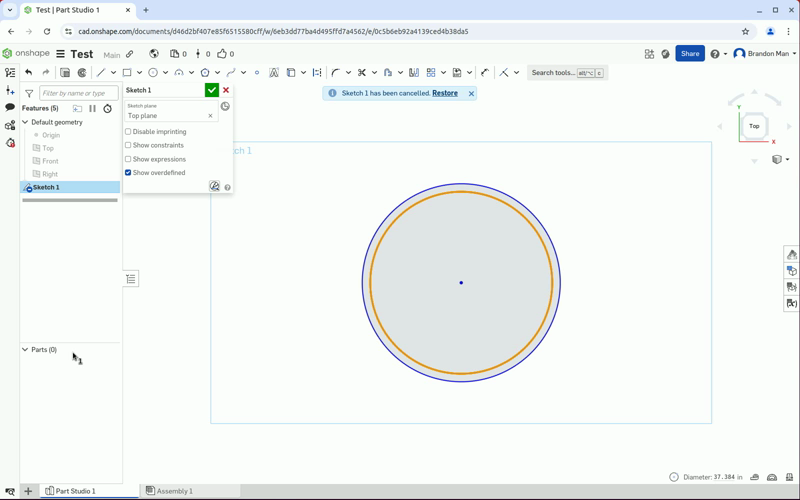
key(shift+y)
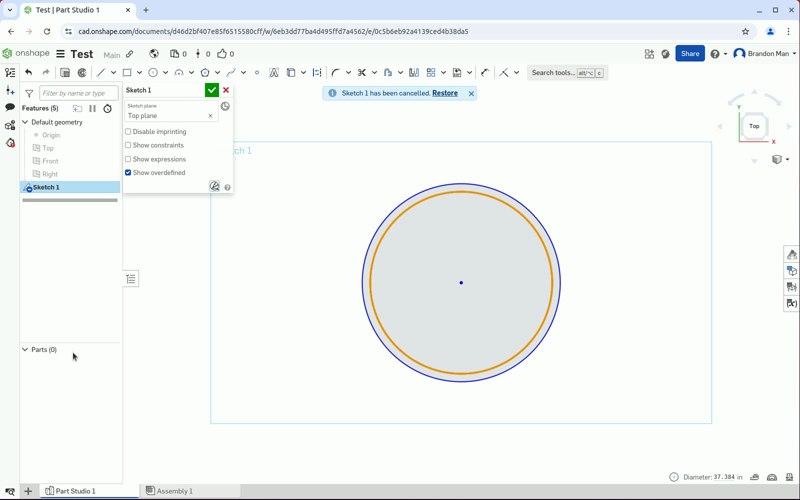
key(shift+e)
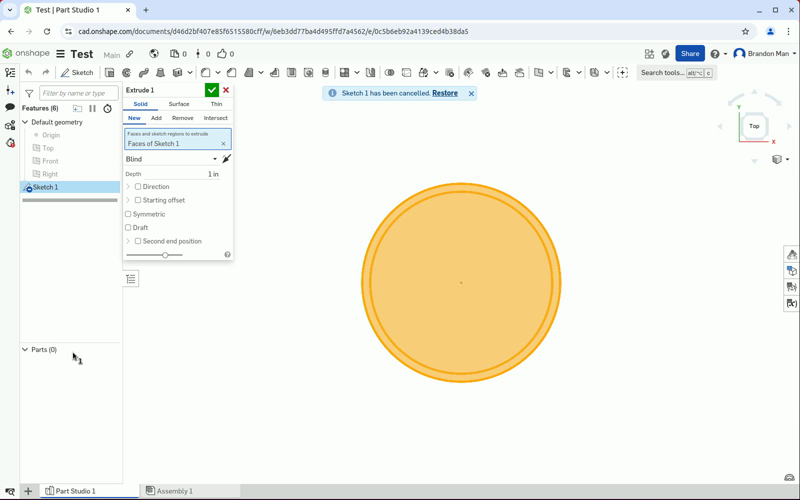
mouse_move(143, 106)
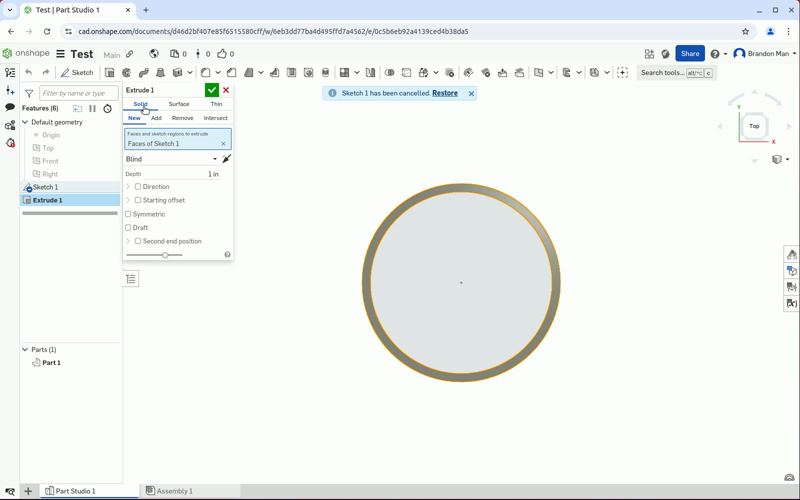
click(143, 106)
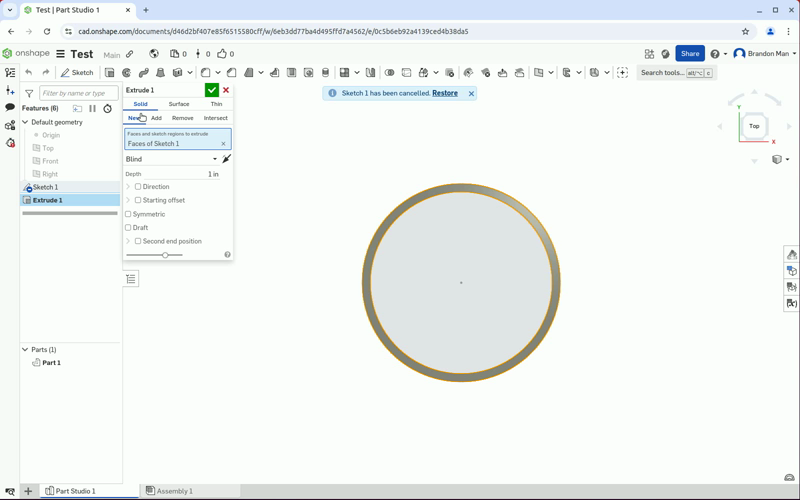
mouse_move(137, 120)
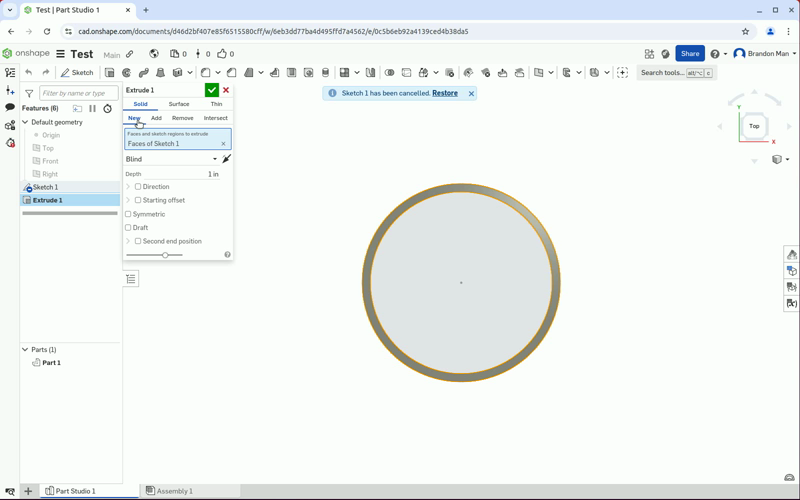
click(137, 120)
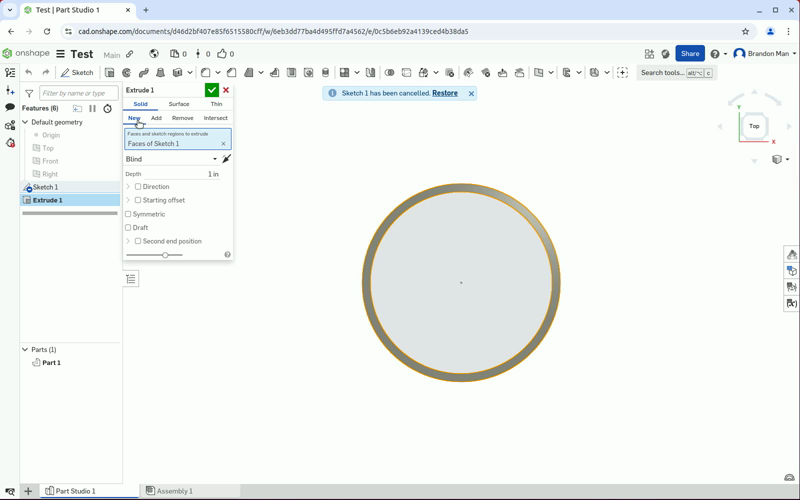
key(tab, 4)
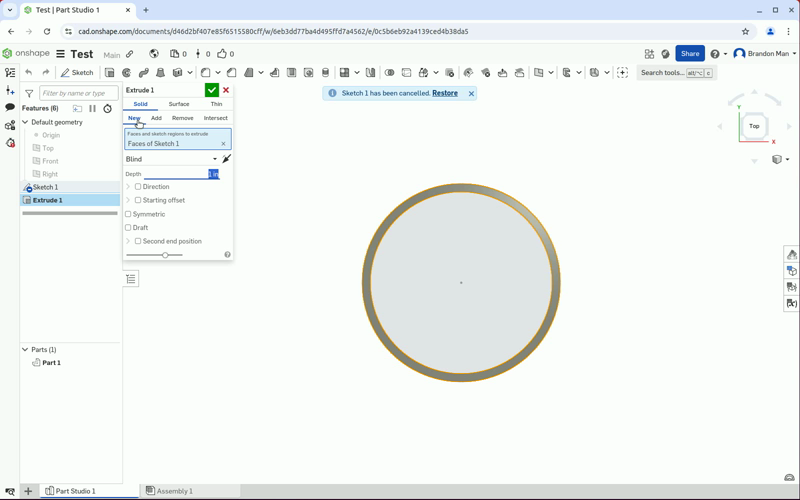
text(3.611)
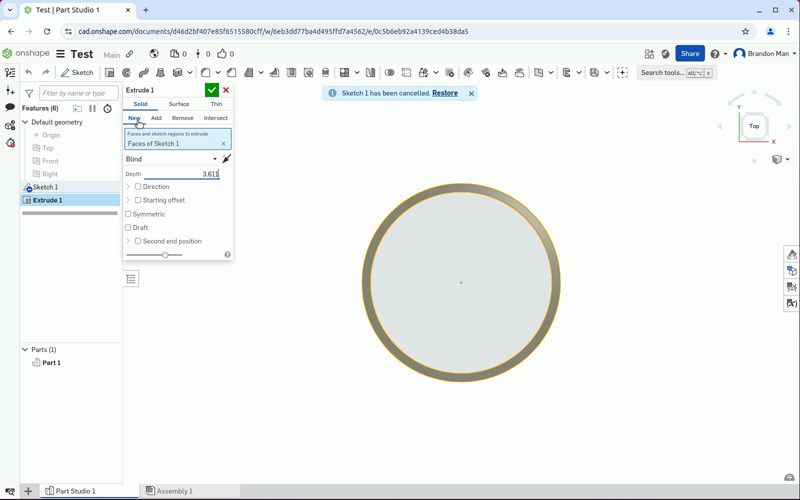
key(enter)
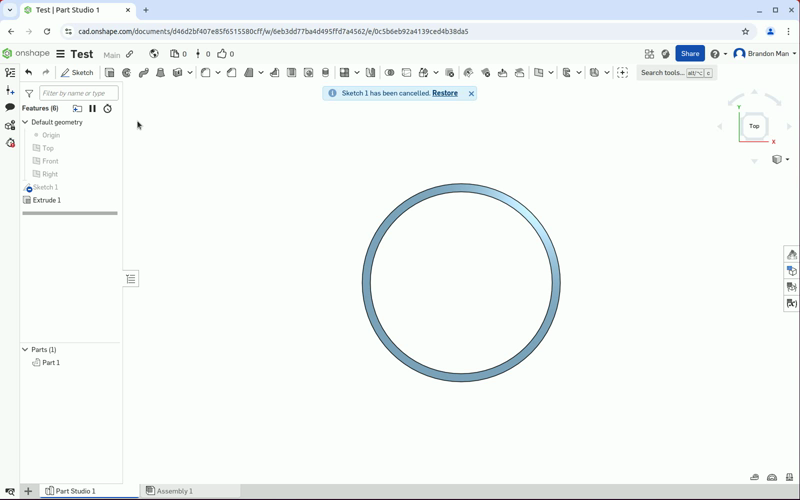
key(shift+h)
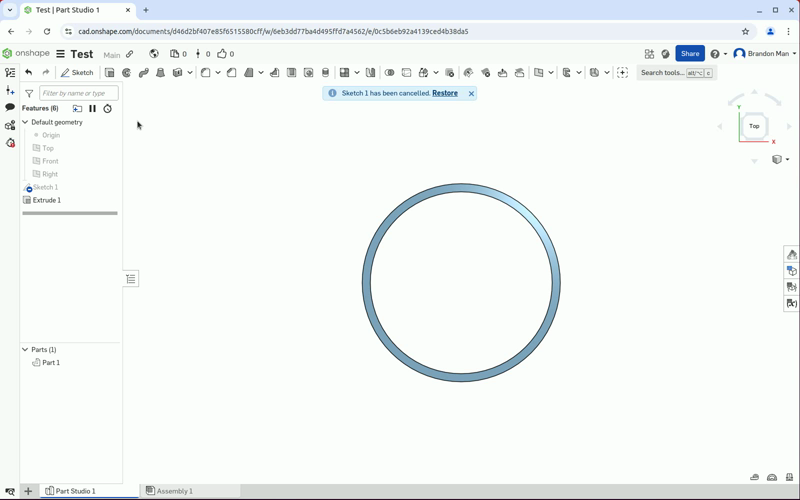
key(shift+h)
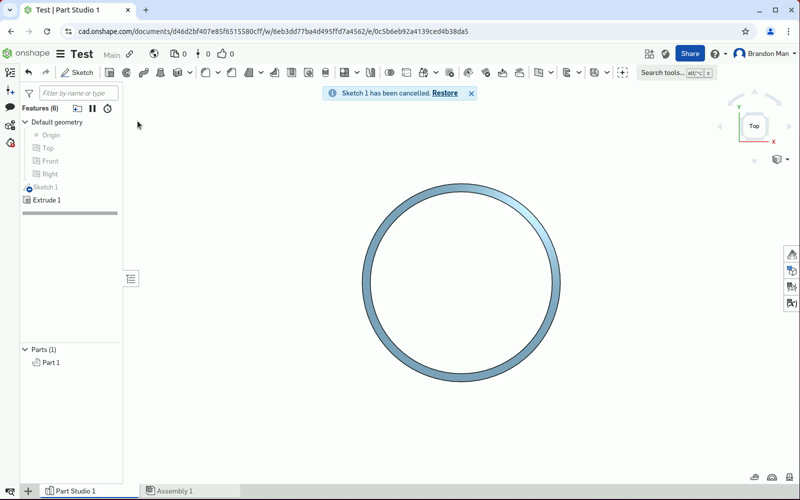
mouse_move(73, 189)
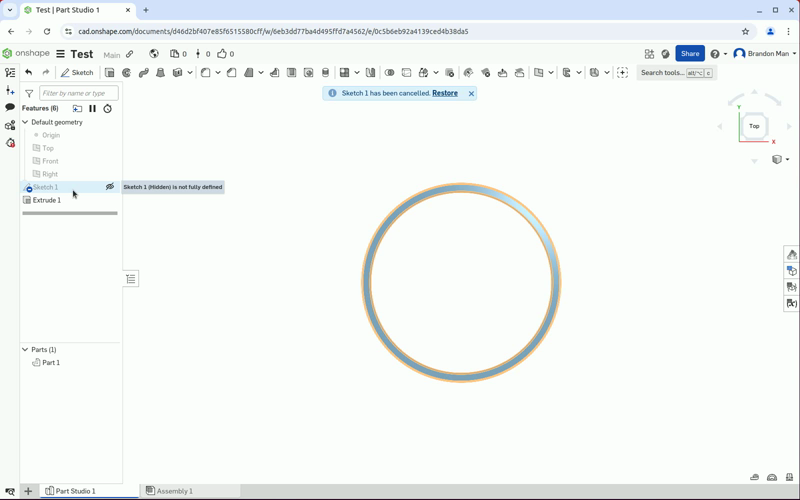
click(73, 189)
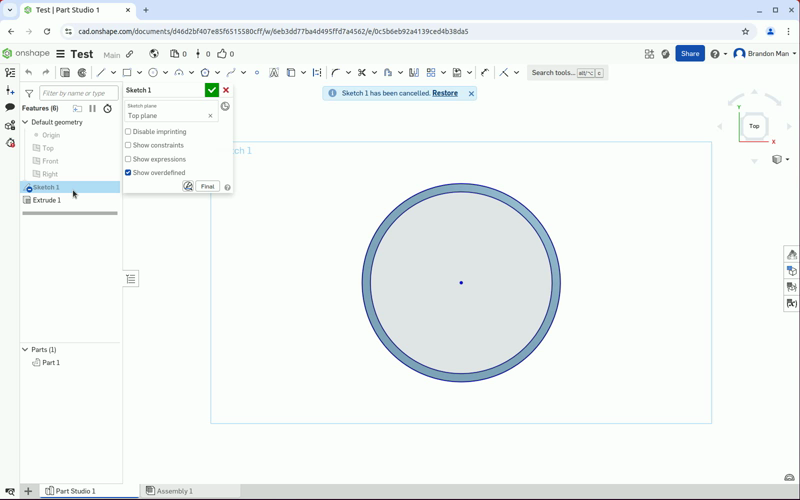
mouse_move(229, 92)
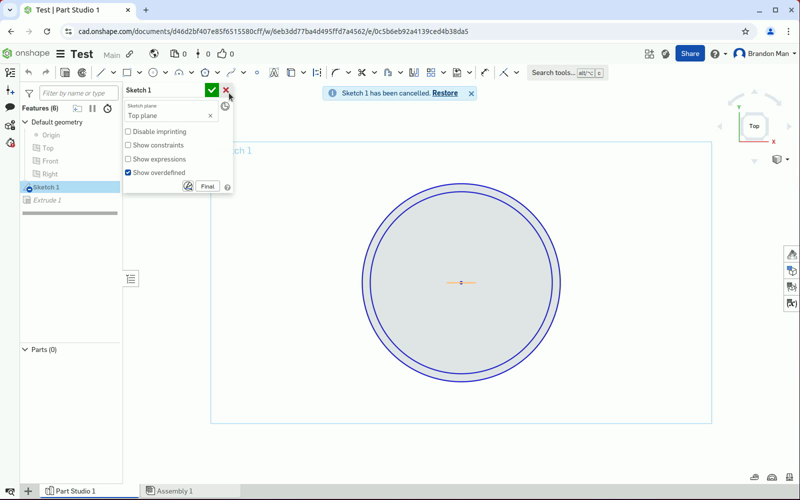
click(229, 92)
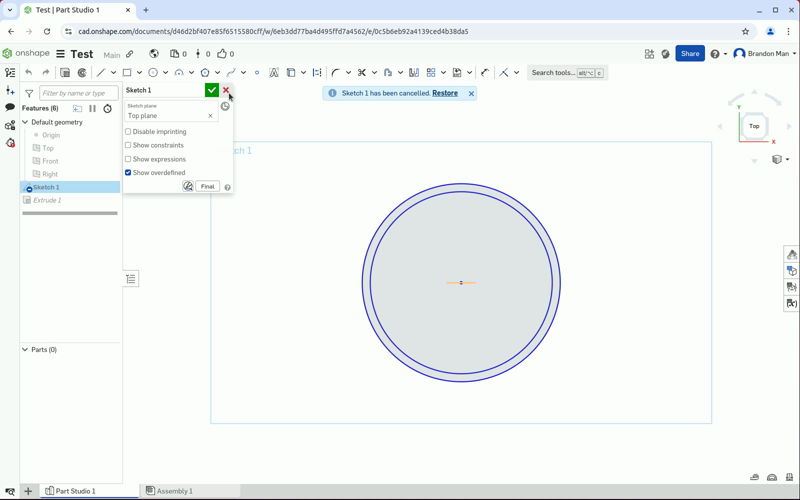
key(shift+s)
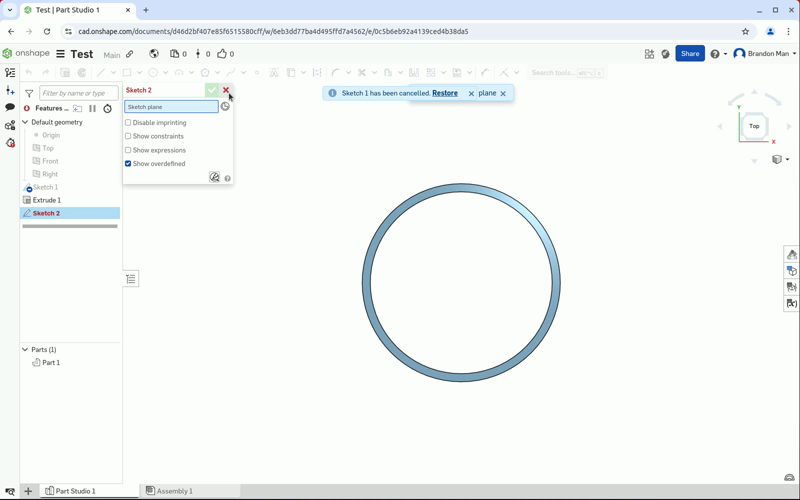
mouse_move(73, 150)
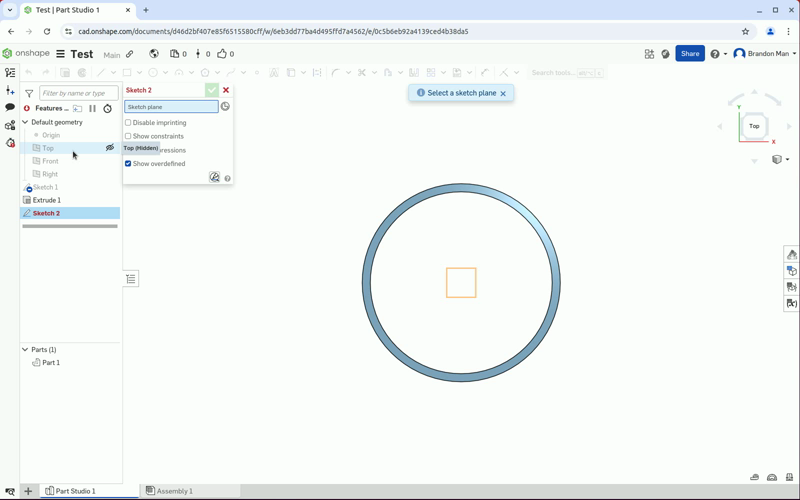
click(73, 150)
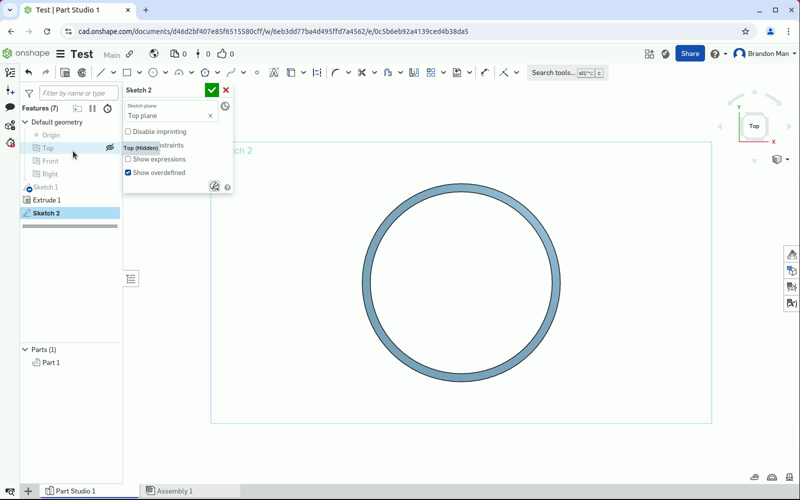
mouse_move(73, 352)
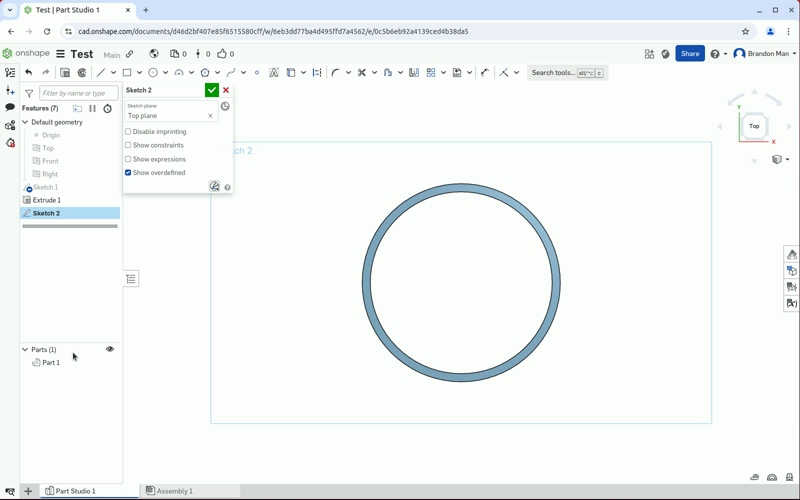
key(y)
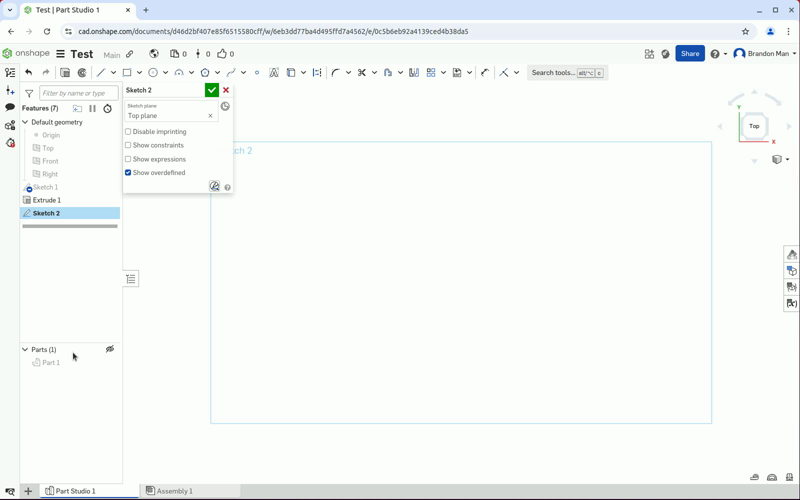
key(a)
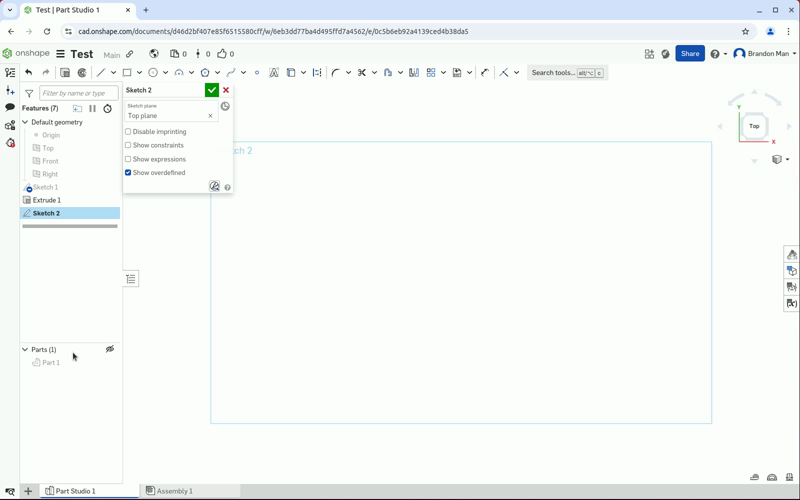
key_down(shift)
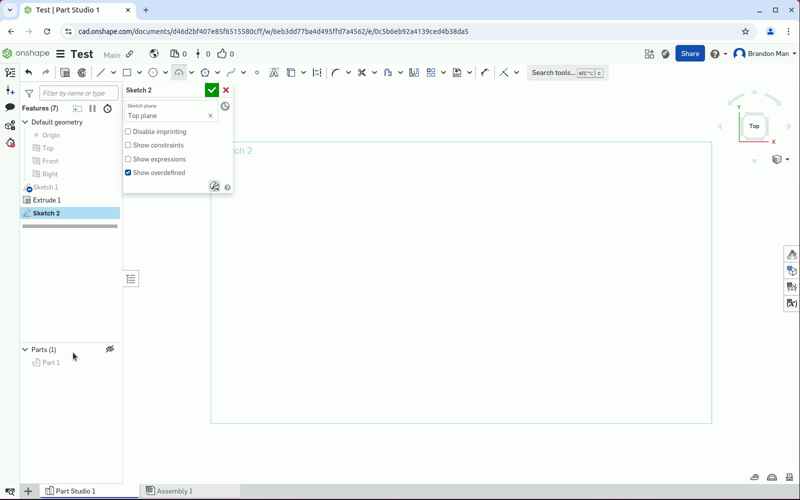
mouse_move(440, 186)
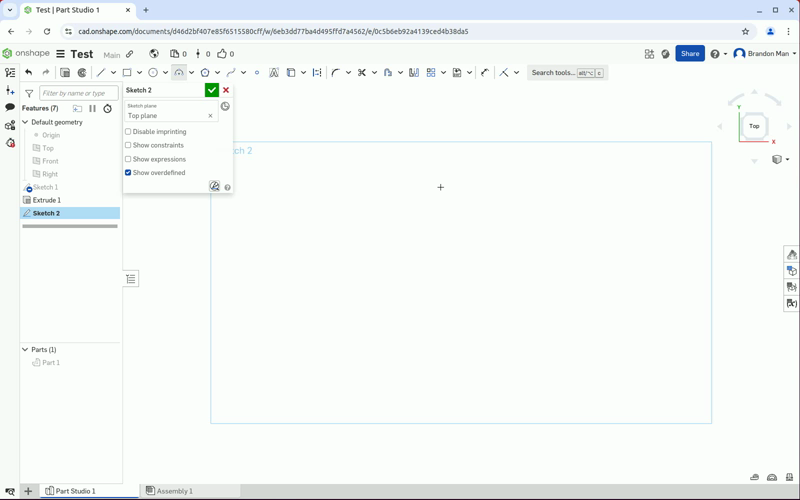
click(440, 186)
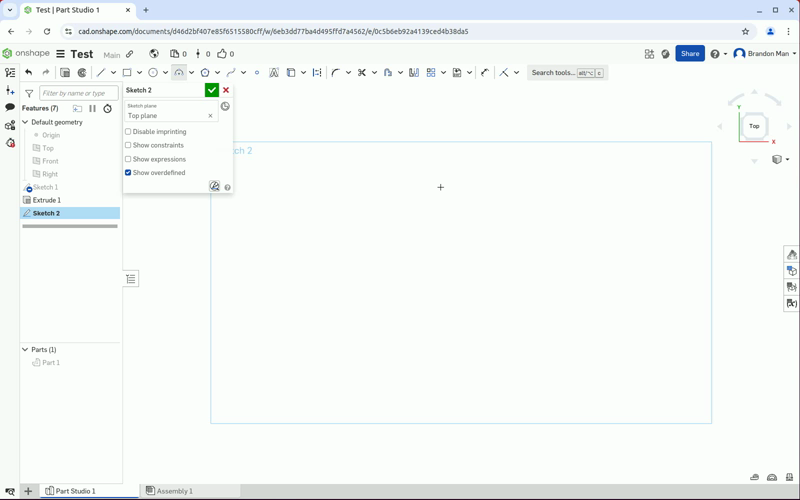
key_up(shift)
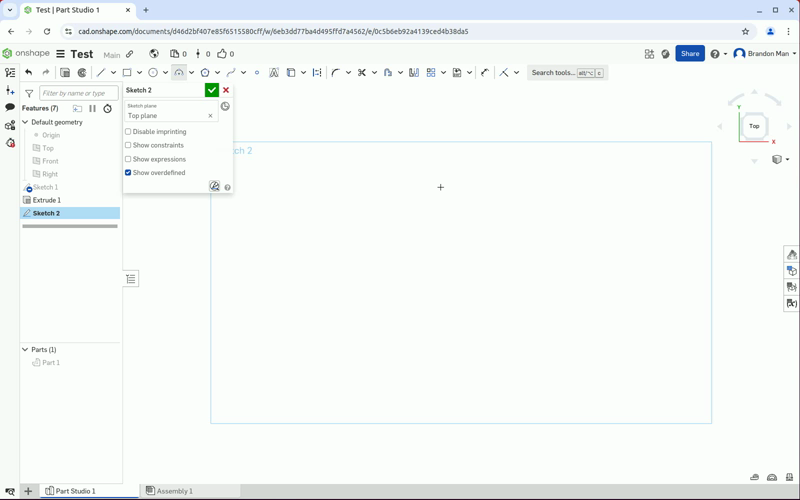
key_down(shift)
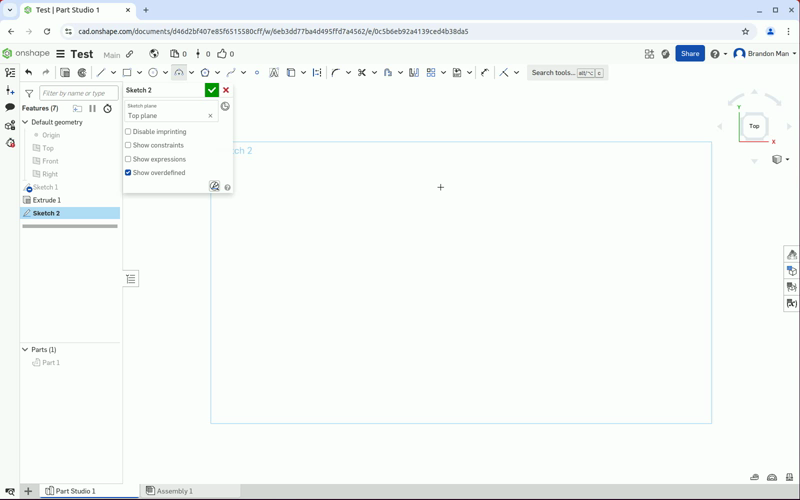
mouse_move(447, 185)
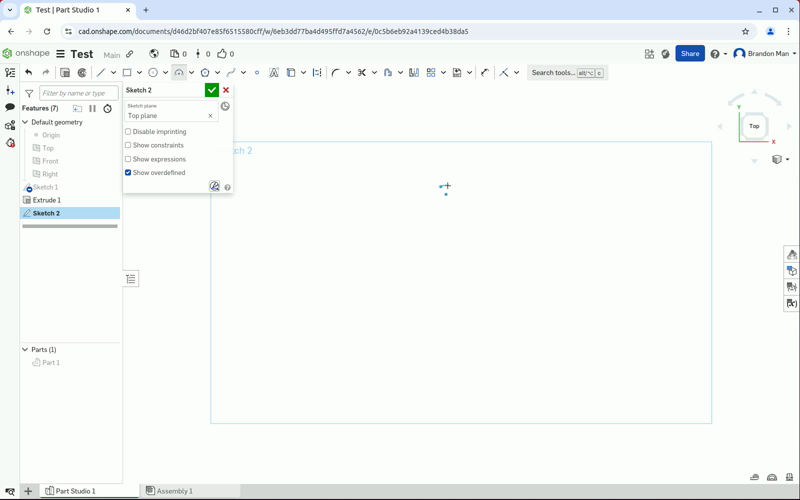
scroll(6)
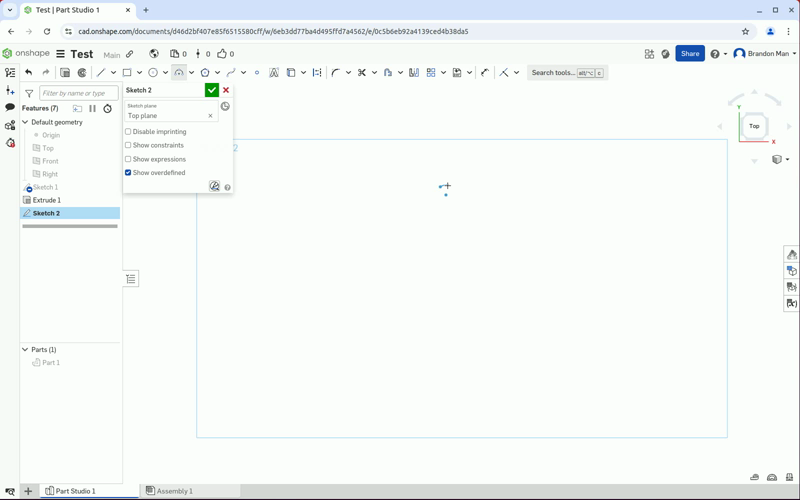
scroll(6)
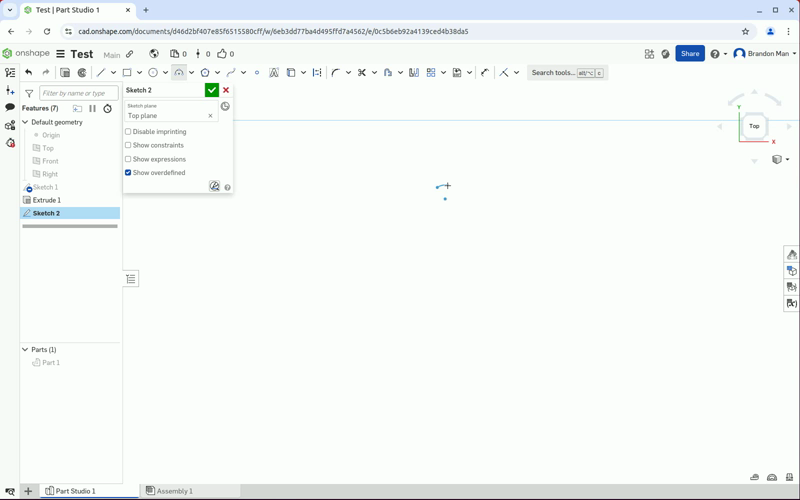
scroll(6)
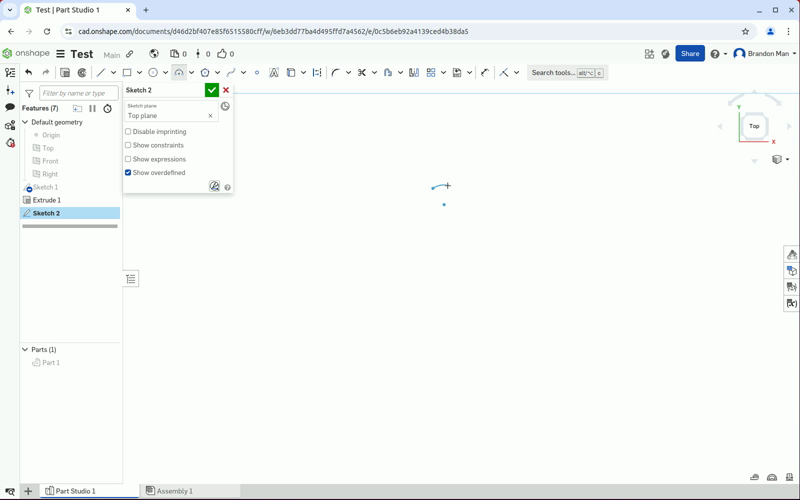
scroll(6)
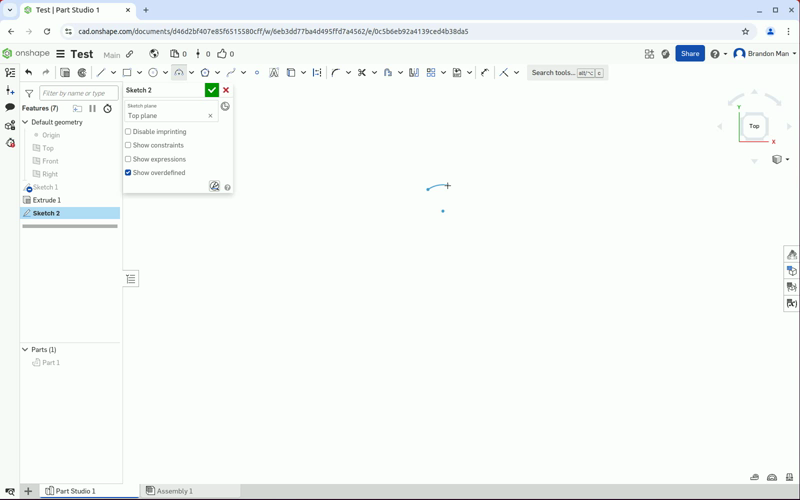
scroll(6)
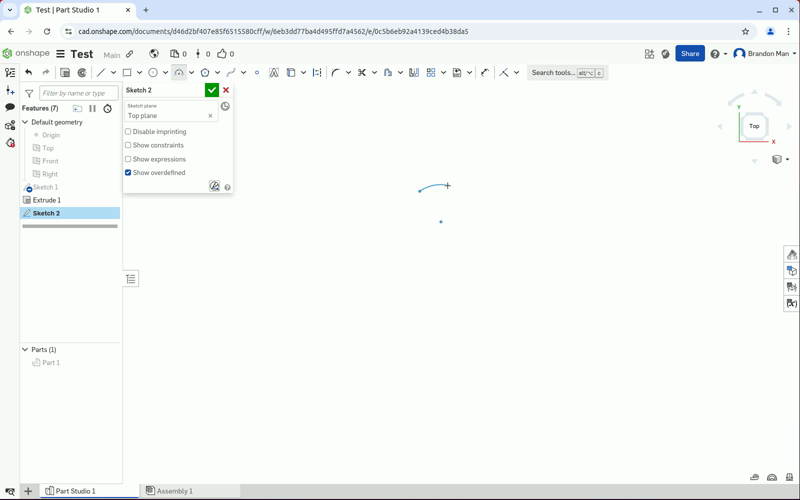
scroll(6)
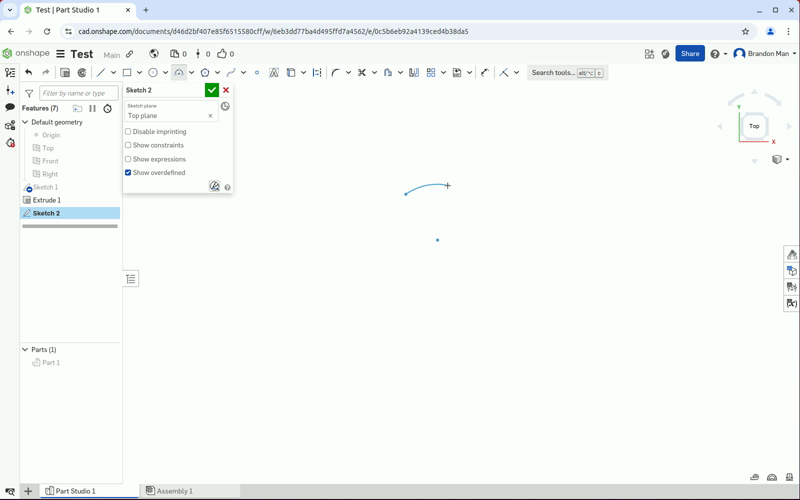
scroll(6)
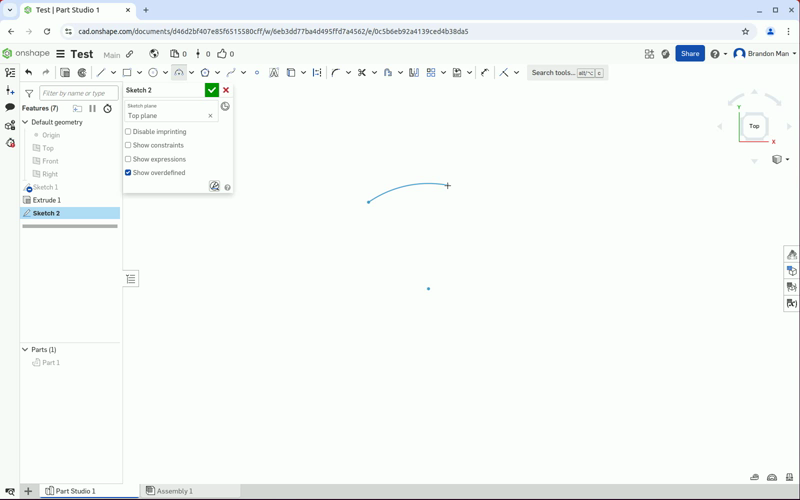
click(447, 185)
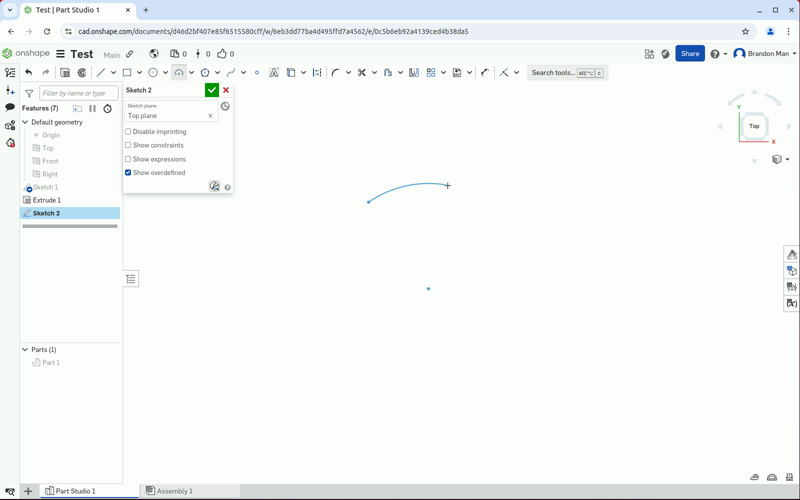
scroll(-6)
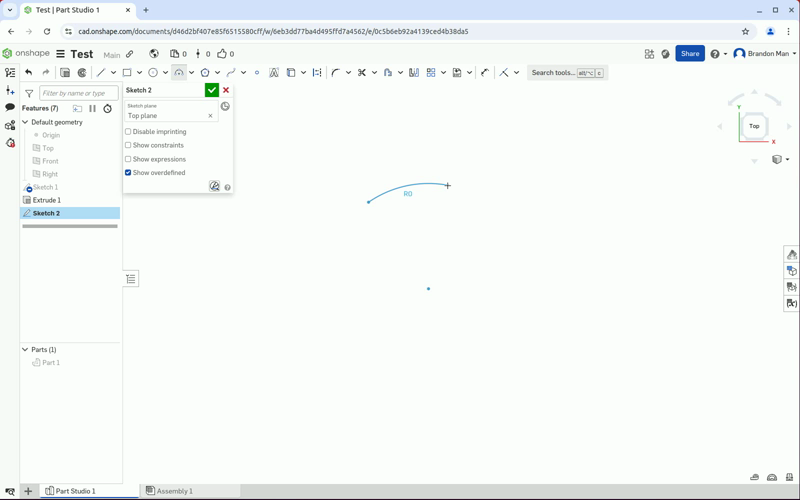
scroll(-6)
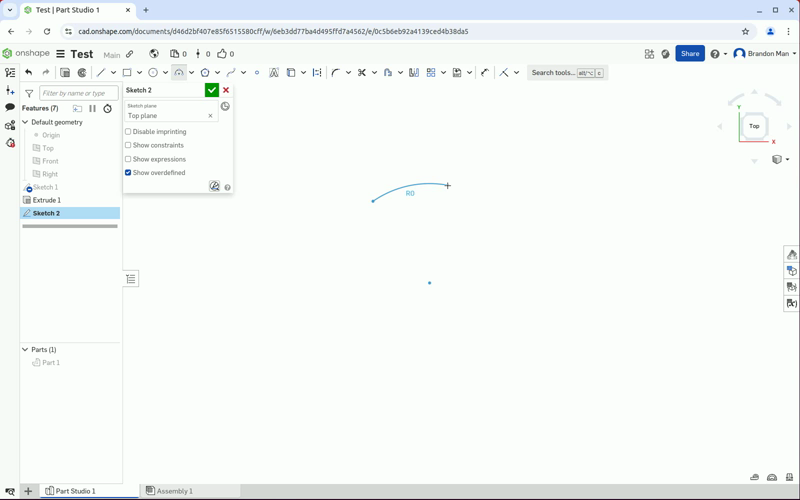
scroll(-6)
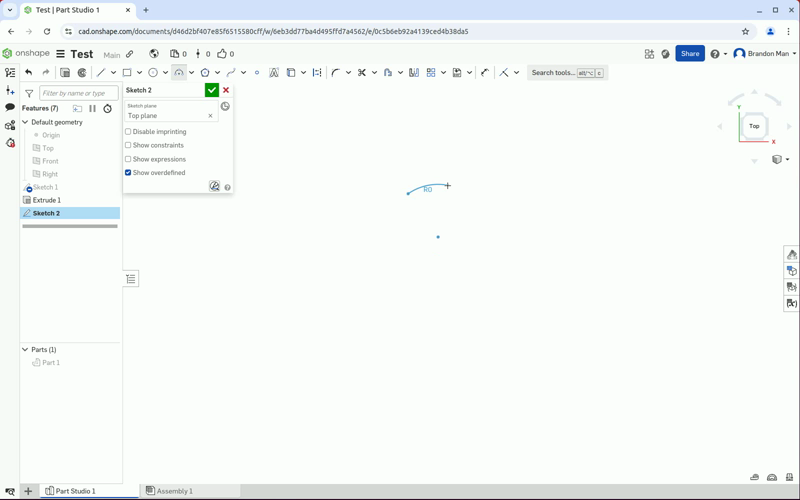
scroll(-6)
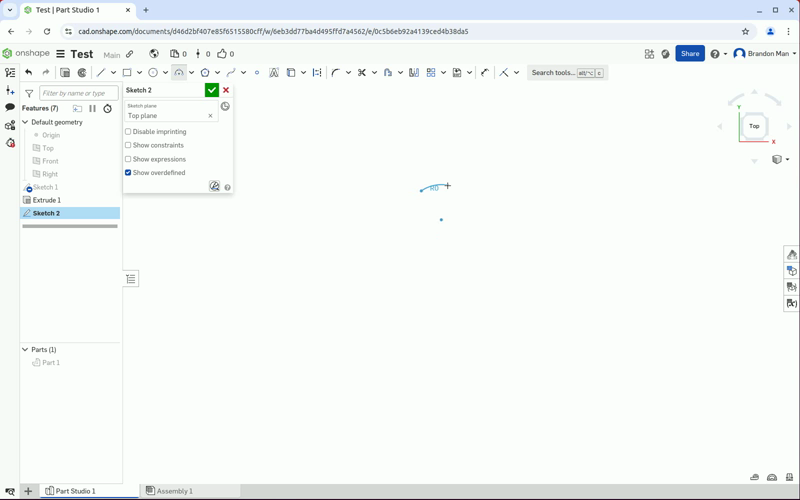
scroll(-6)
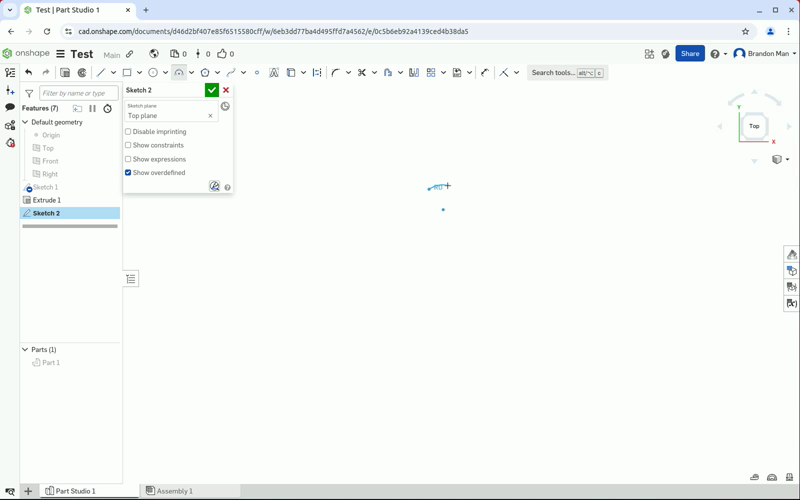
scroll(-6)
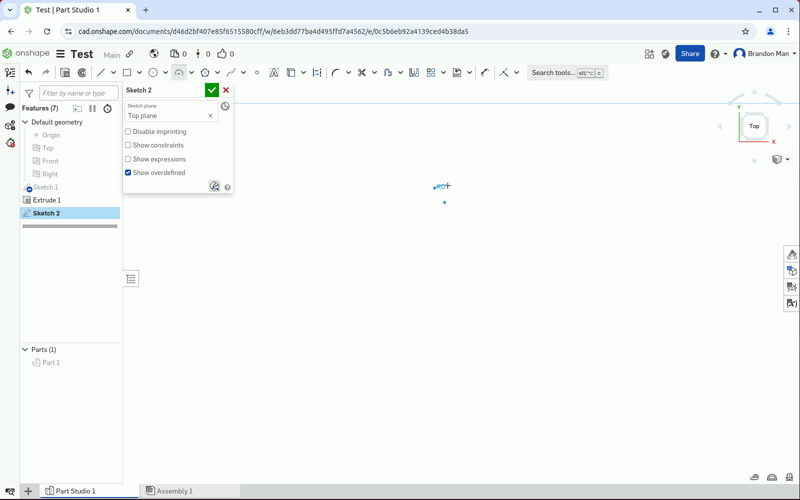
scroll(-6)
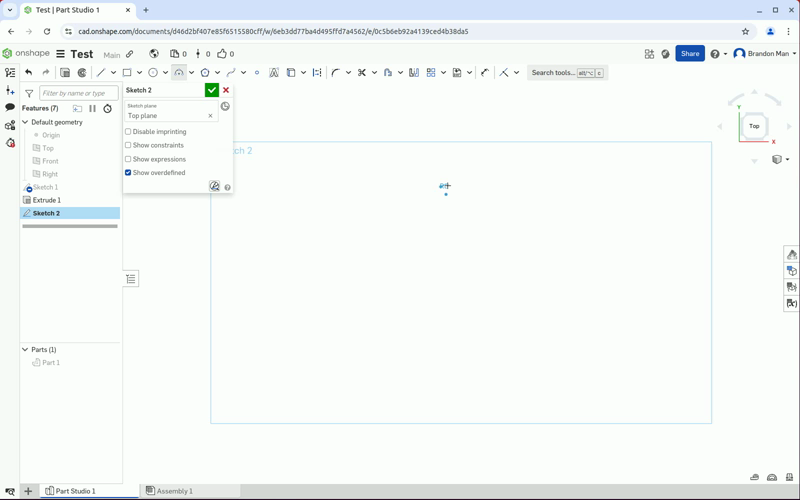
mouse_move(444, 186)
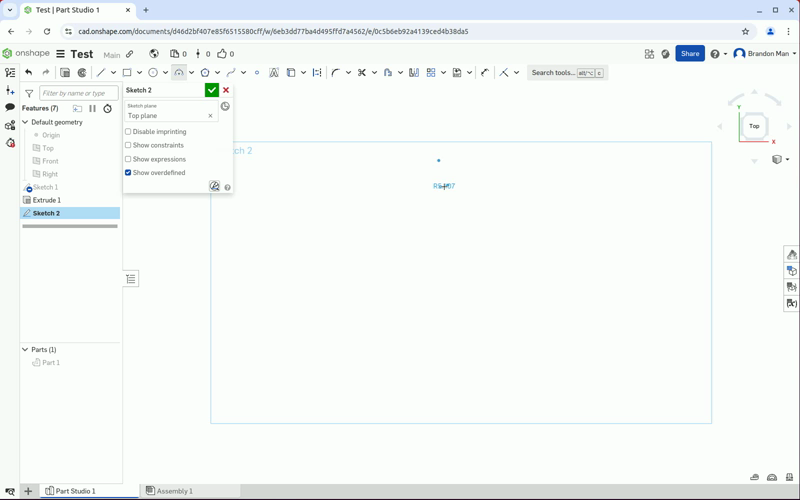
scroll(6)
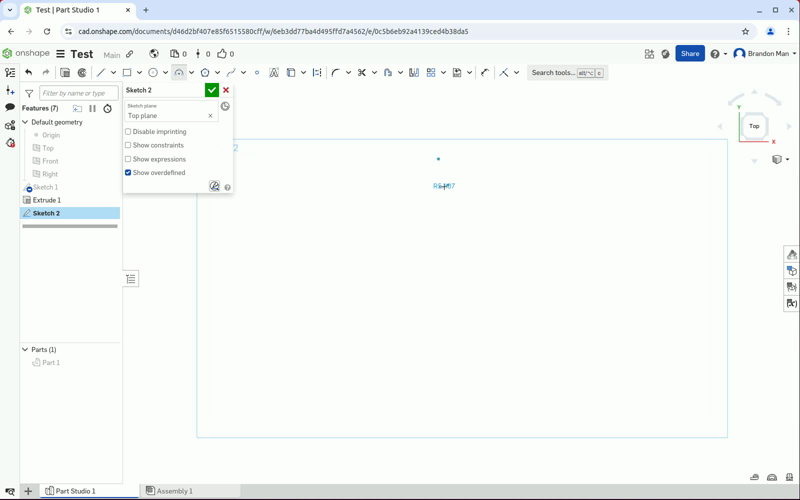
scroll(6)
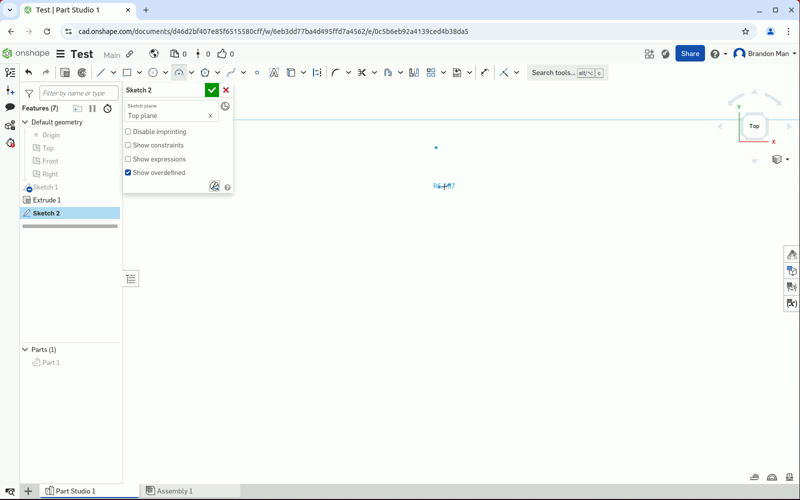
scroll(6)
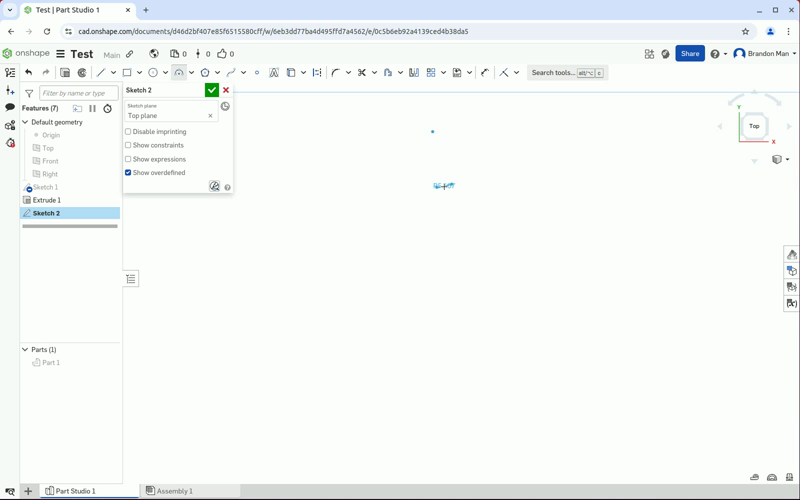
scroll(6)
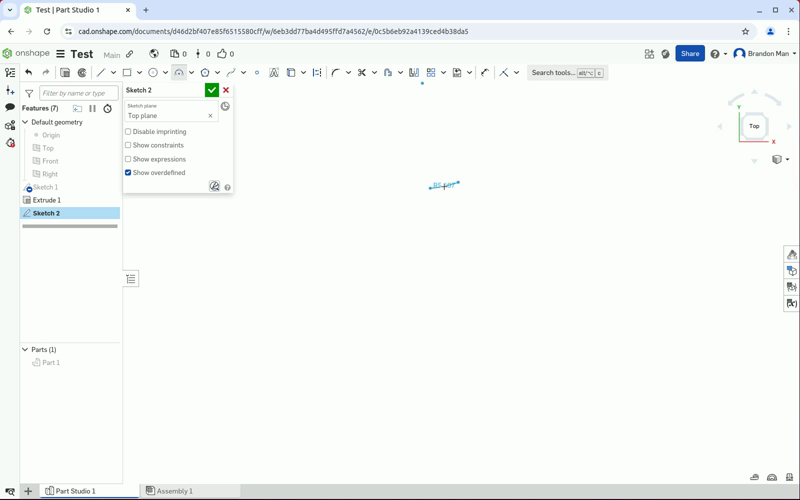
scroll(6)
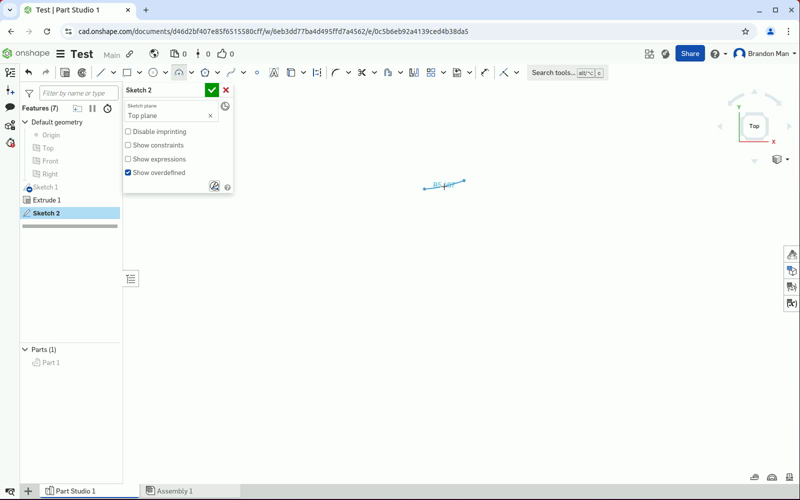
scroll(6)
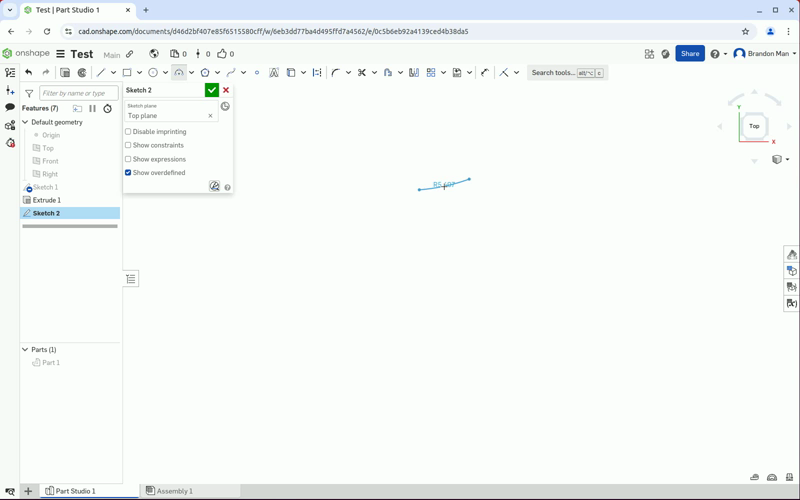
scroll(6)
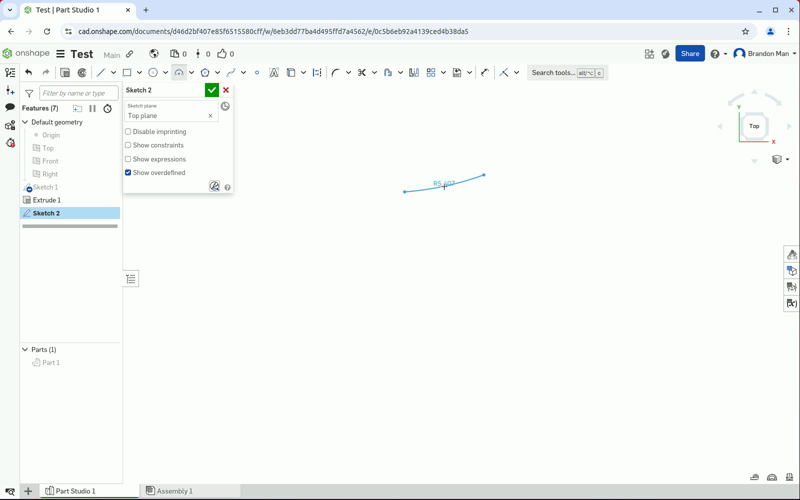
click(444, 186)
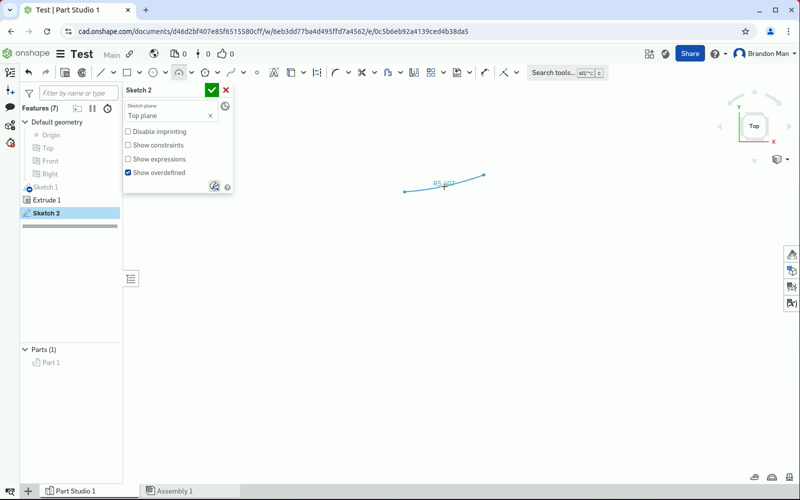
scroll(-6)
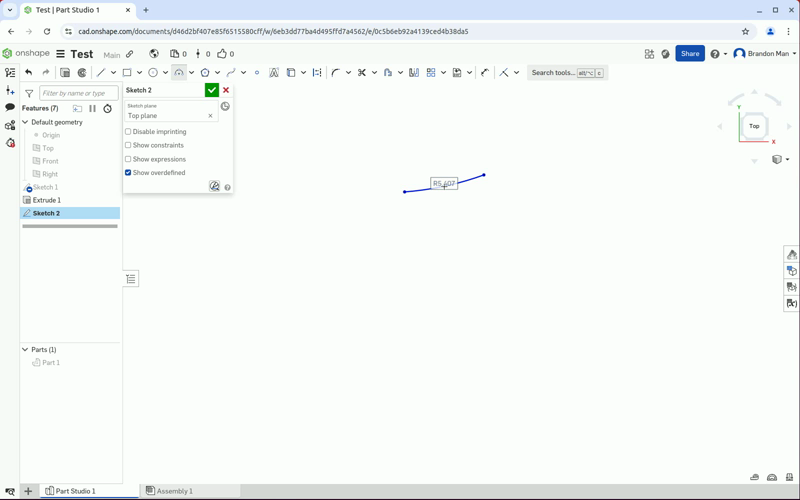
scroll(-6)
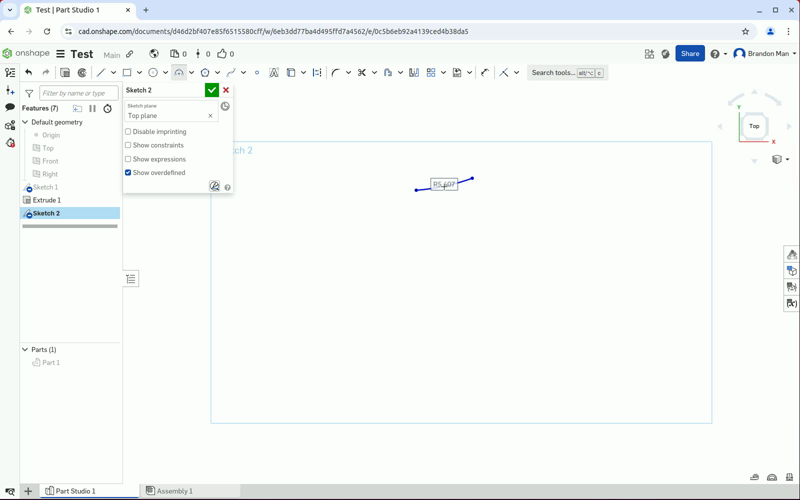
scroll(-6)
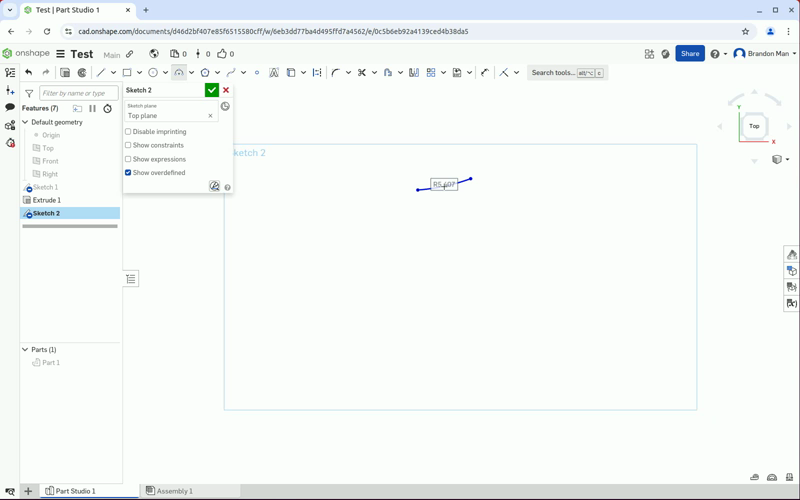
scroll(-6)
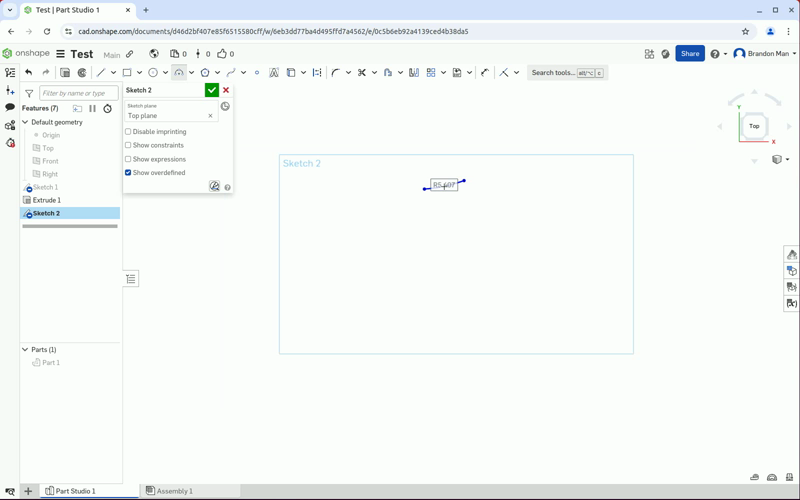
scroll(-6)
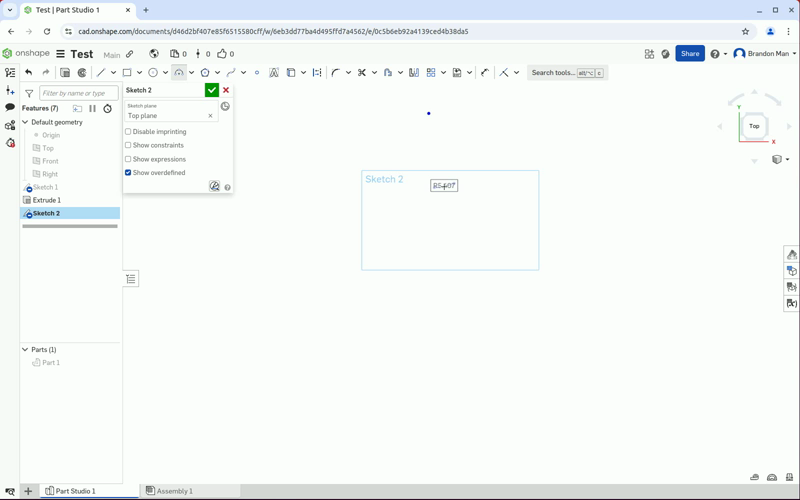
scroll(-6)
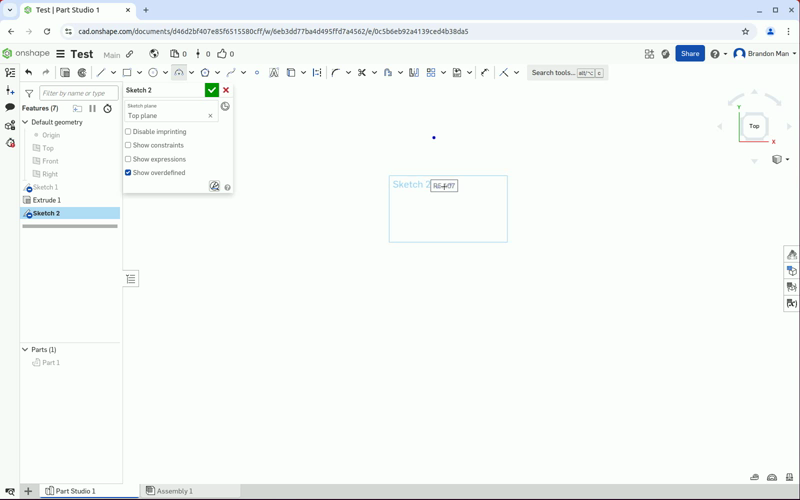
scroll(-6)
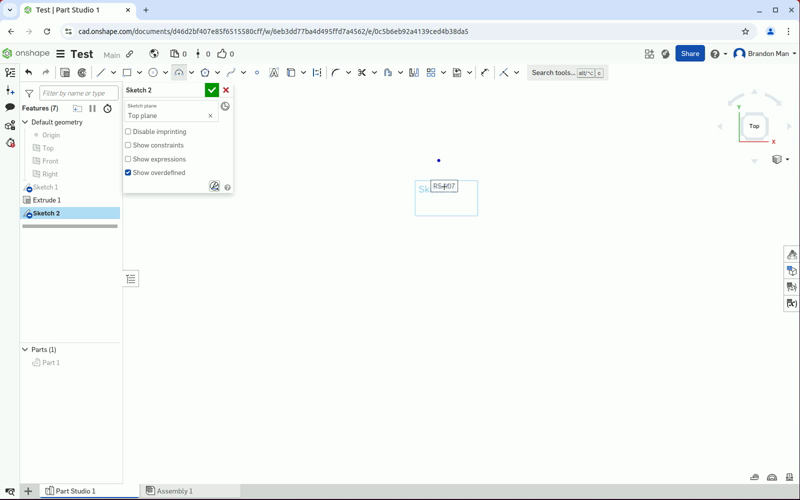
key_up(shift)
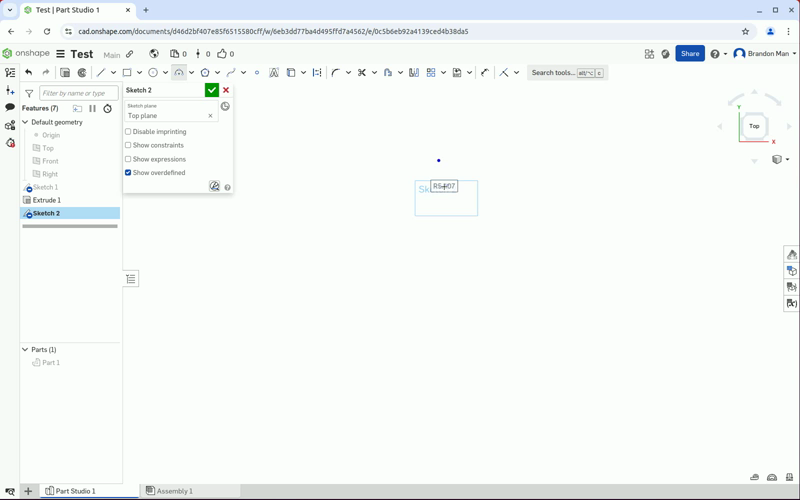
mouse_move(447, 185)
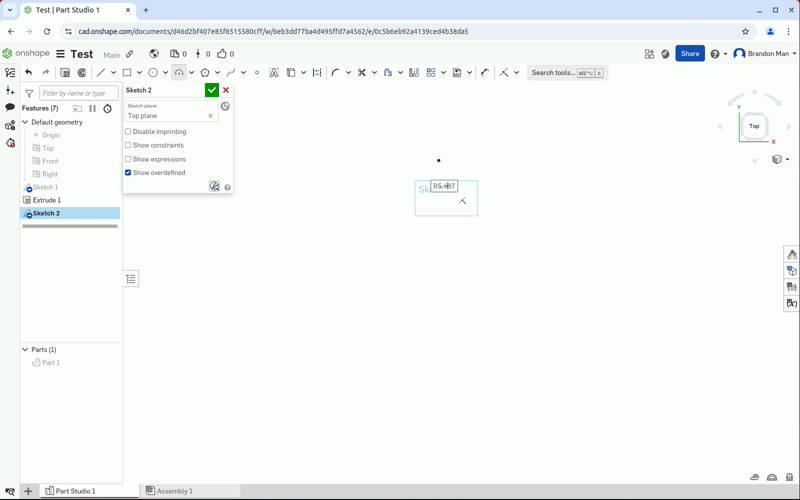
scroll(6)
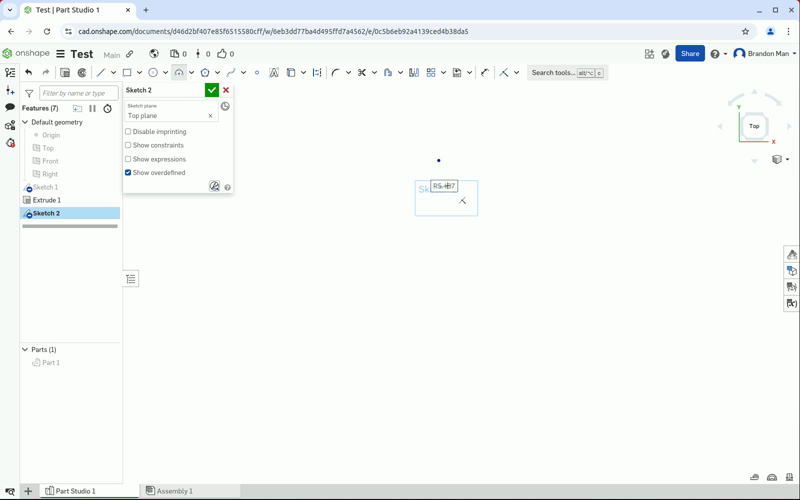
scroll(6)
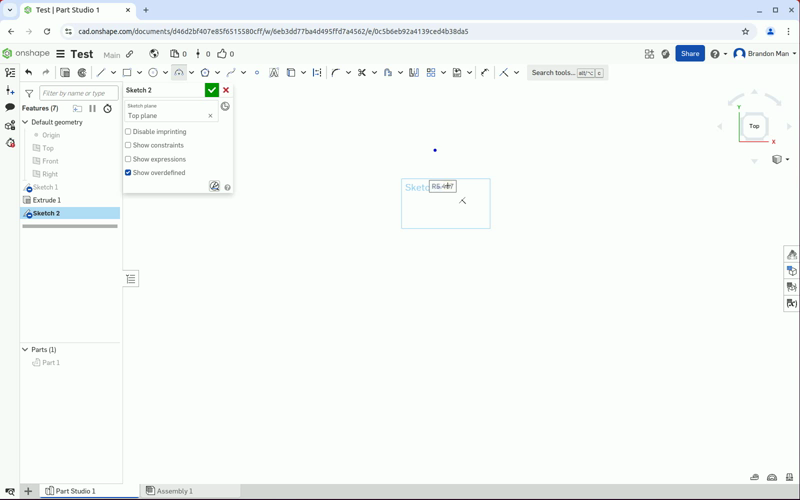
scroll(6)
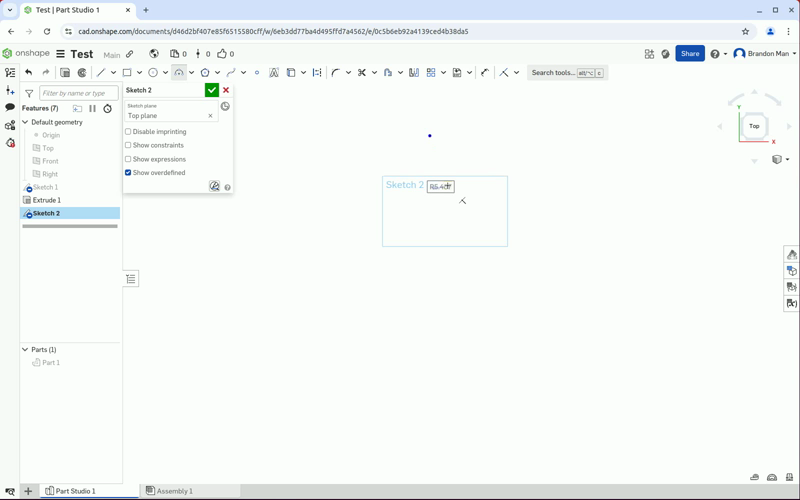
scroll(6)
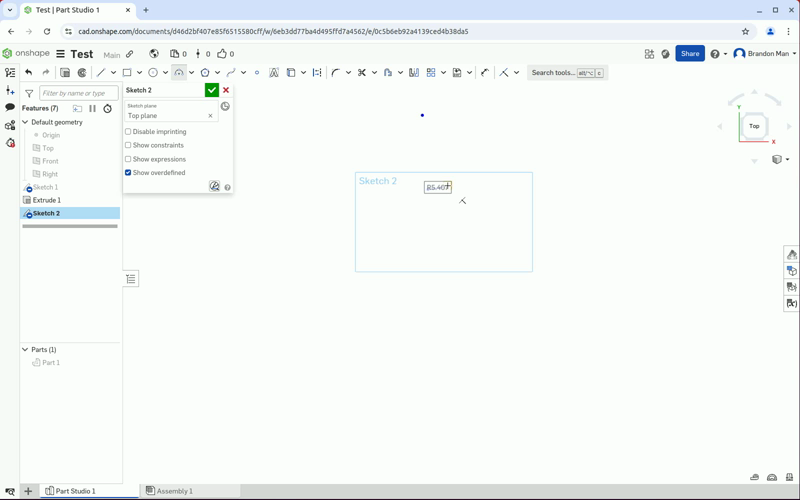
scroll(6)
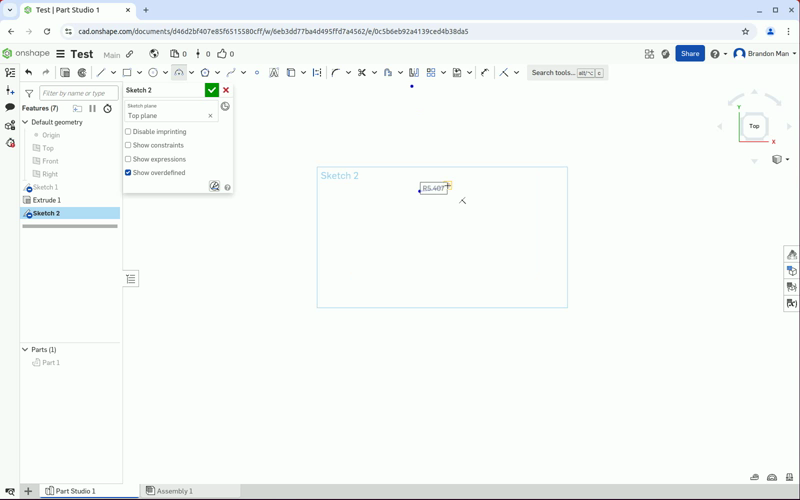
scroll(6)
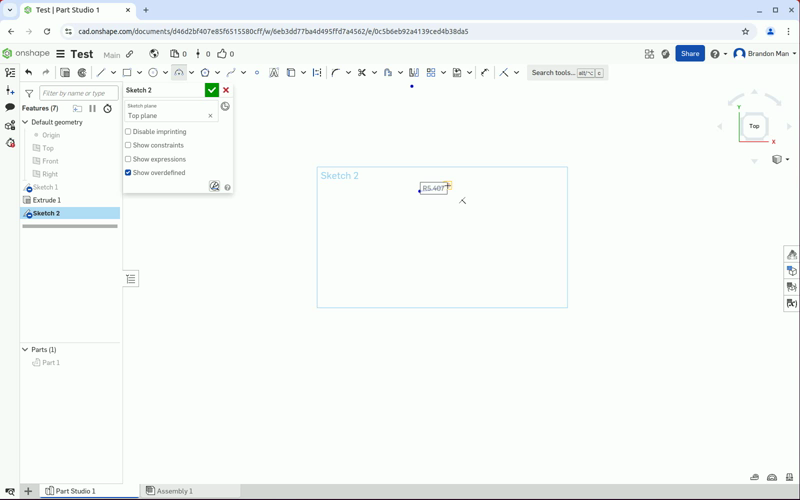
scroll(6)
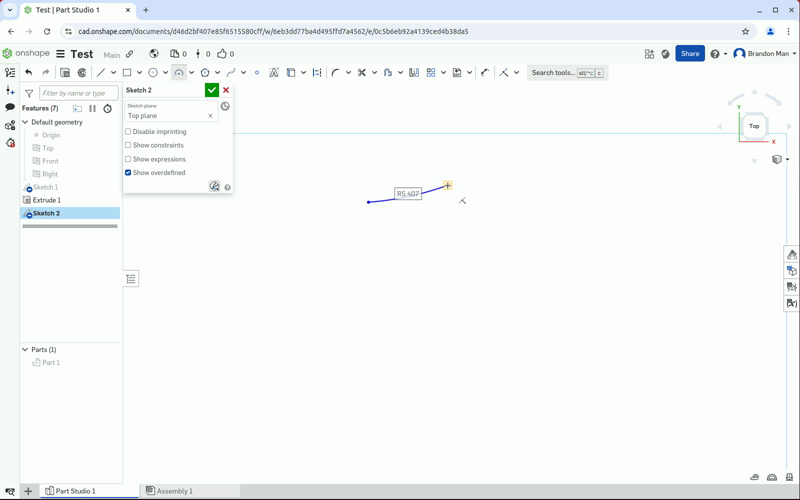
click(447, 185)
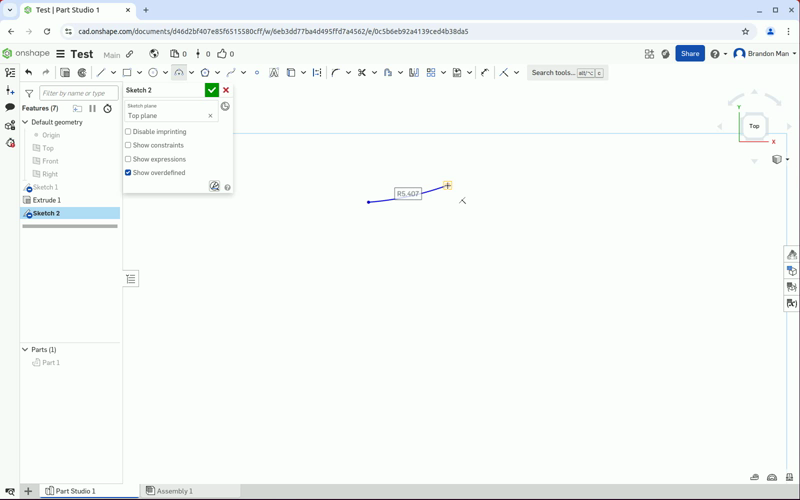
scroll(-6)
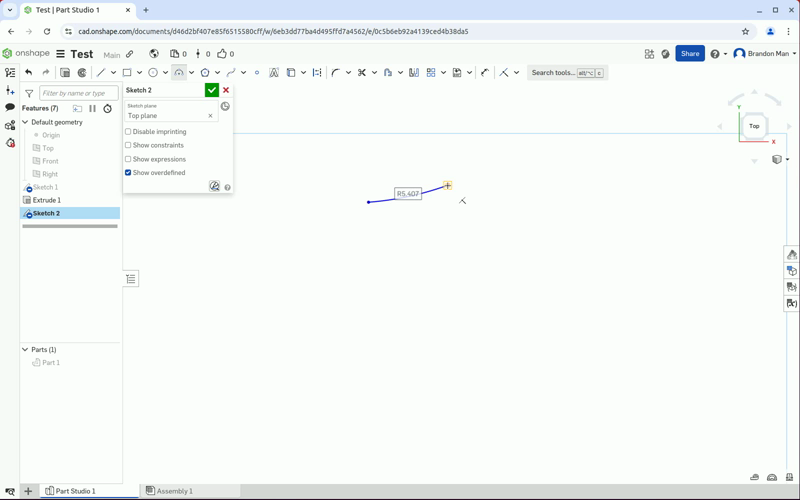
scroll(-6)
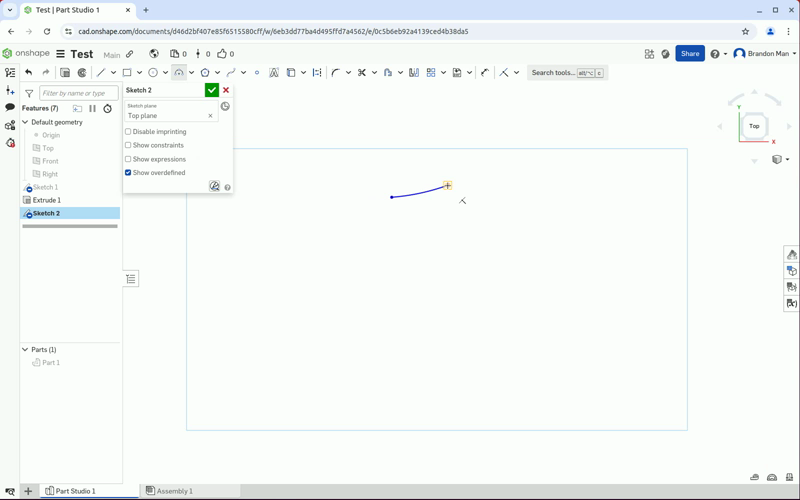
scroll(-6)
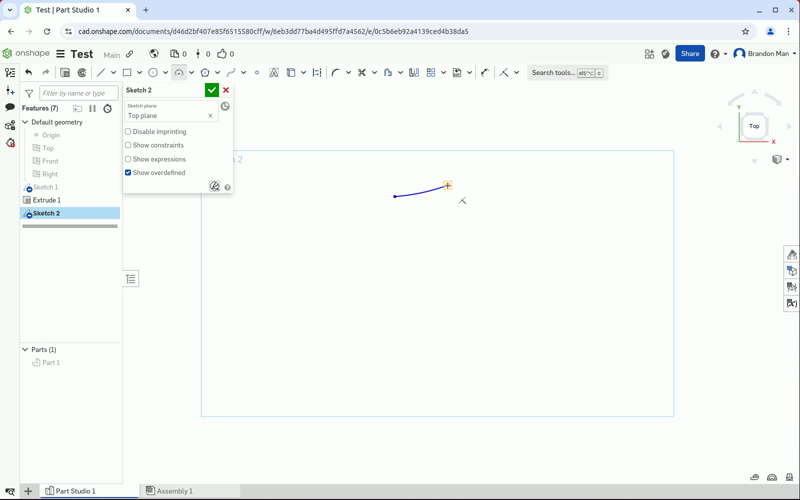
scroll(-6)
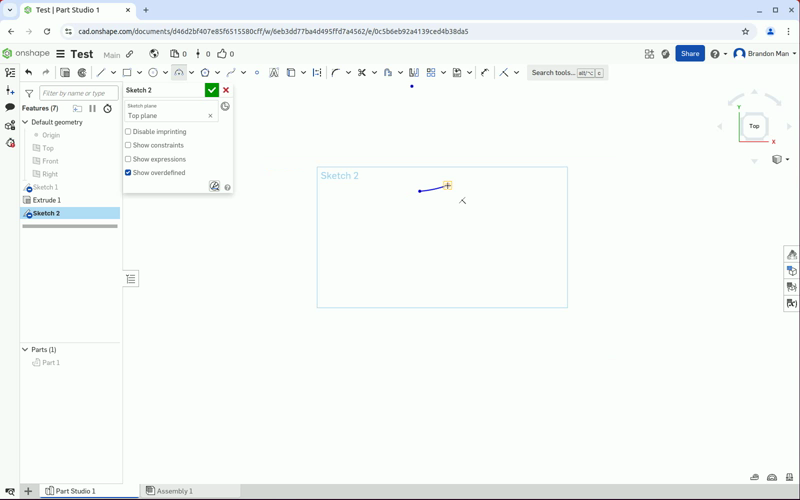
scroll(-6)
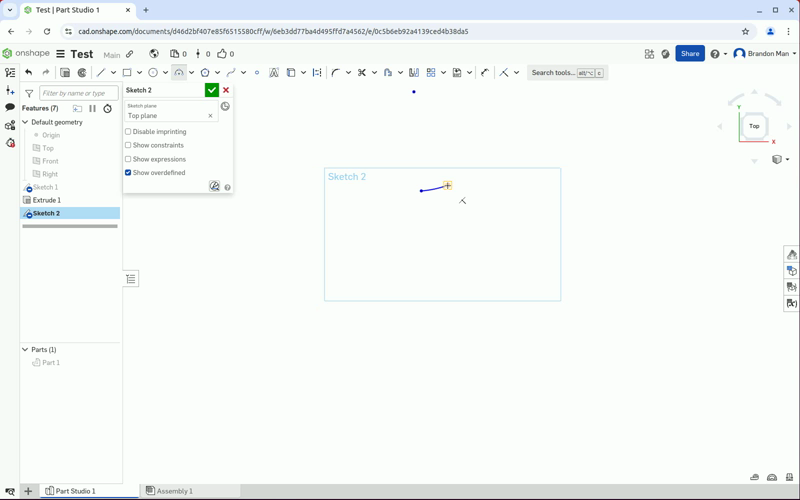
scroll(-6)
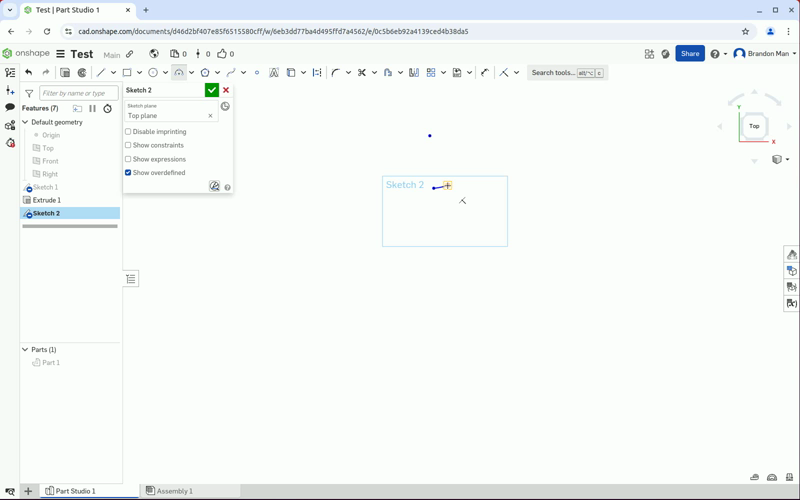
scroll(-6)
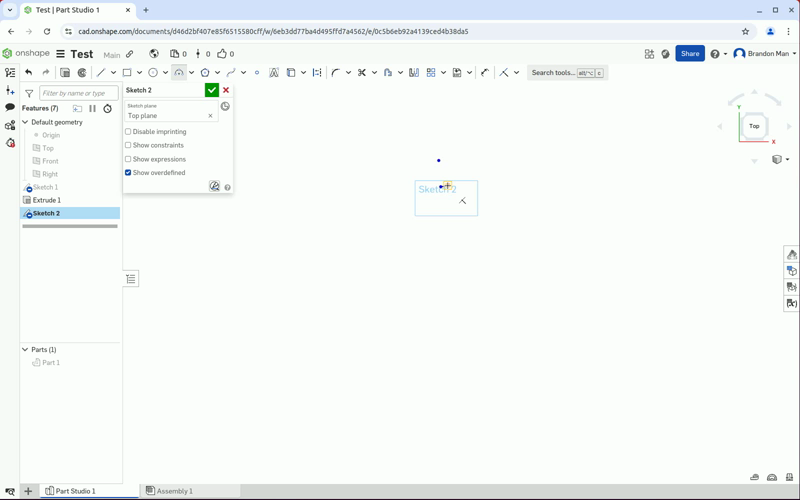
key_down(shift)
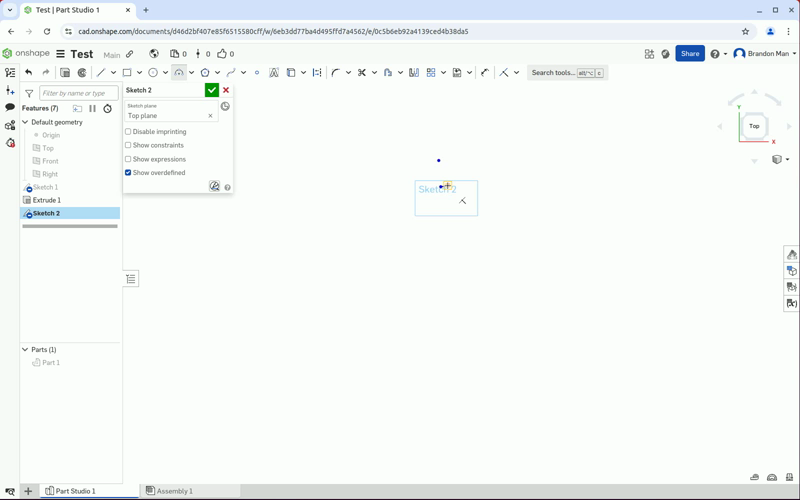
mouse_move(474, 185)
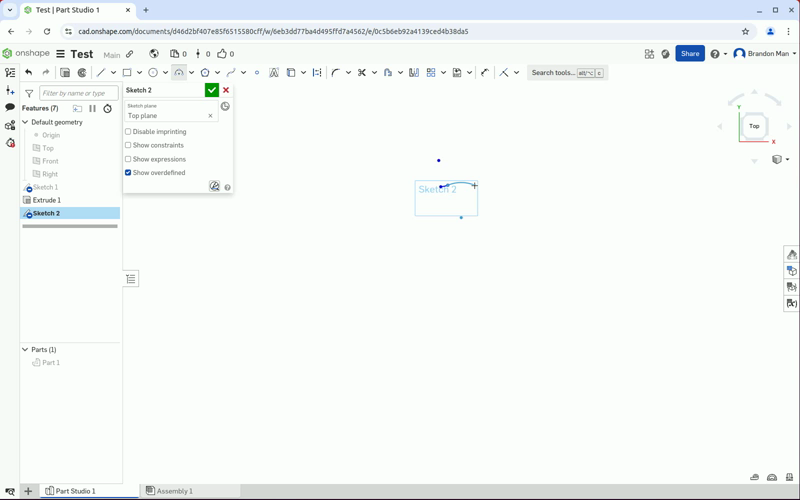
click(474, 185)
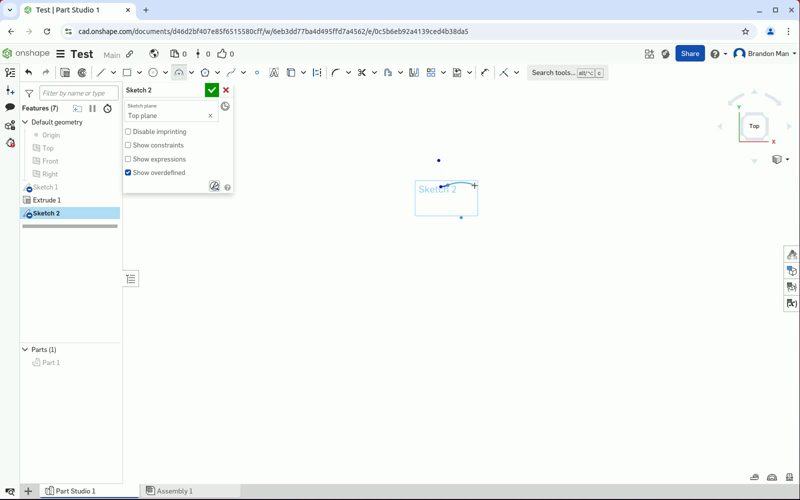
mouse_move(461, 174)
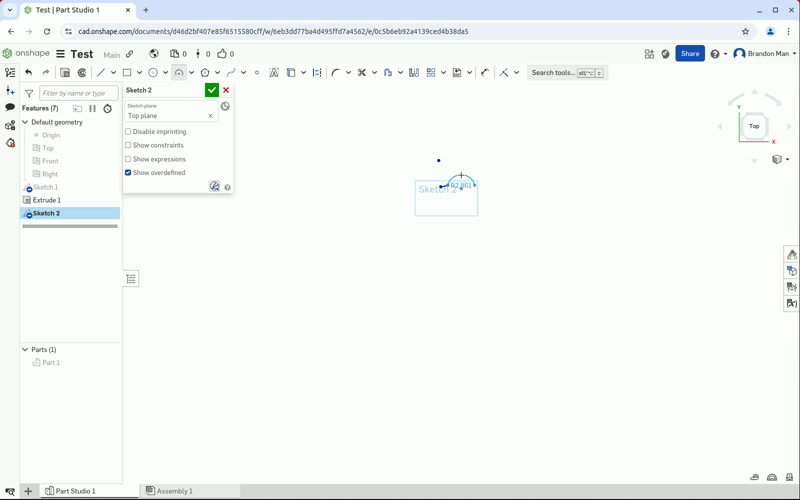
click(461, 174)
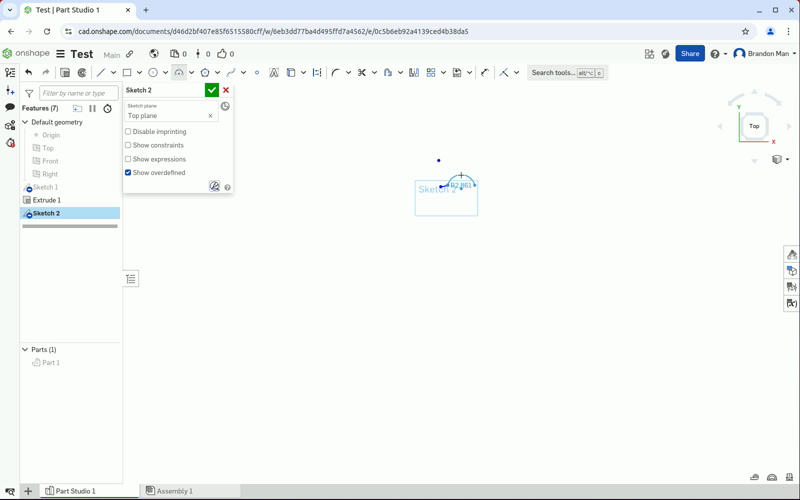
key_up(shift)
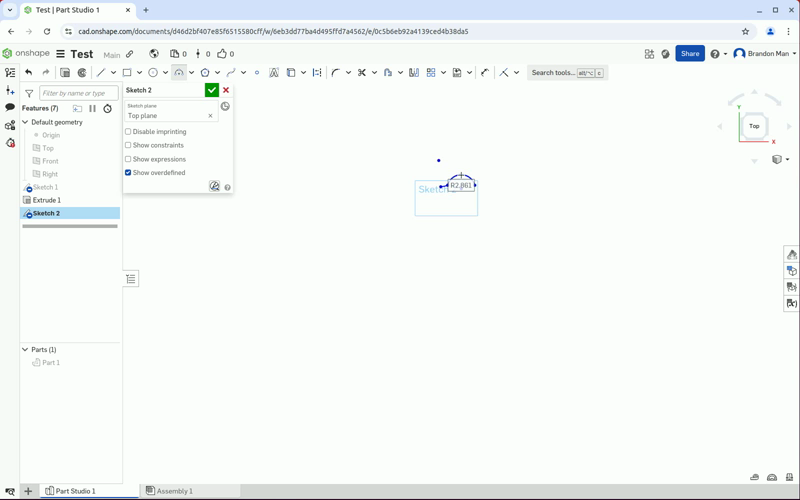
mouse_move(474, 185)
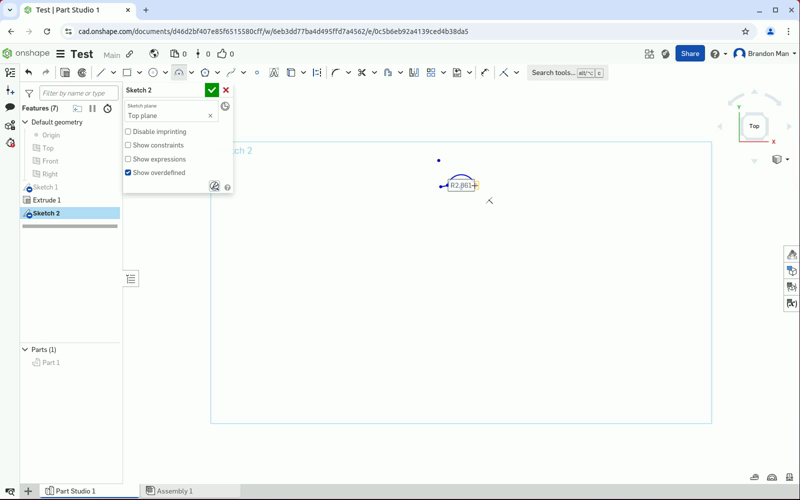
click(474, 185)
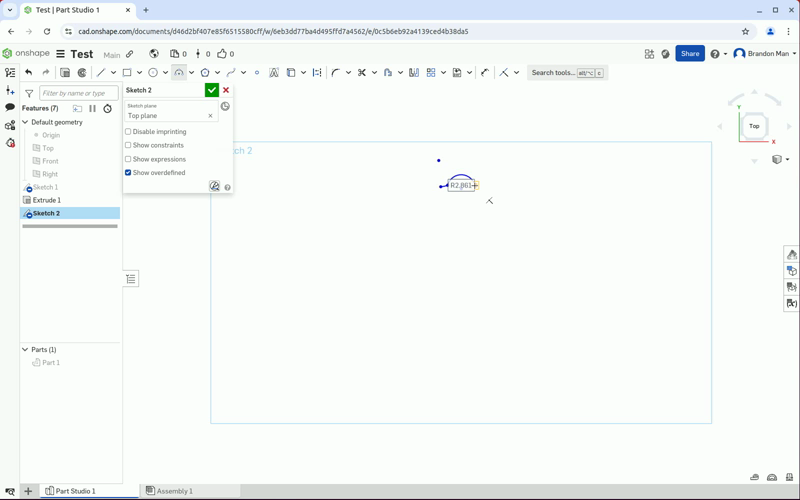
key_down(shift)
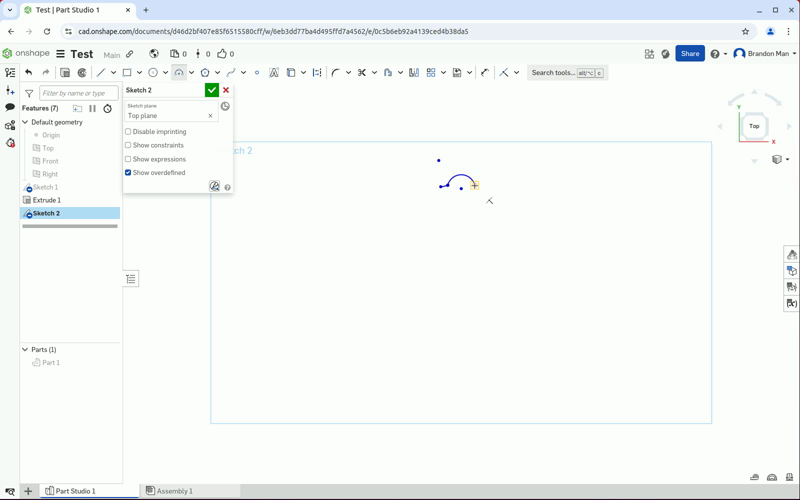
mouse_move(481, 186)
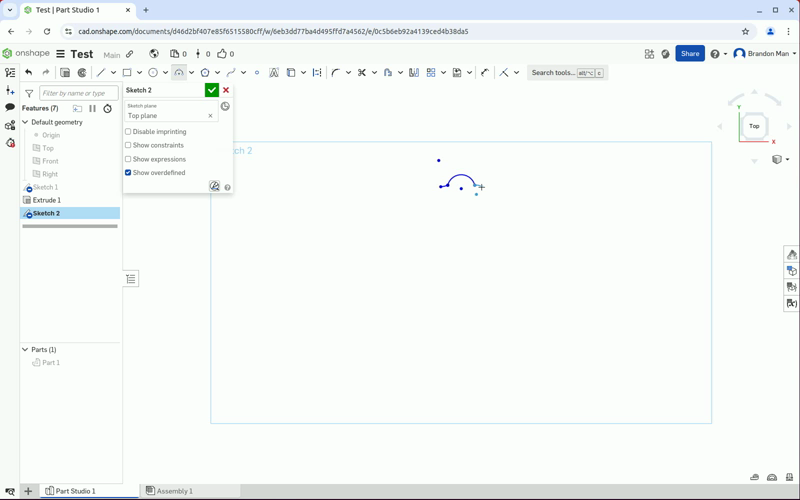
scroll(6)
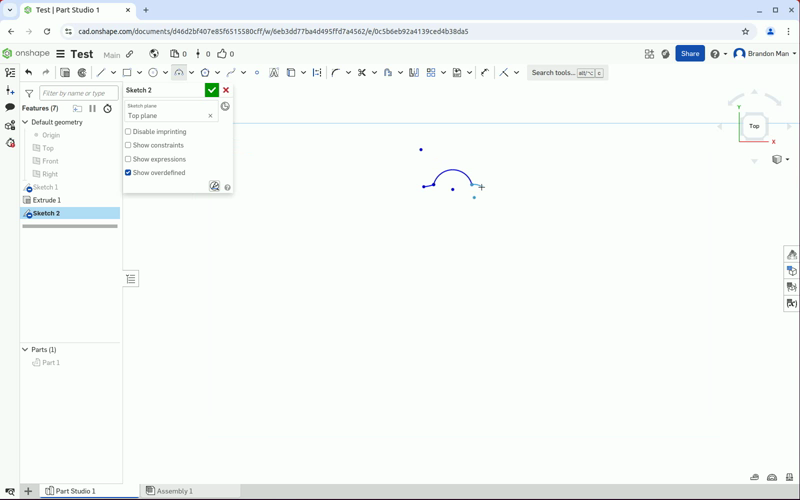
scroll(6)
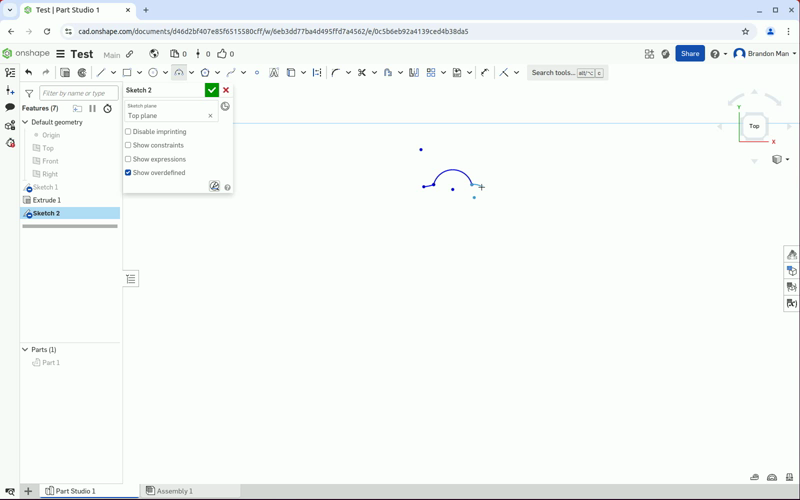
scroll(6)
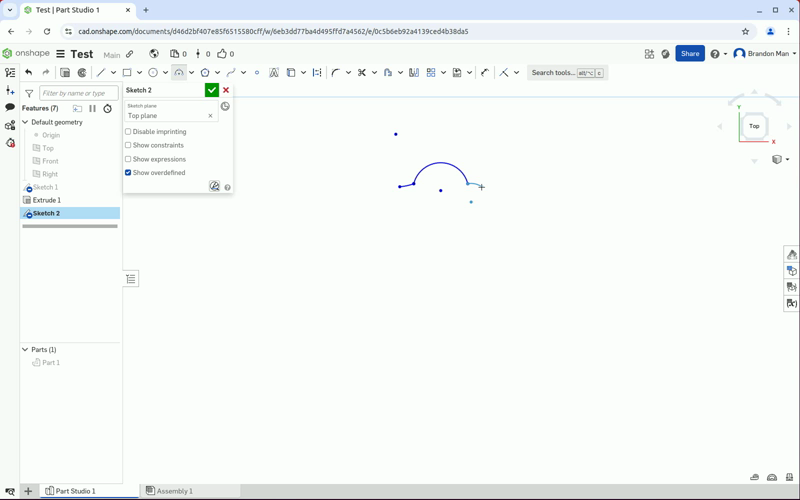
scroll(6)
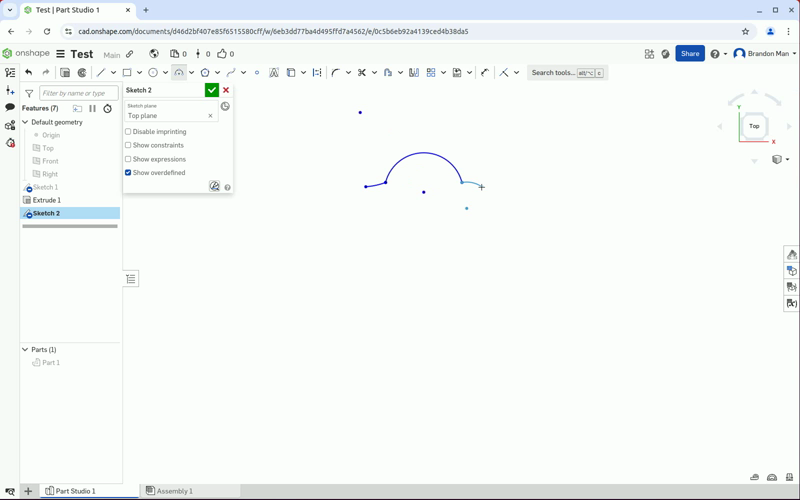
scroll(6)
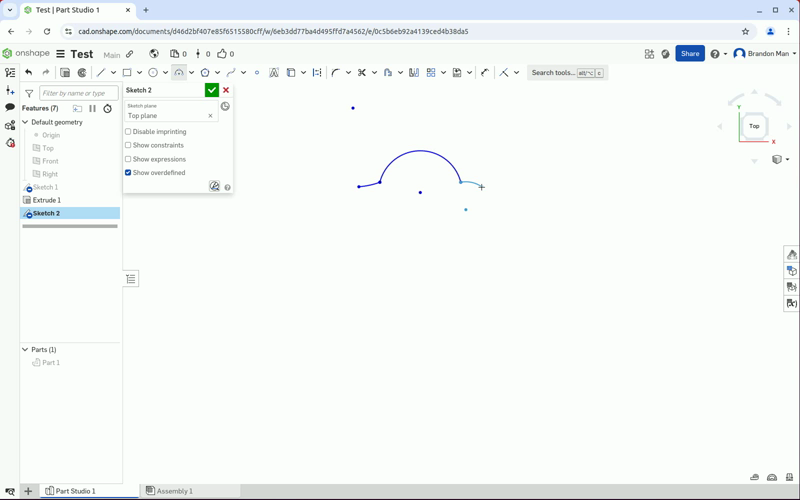
scroll(6)
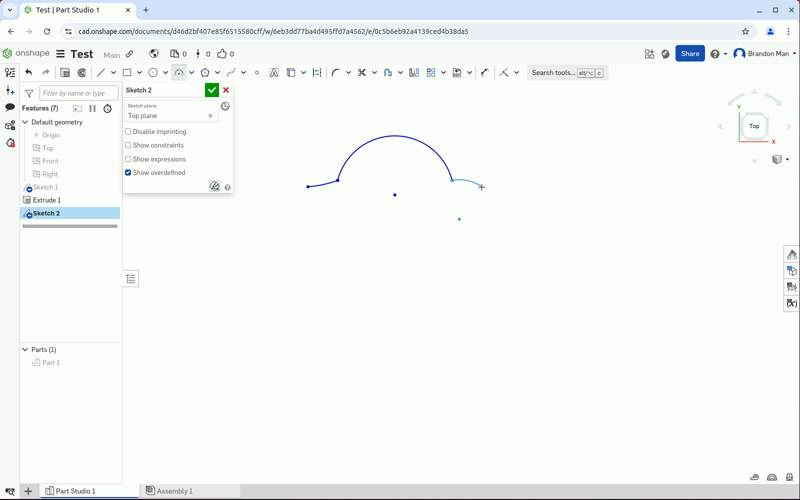
scroll(6)
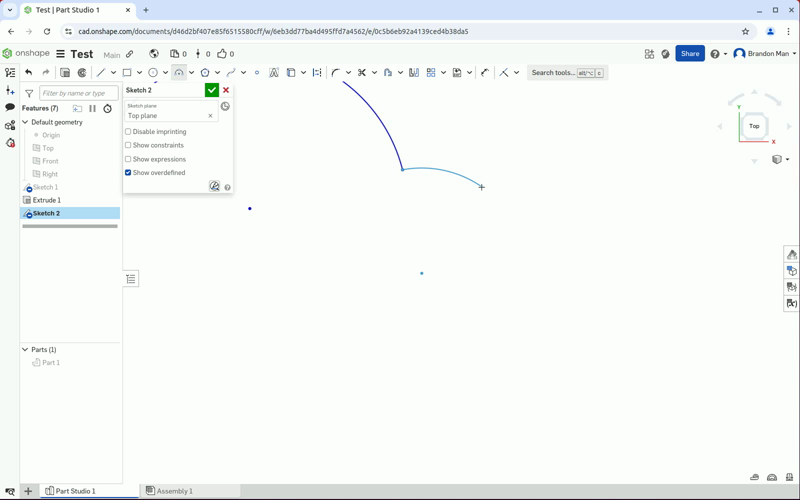
click(481, 186)
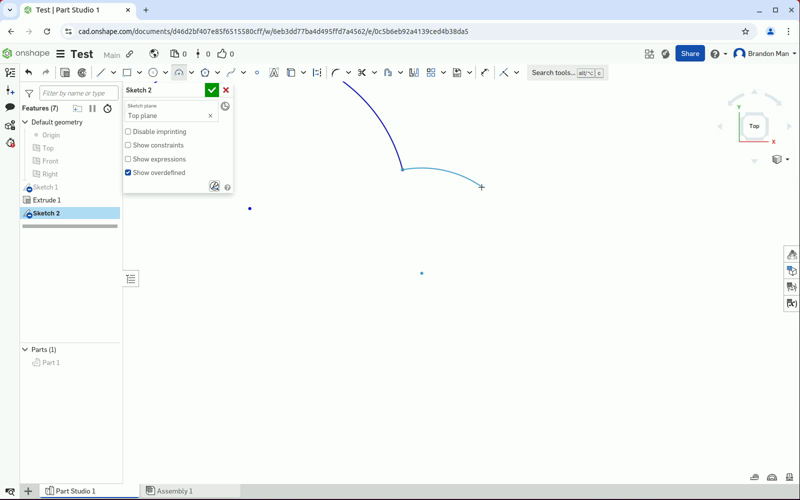
scroll(-6)
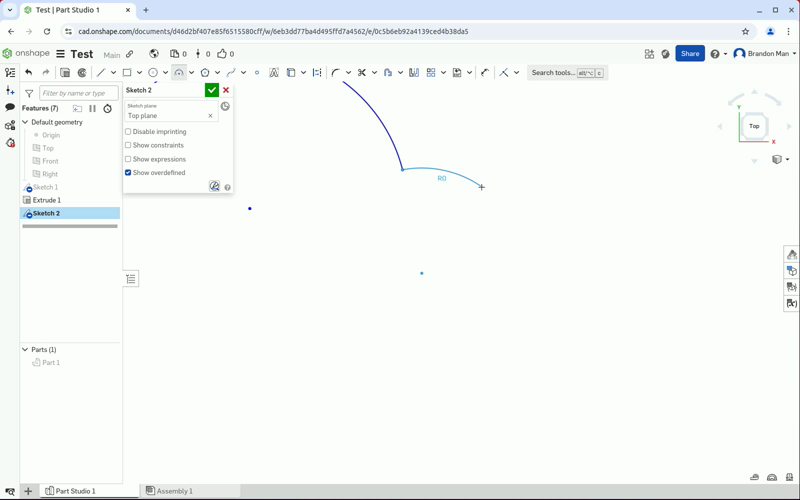
scroll(-6)
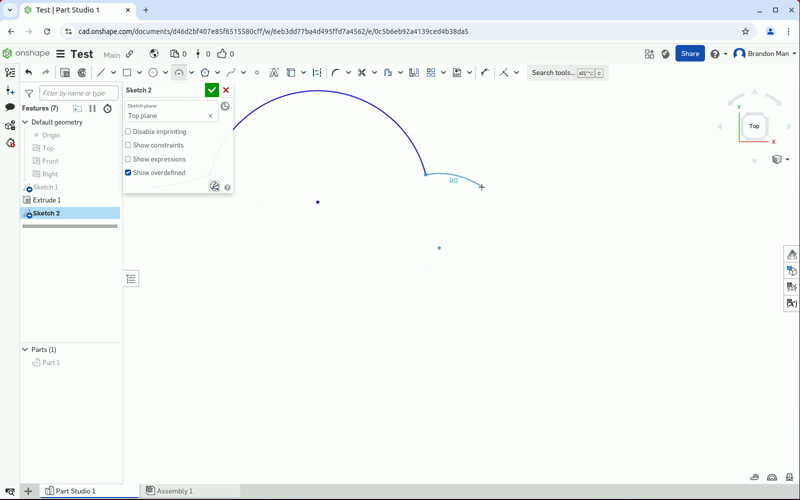
scroll(-6)
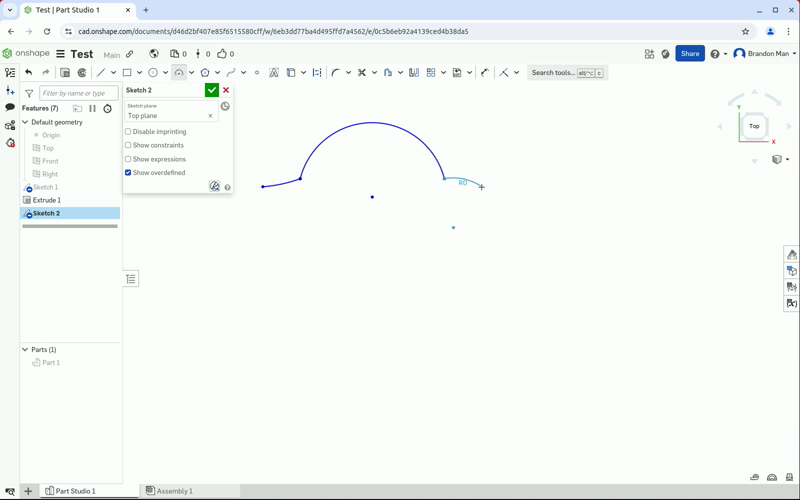
scroll(-6)
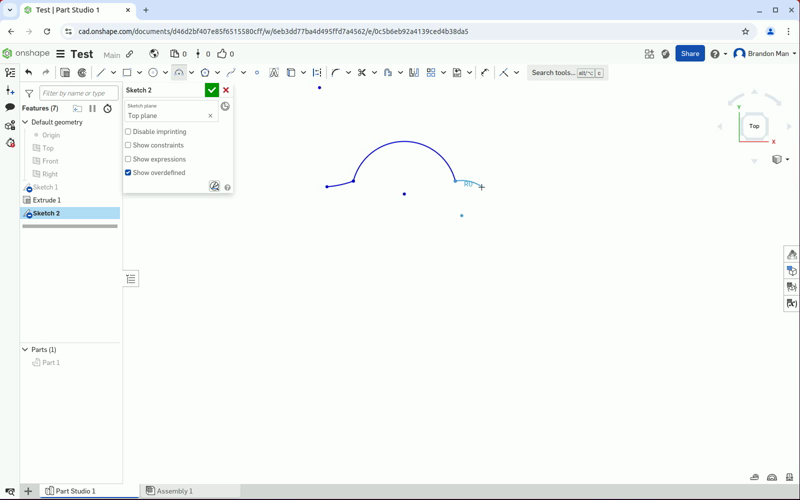
scroll(-6)
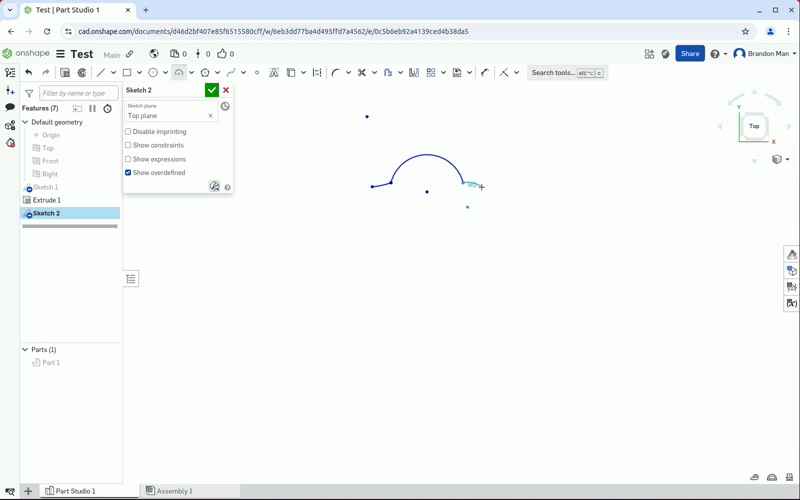
scroll(-6)
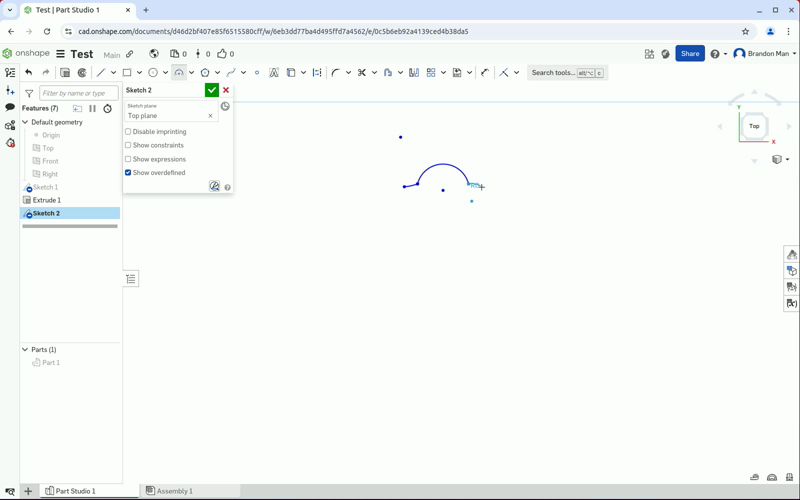
scroll(-6)
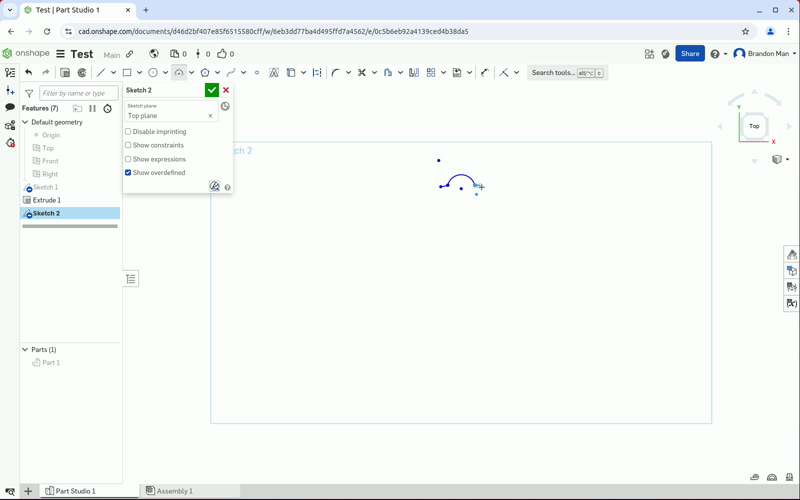
mouse_move(477, 186)
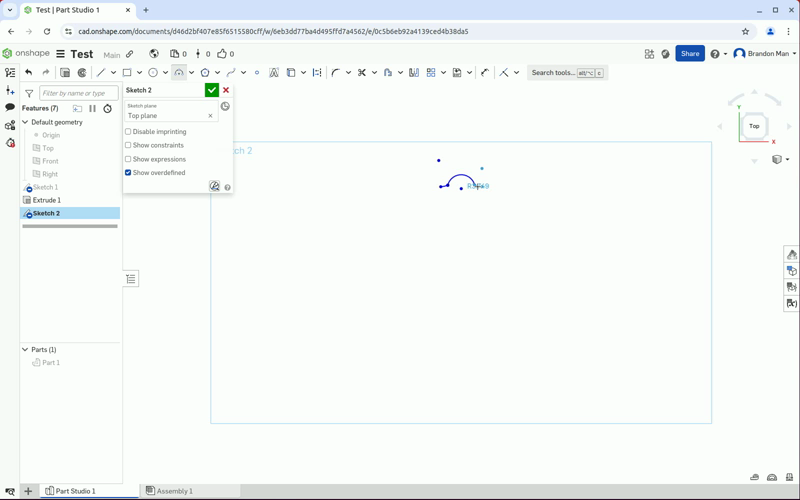
scroll(6)
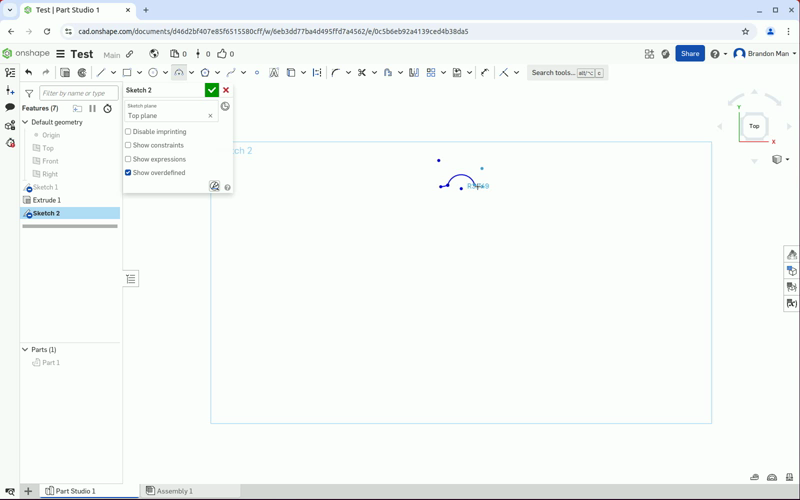
scroll(6)
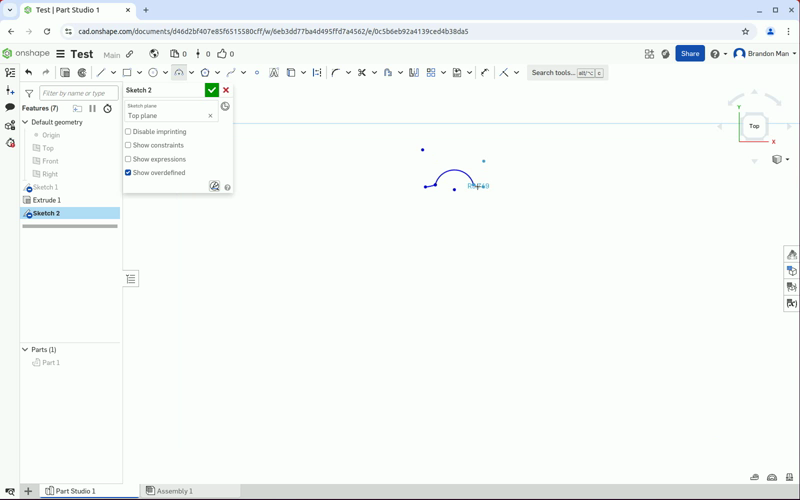
scroll(6)
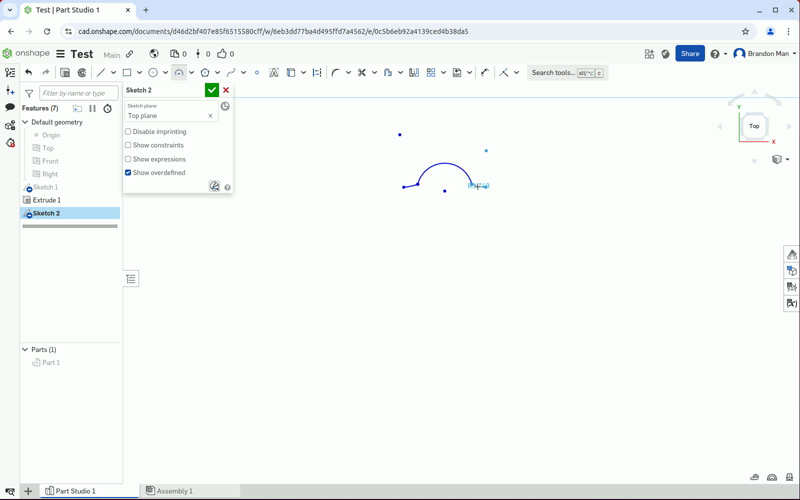
scroll(6)
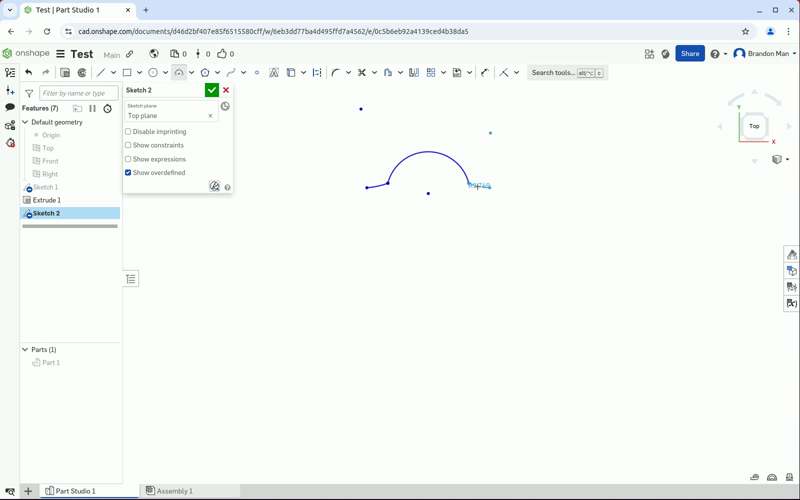
scroll(6)
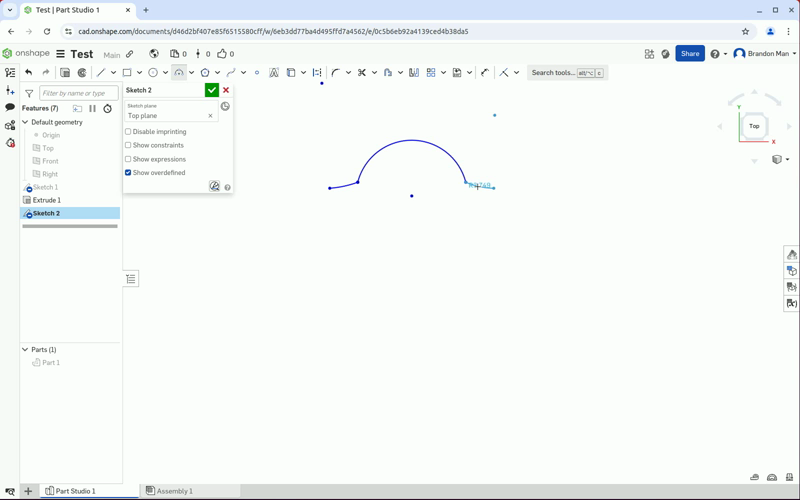
scroll(6)
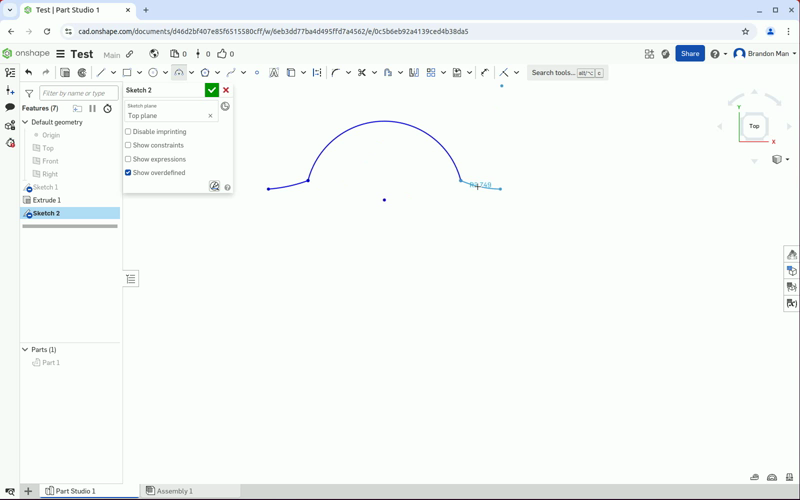
scroll(6)
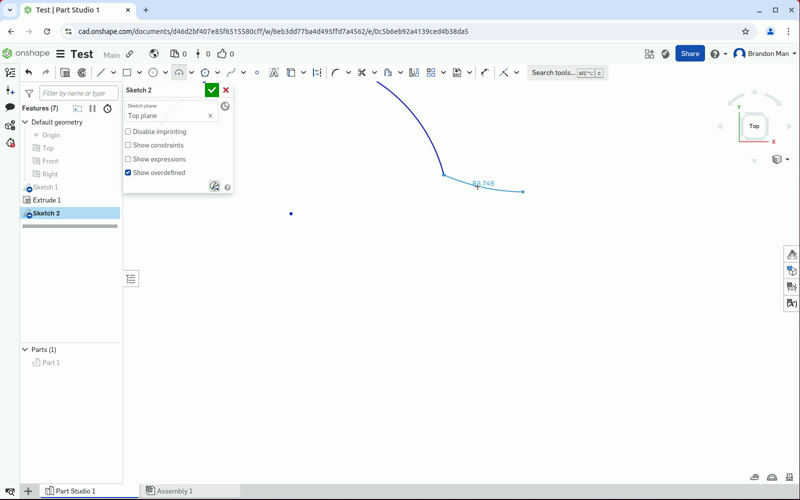
click(477, 186)
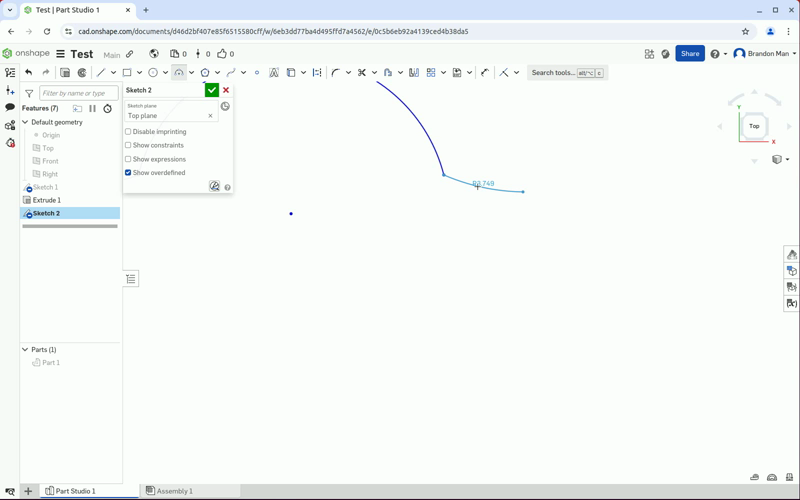
scroll(-6)
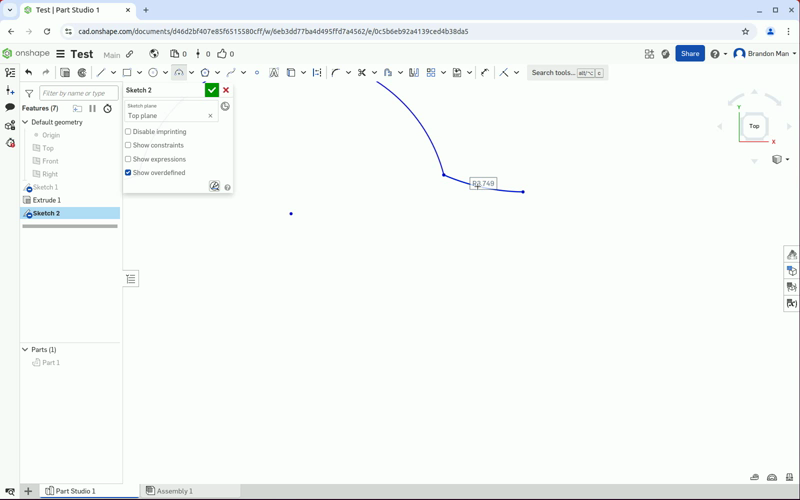
scroll(-6)
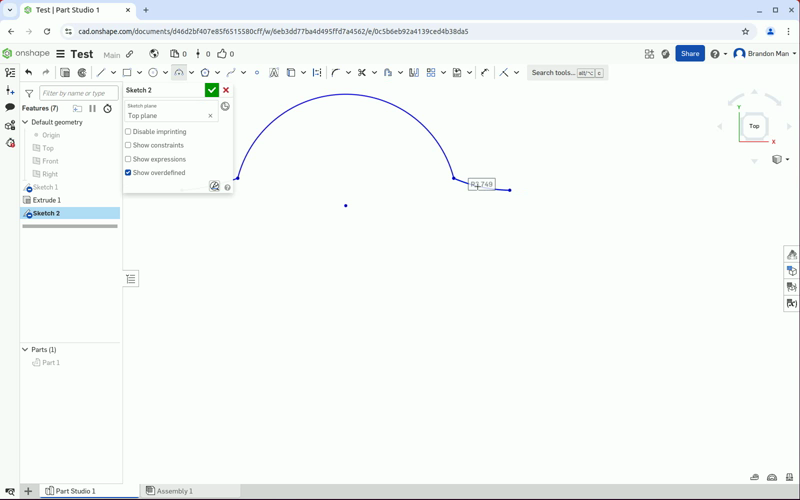
scroll(-6)
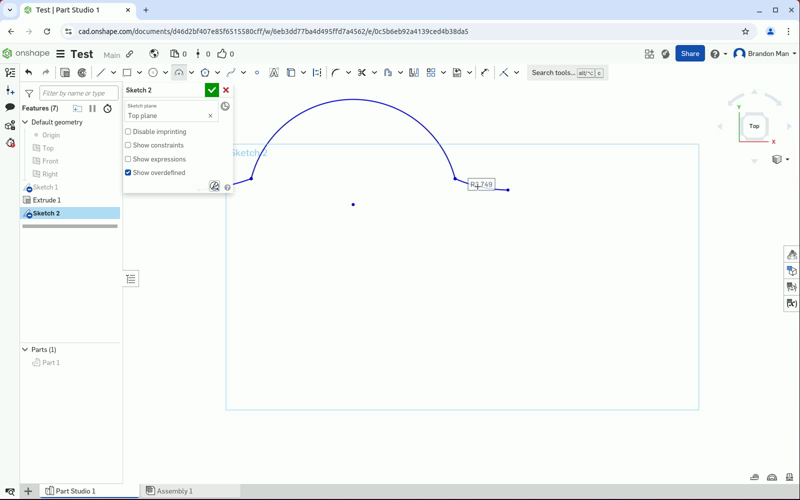
scroll(-6)
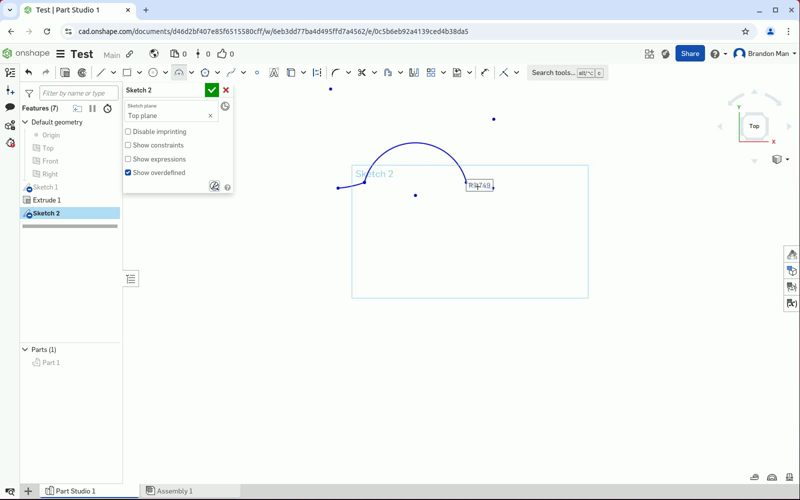
scroll(-6)
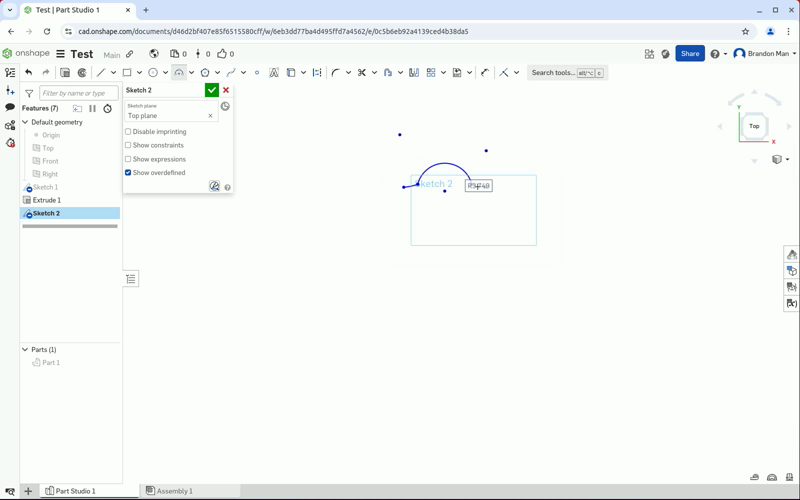
scroll(-6)
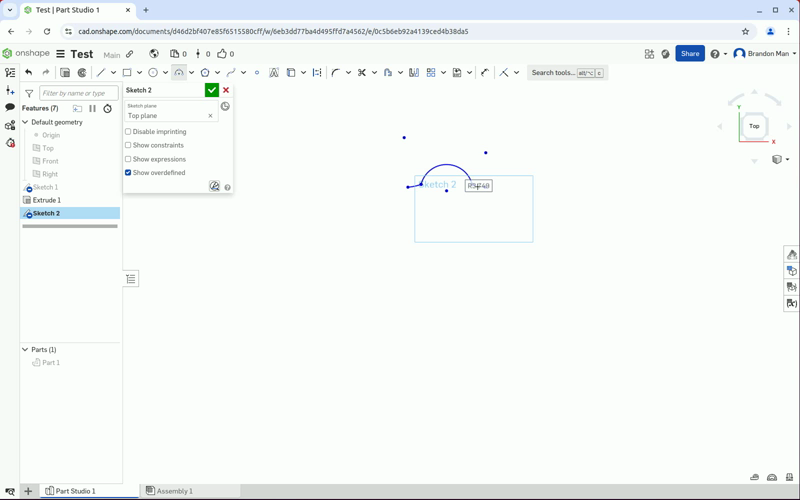
scroll(-6)
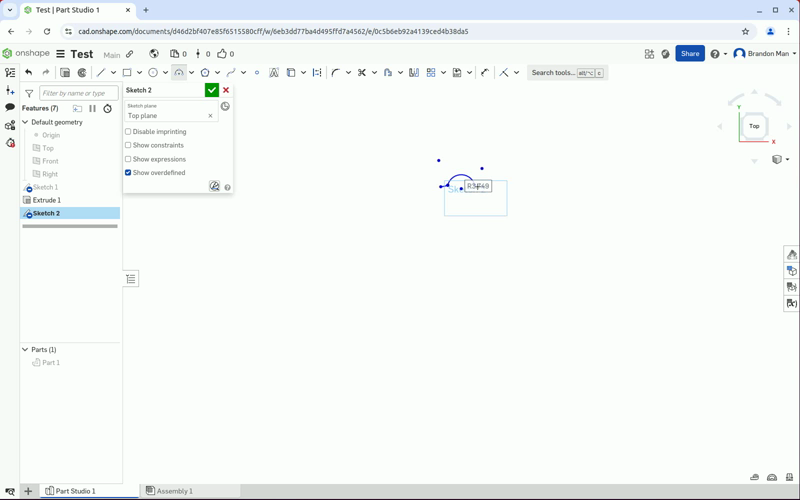
key_up(shift)
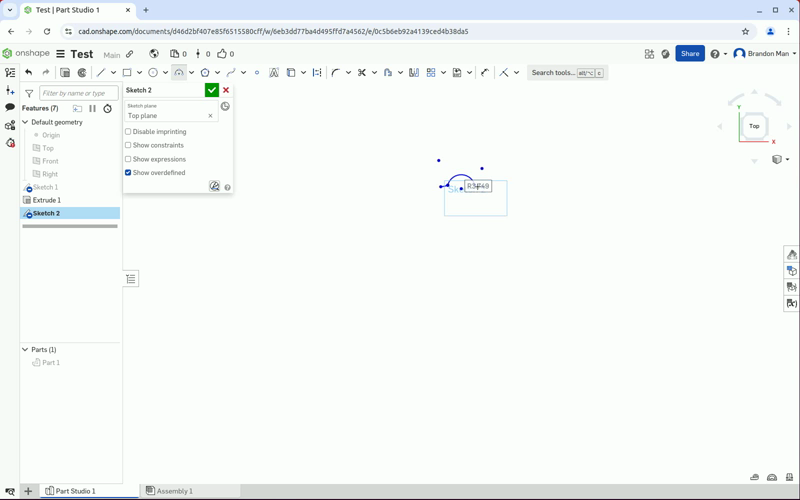
mouse_move(481, 186)
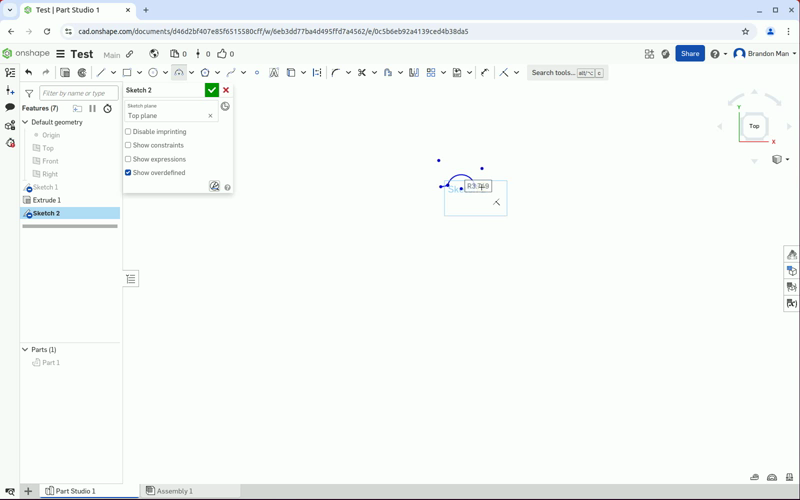
scroll(6)
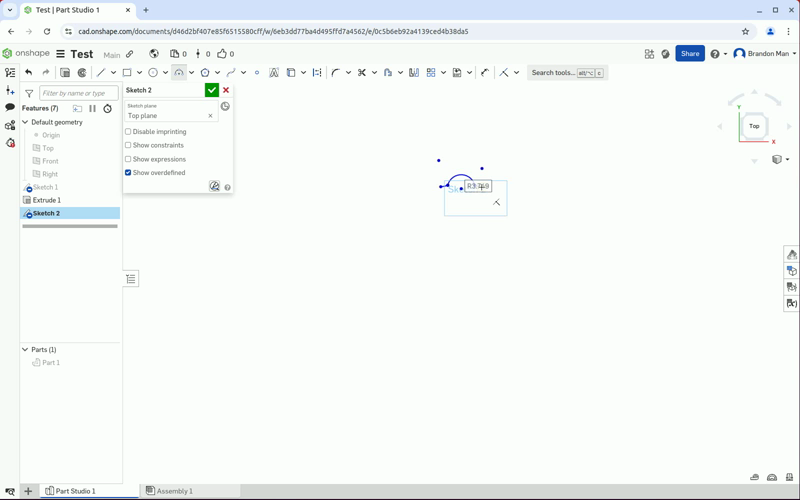
scroll(6)
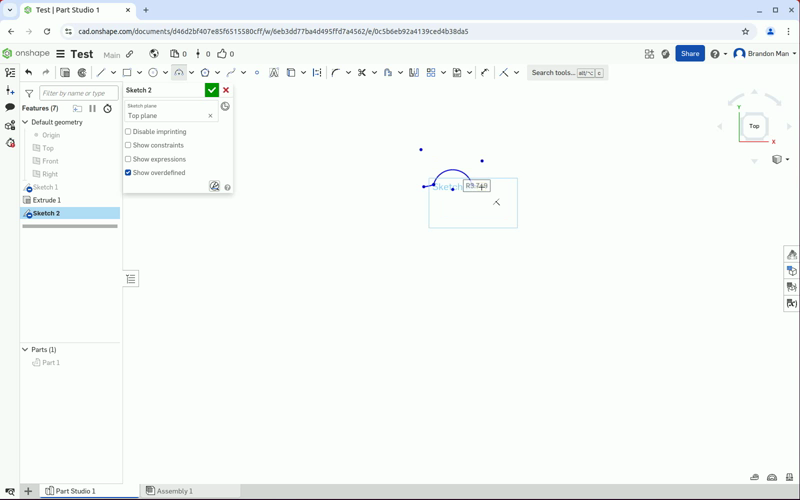
scroll(6)
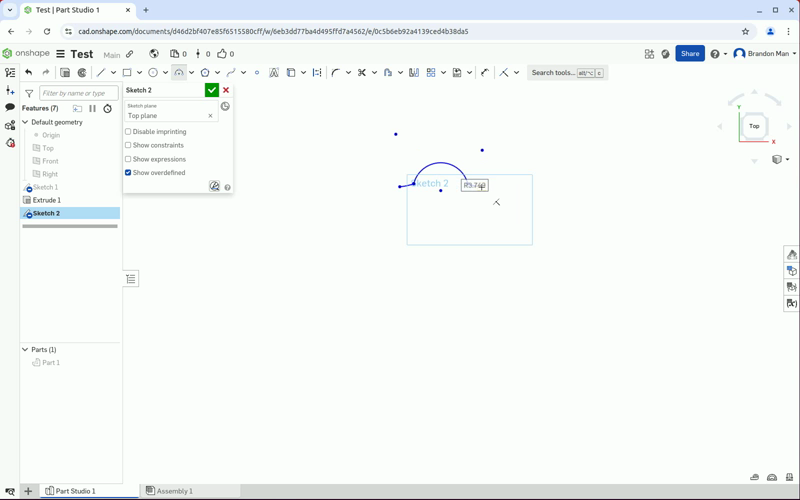
scroll(6)
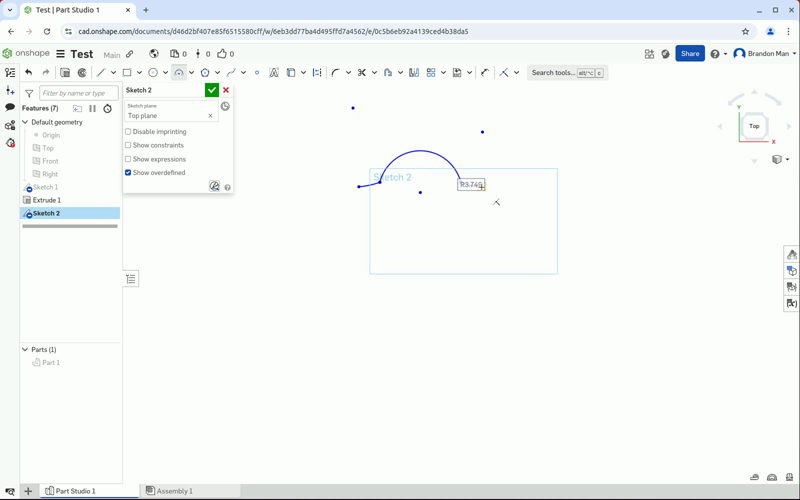
scroll(6)
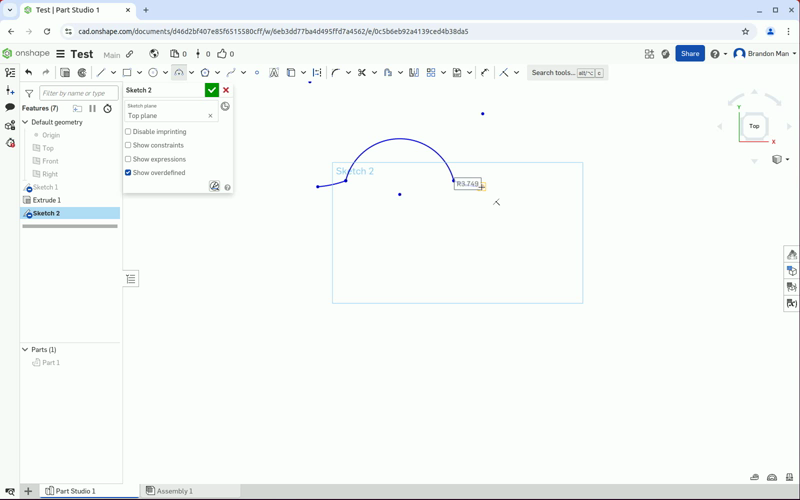
scroll(6)
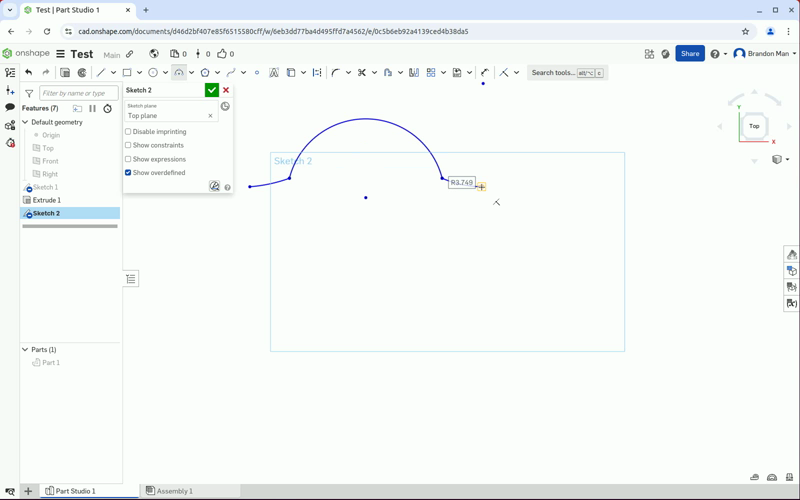
scroll(6)
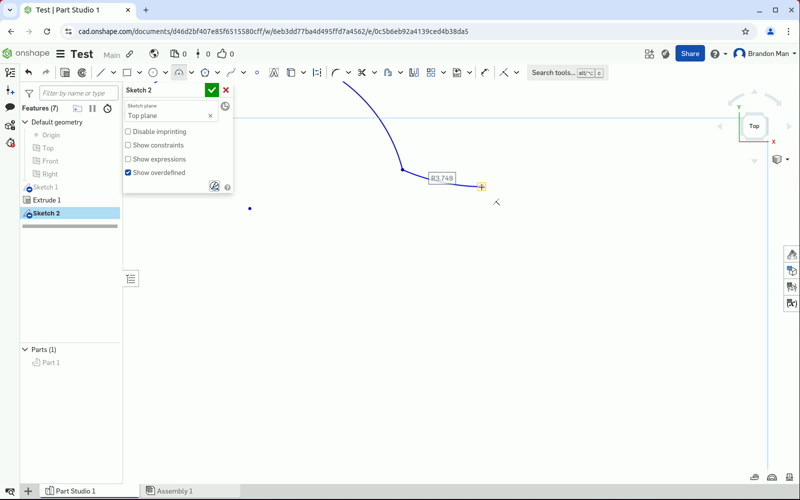
click(481, 186)
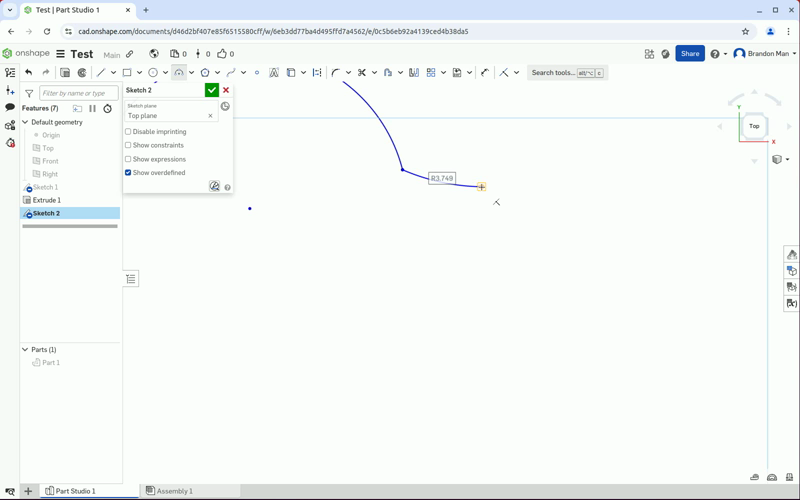
scroll(-6)
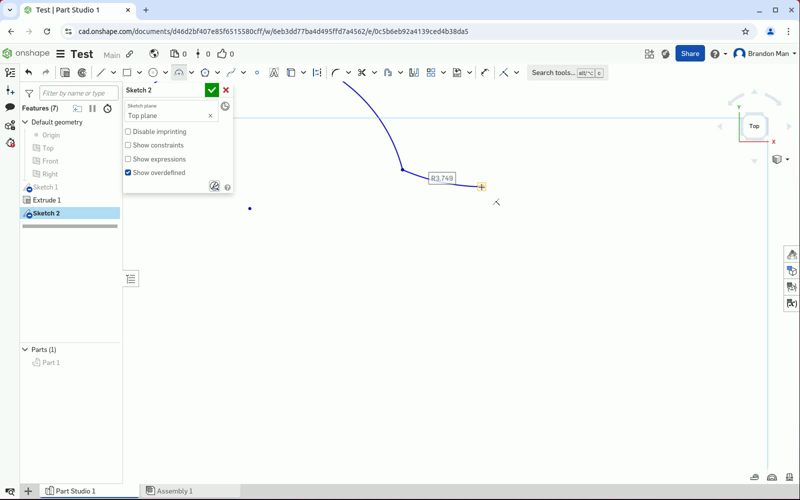
scroll(-6)
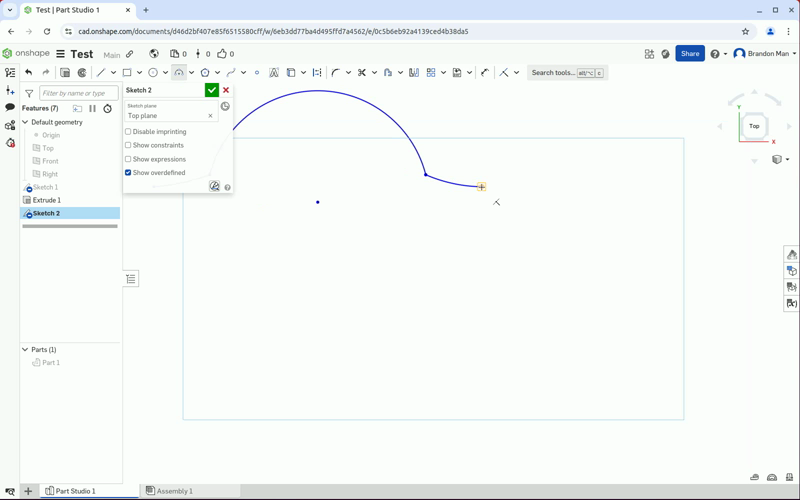
scroll(-6)
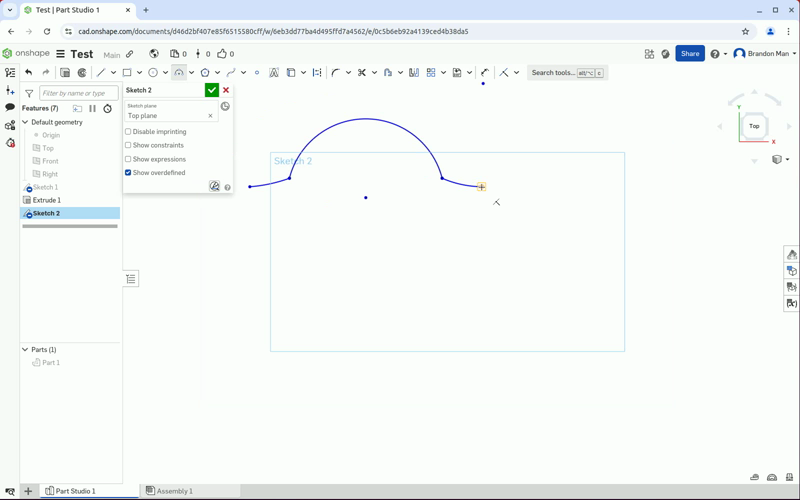
scroll(-6)
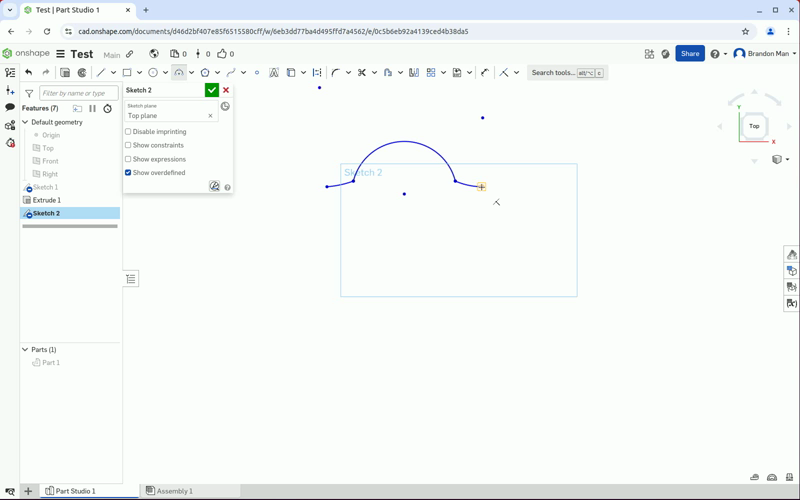
scroll(-6)
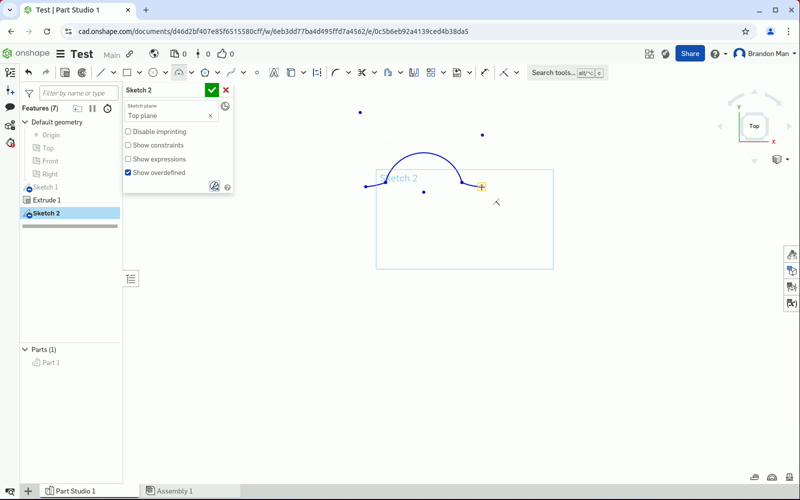
scroll(-6)
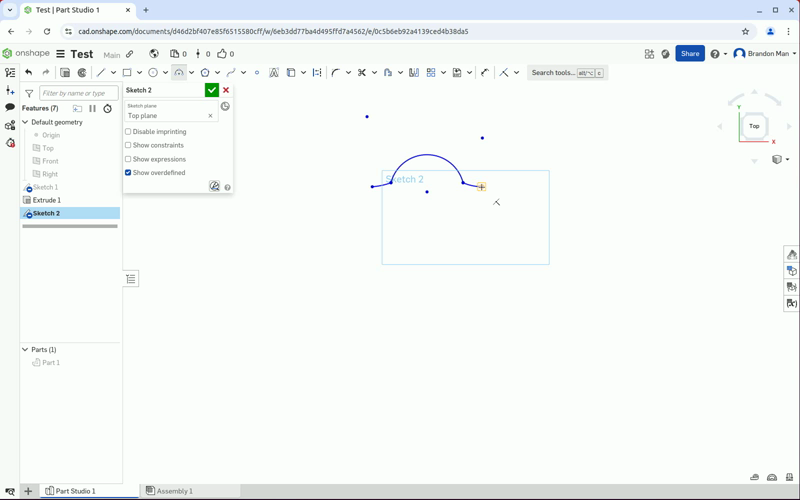
scroll(-6)
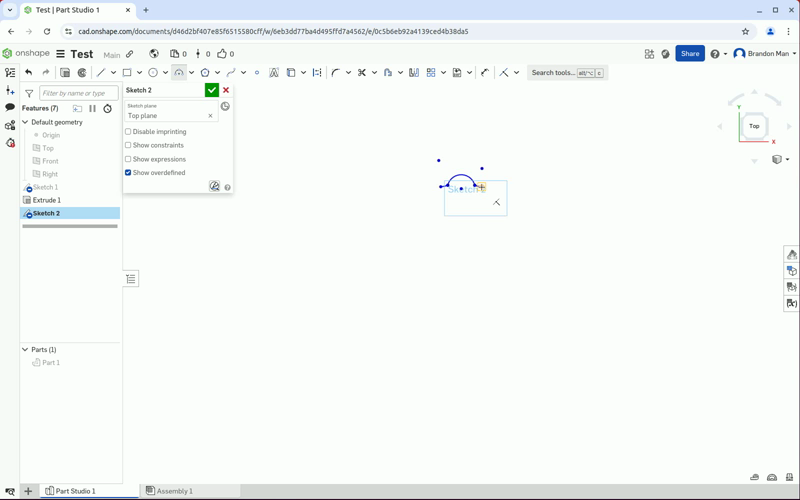
mouse_move(440, 186)
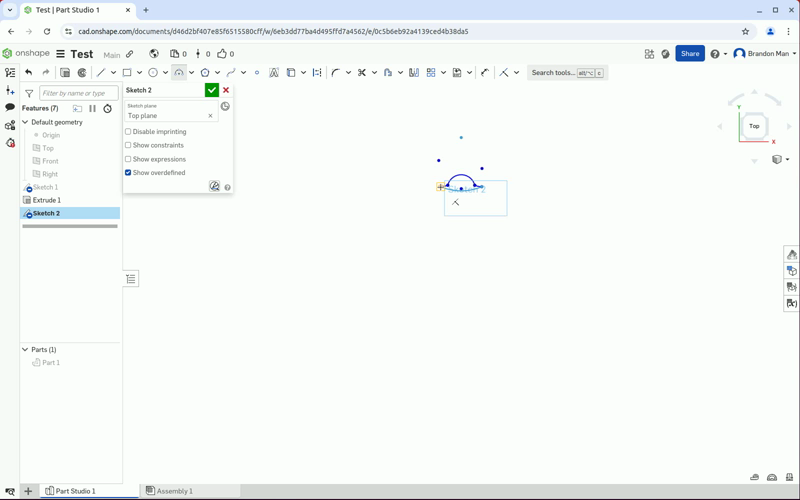
scroll(6)
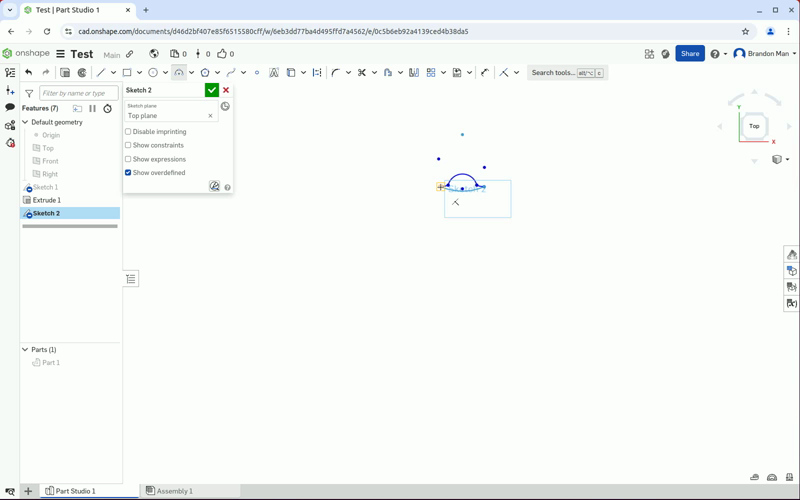
scroll(6)
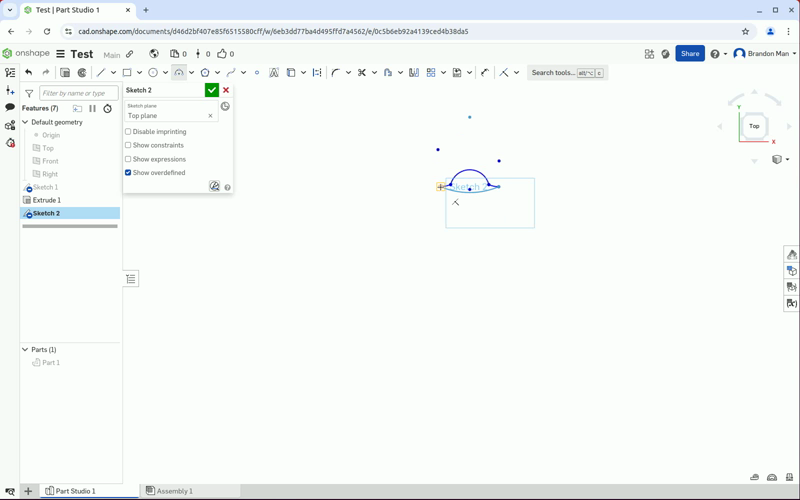
scroll(6)
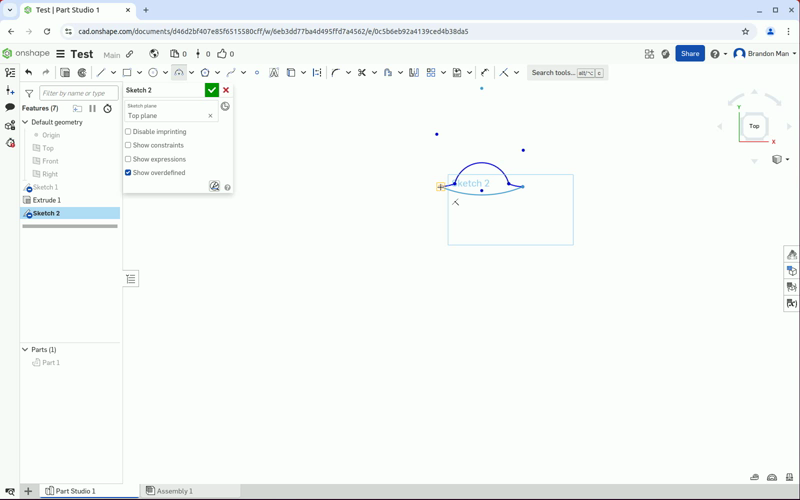
scroll(6)
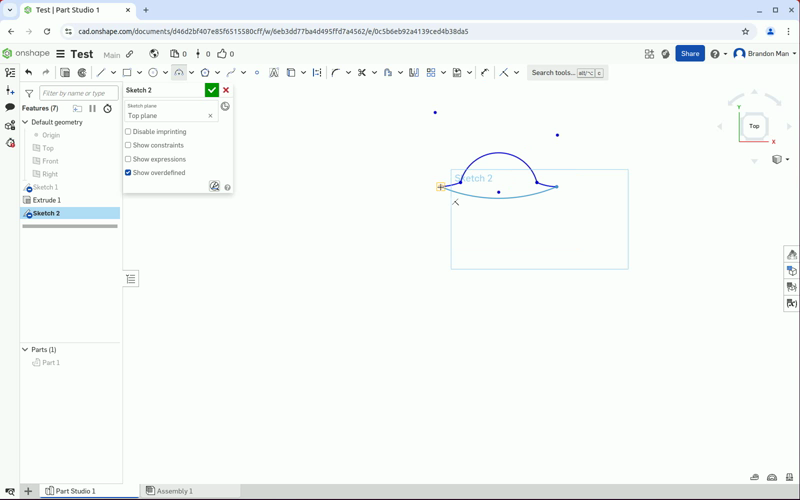
scroll(6)
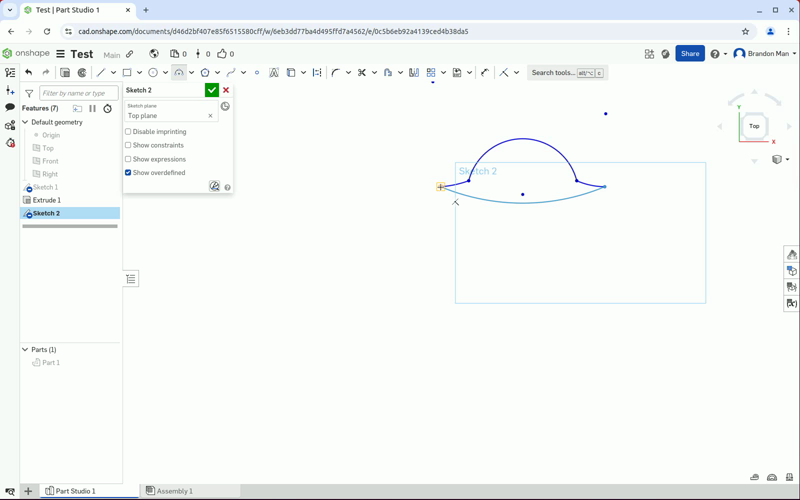
scroll(6)
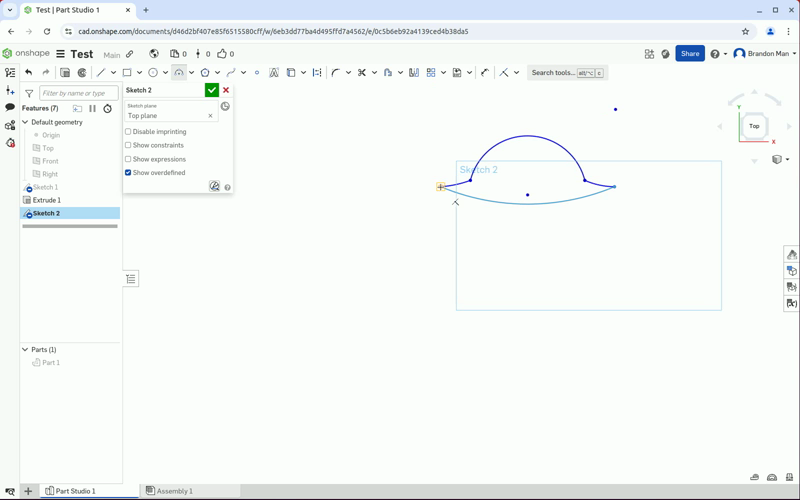
scroll(6)
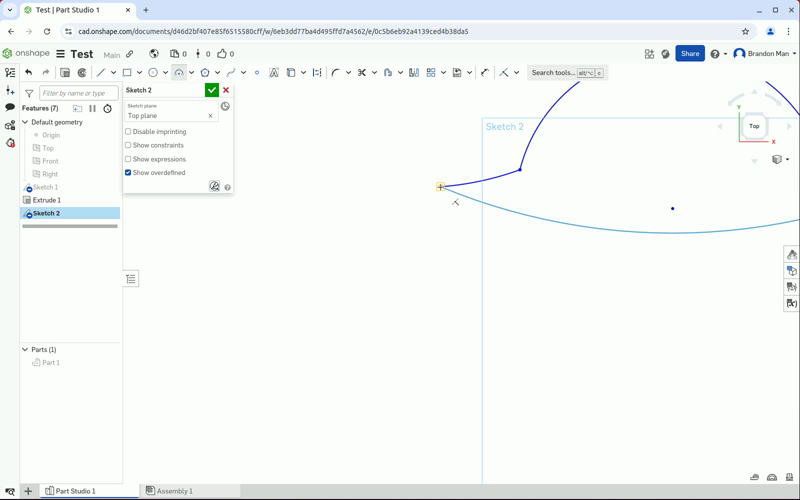
click(440, 186)
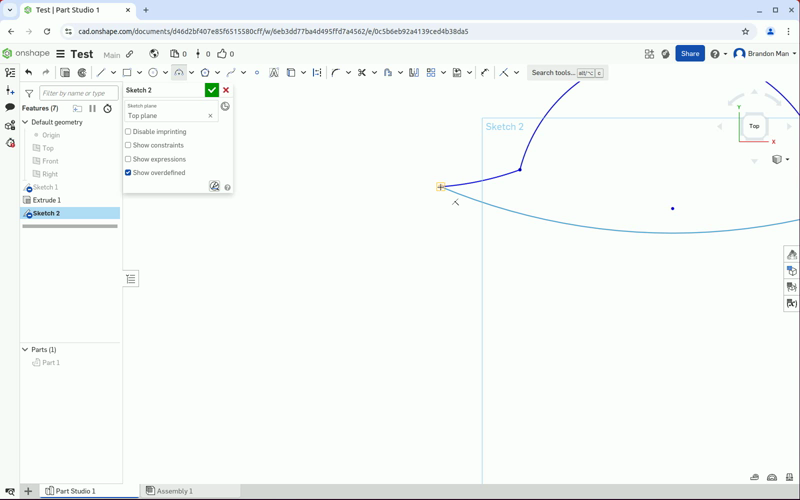
scroll(-6)
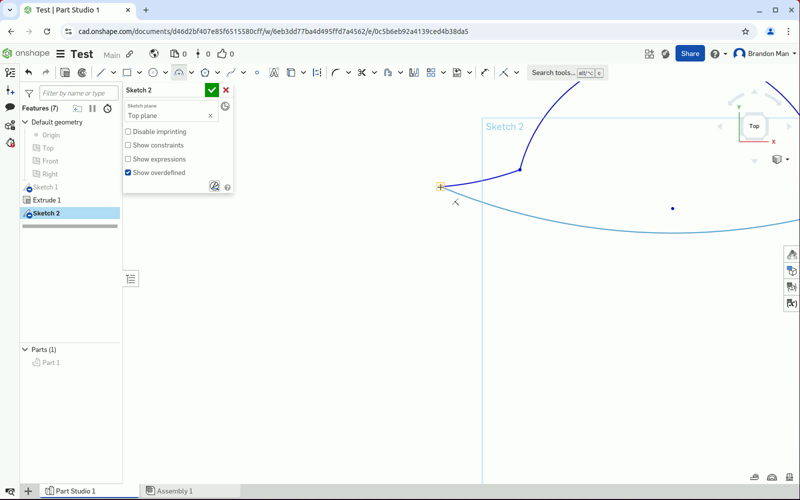
scroll(-6)
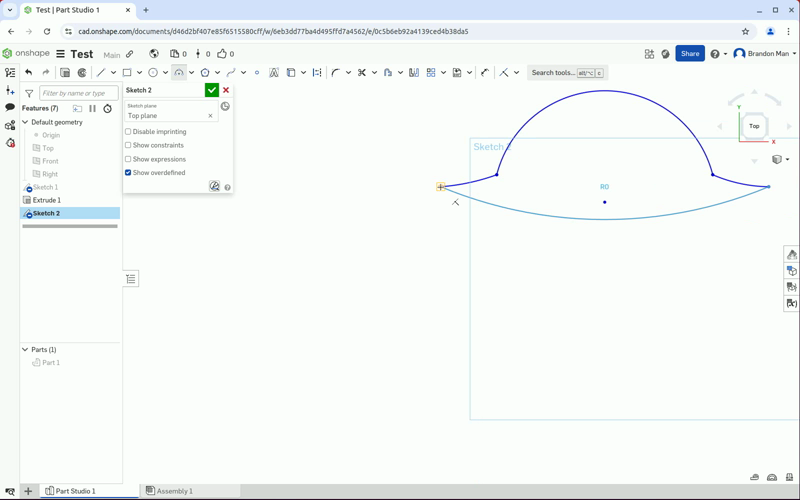
scroll(-6)
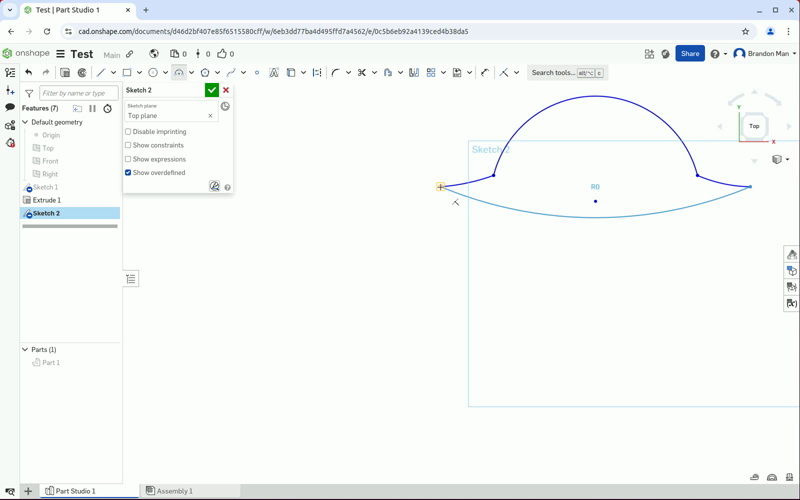
scroll(-6)
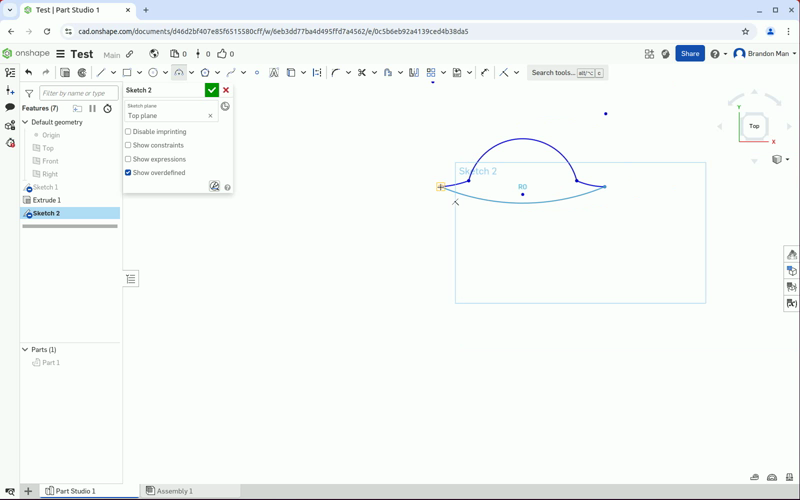
scroll(-6)
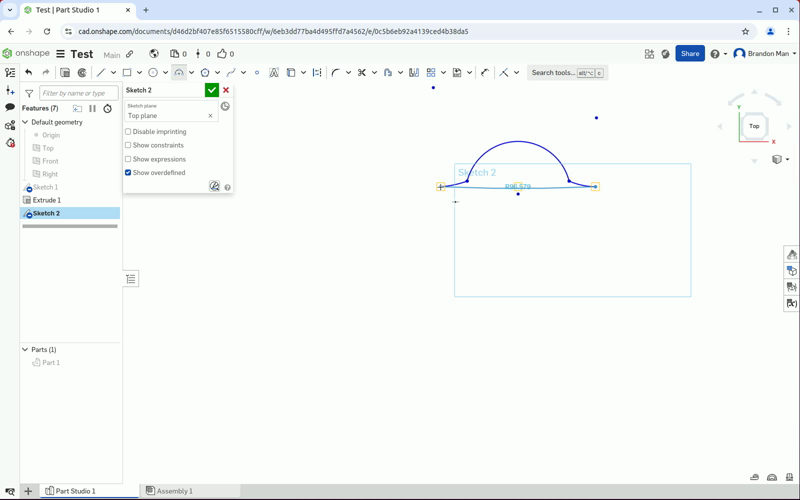
scroll(-6)
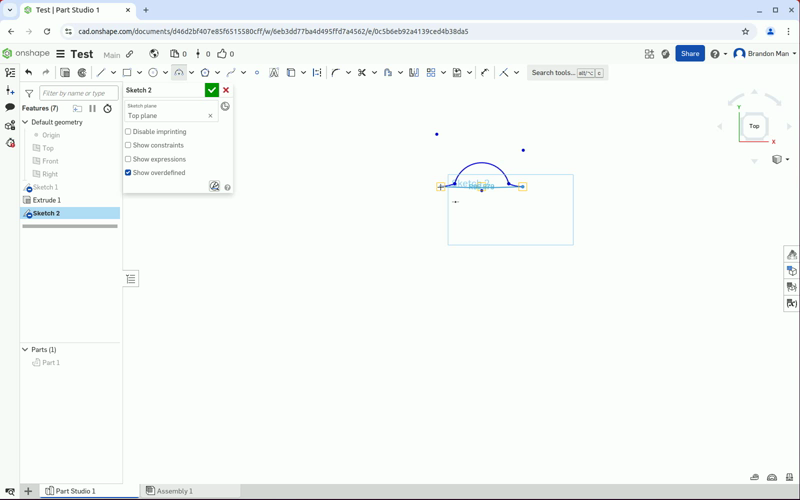
scroll(-6)
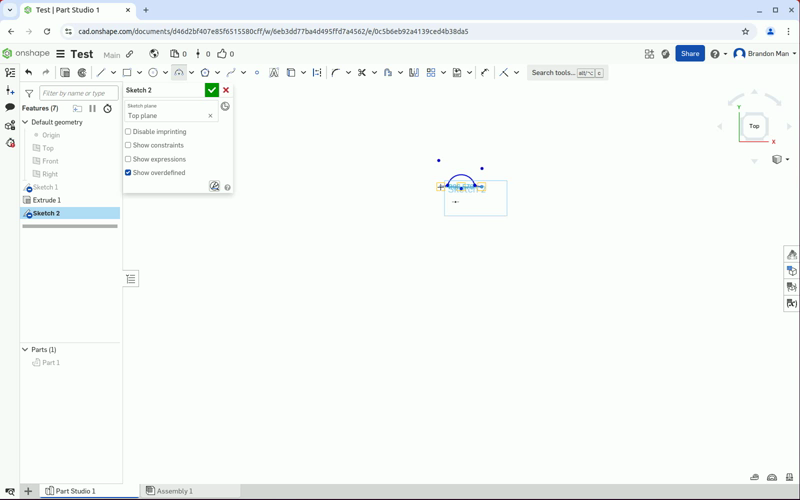
key_down(shift)
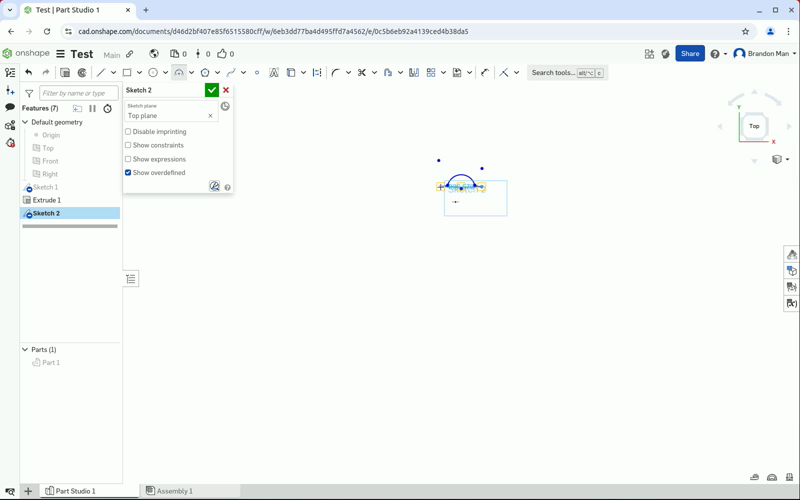
mouse_move(461, 170)
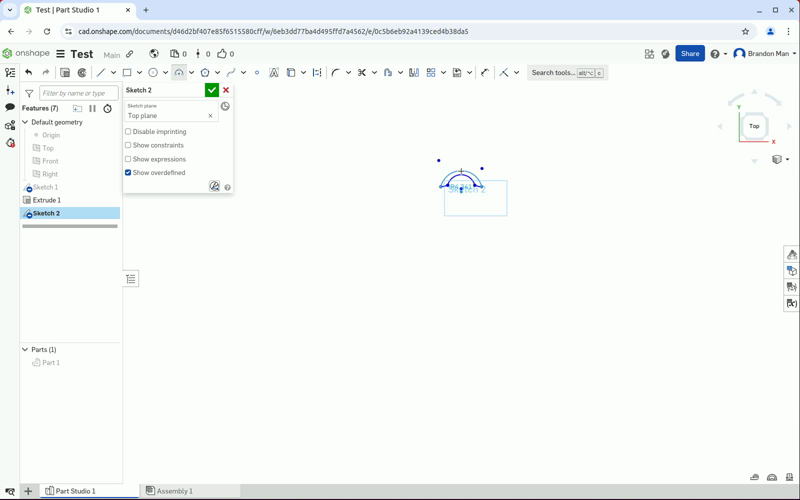
scroll(6)
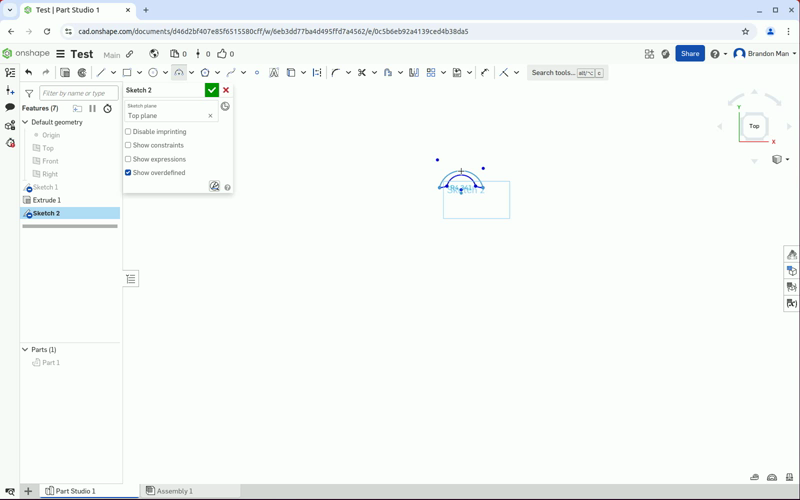
scroll(6)
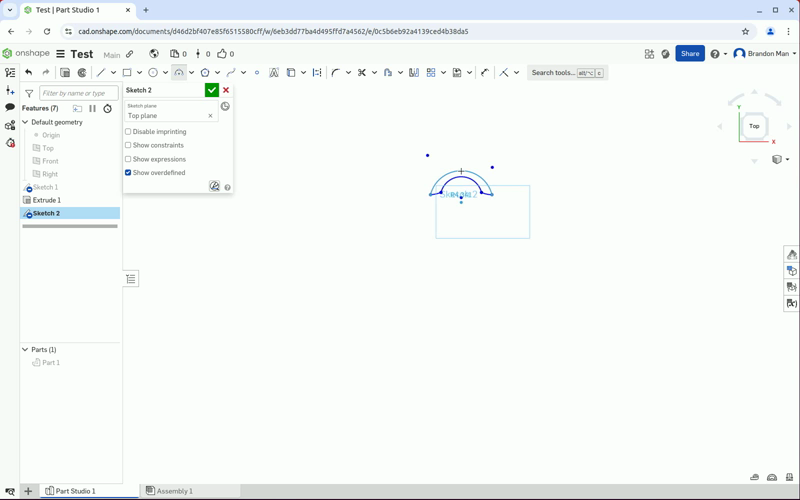
scroll(6)
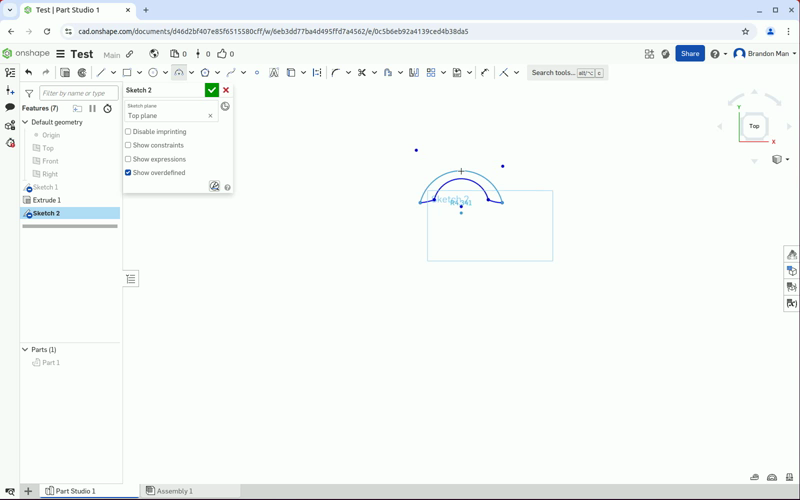
scroll(6)
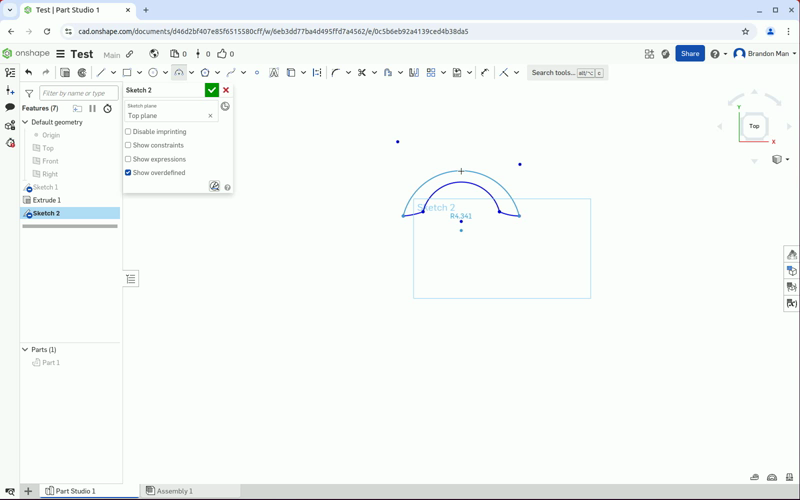
scroll(6)
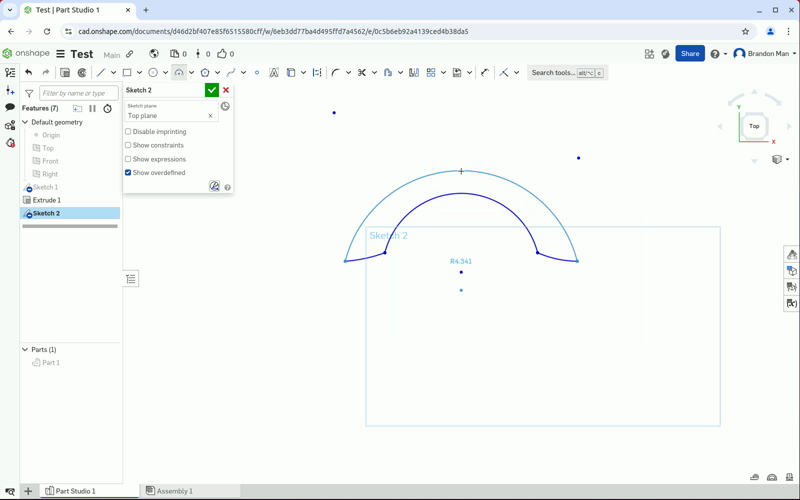
scroll(6)
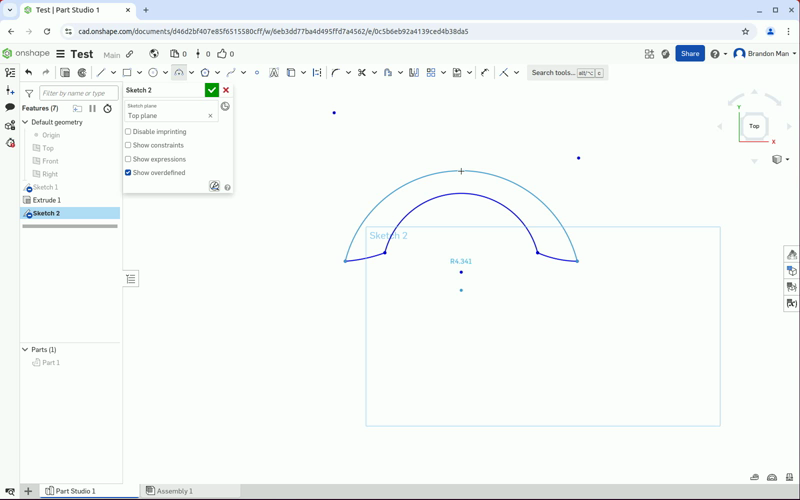
scroll(6)
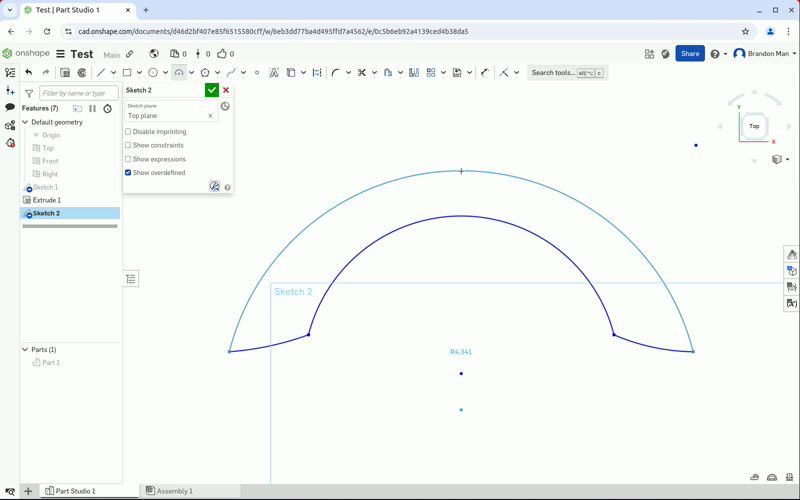
click(461, 170)
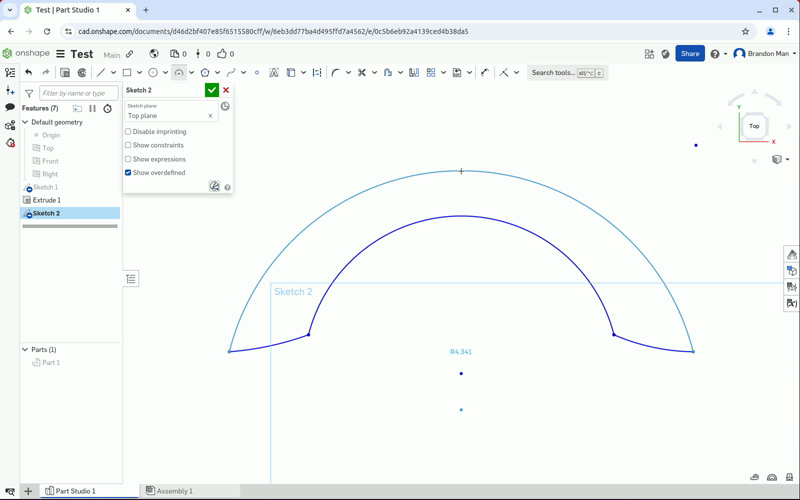
scroll(-6)
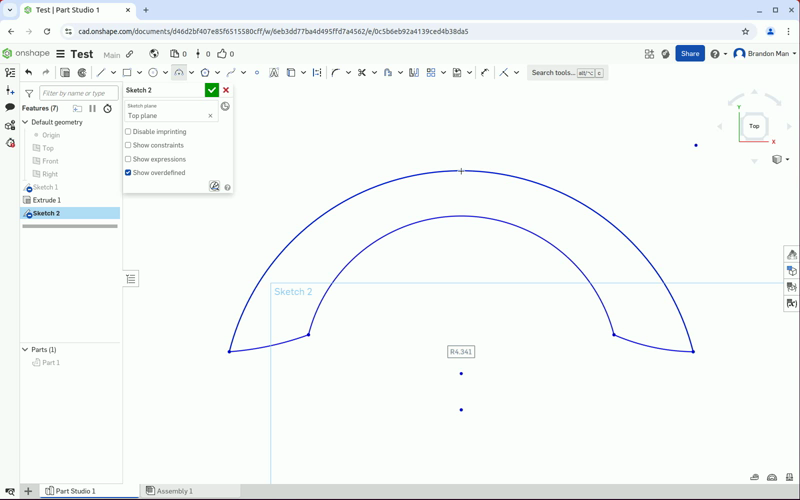
scroll(-6)
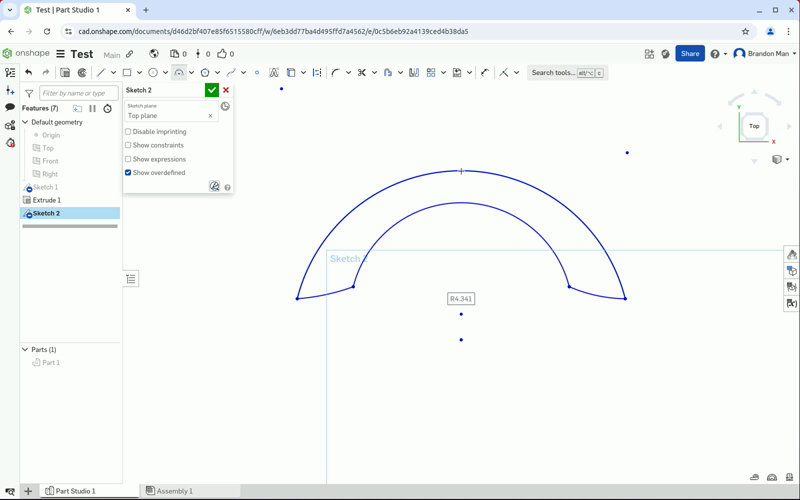
scroll(-6)
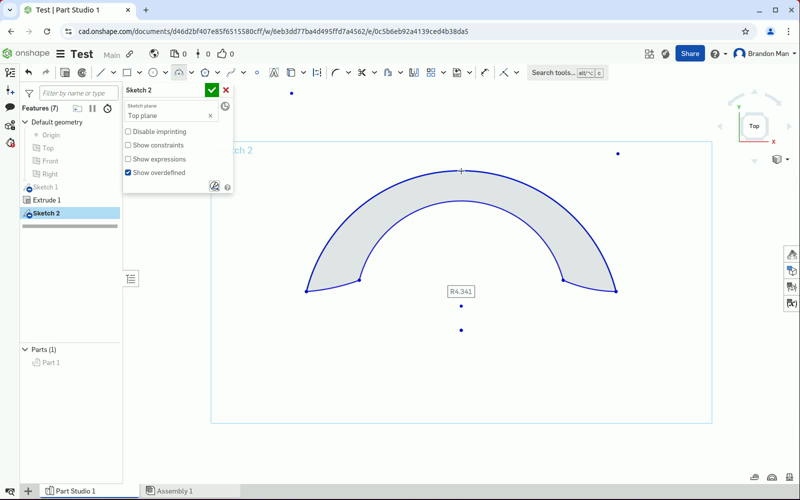
scroll(-6)
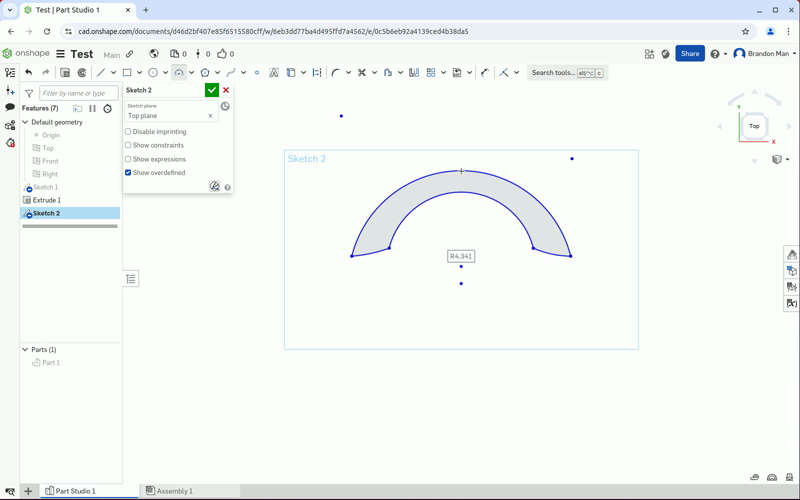
scroll(-6)
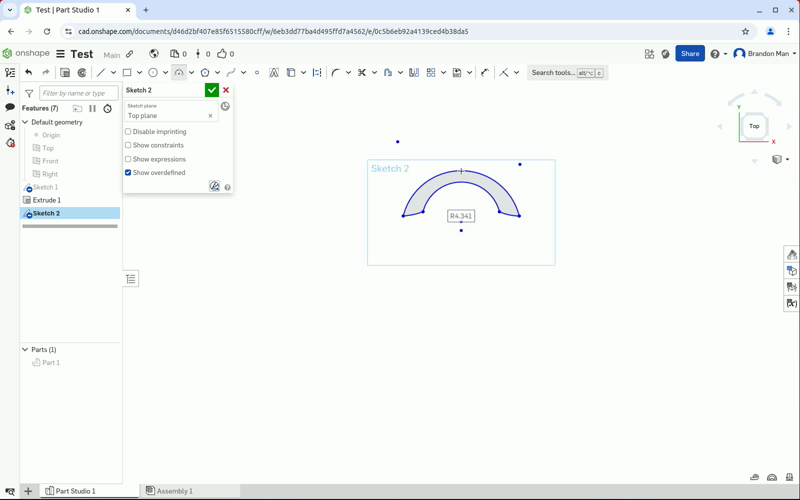
scroll(-6)
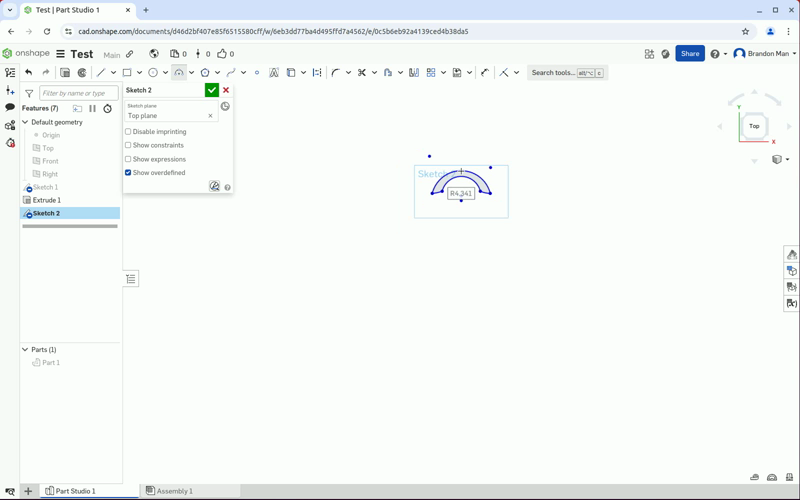
scroll(-6)
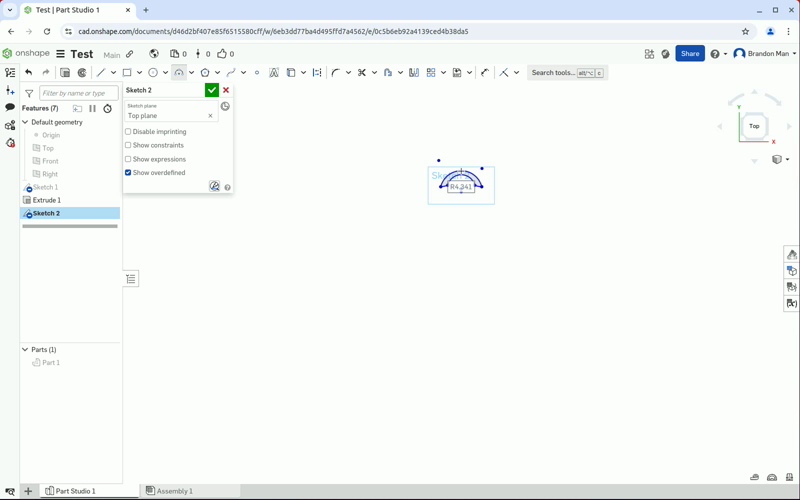
key_up(shift)
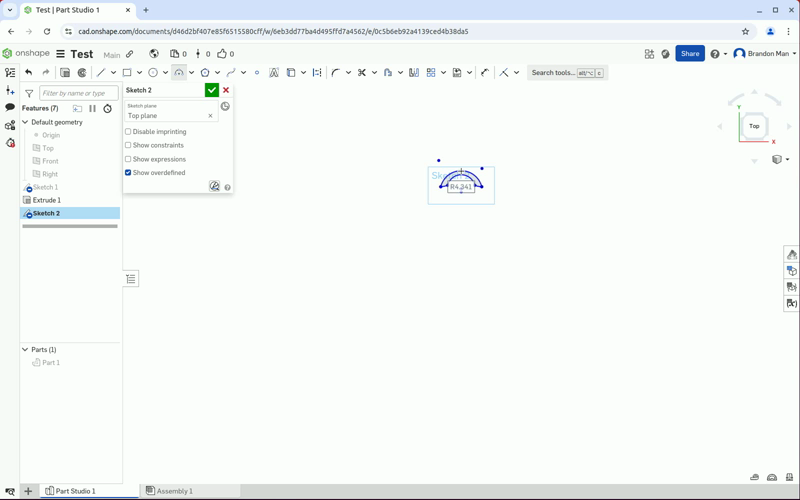
key(esc)
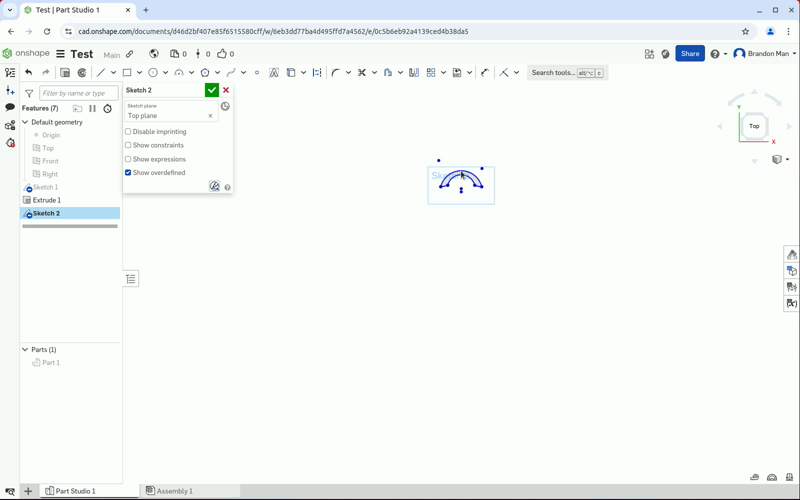
mouse_move(442, 182)
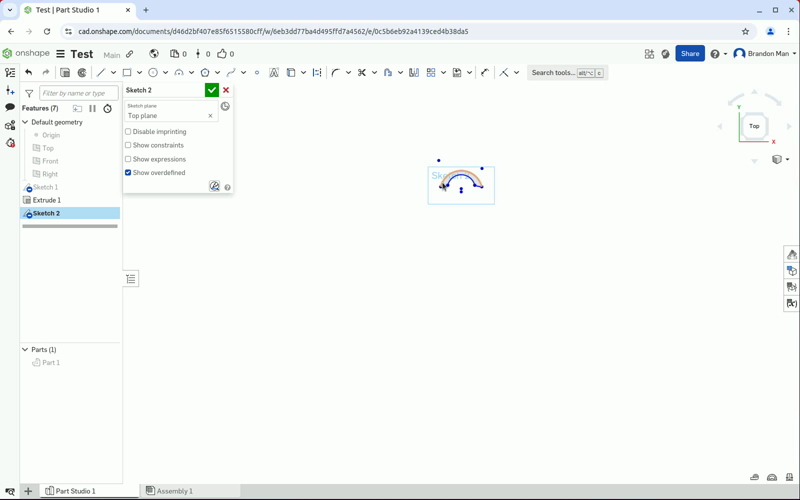
scroll(6)
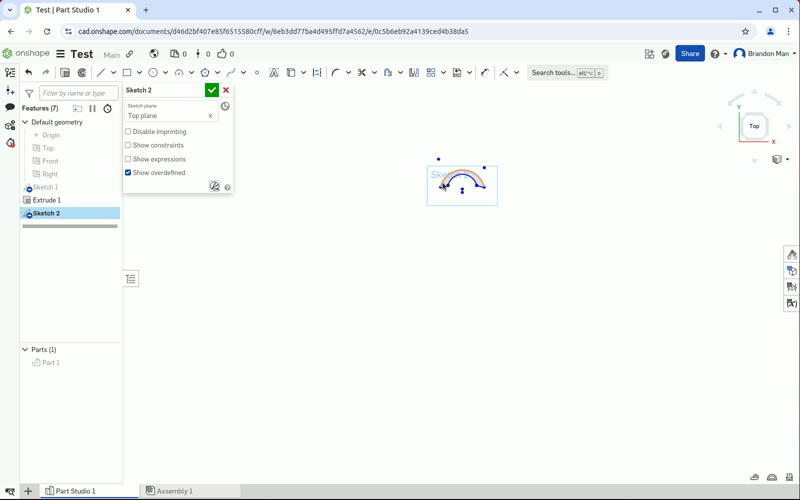
scroll(6)
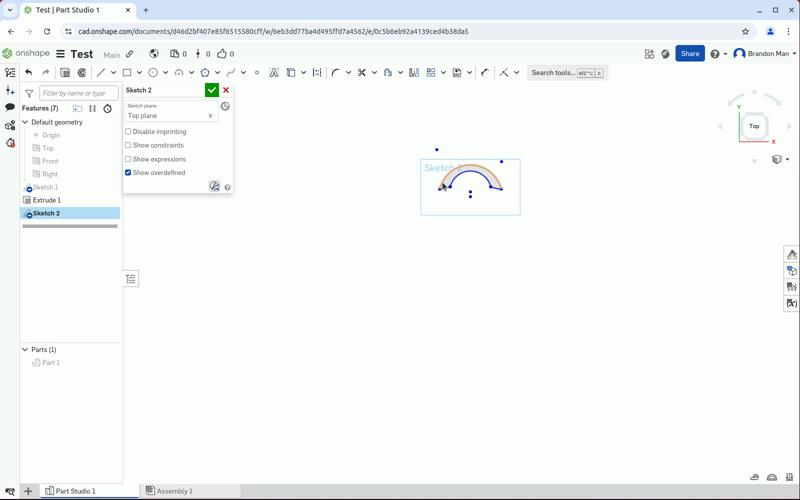
scroll(6)
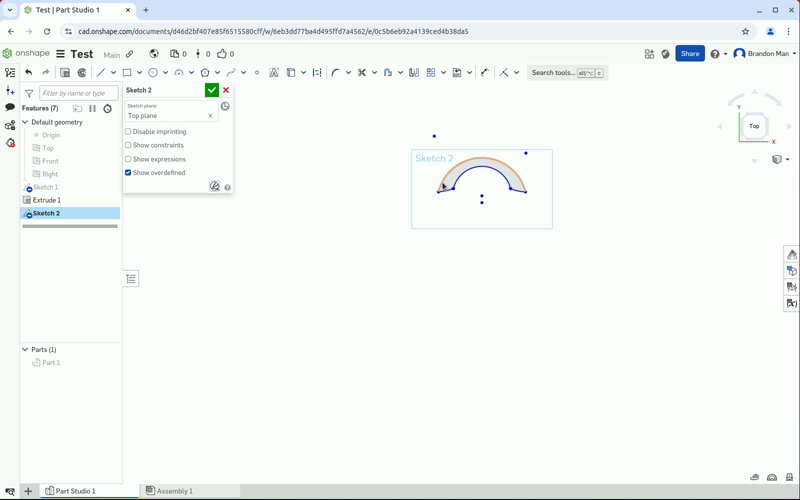
scroll(6)
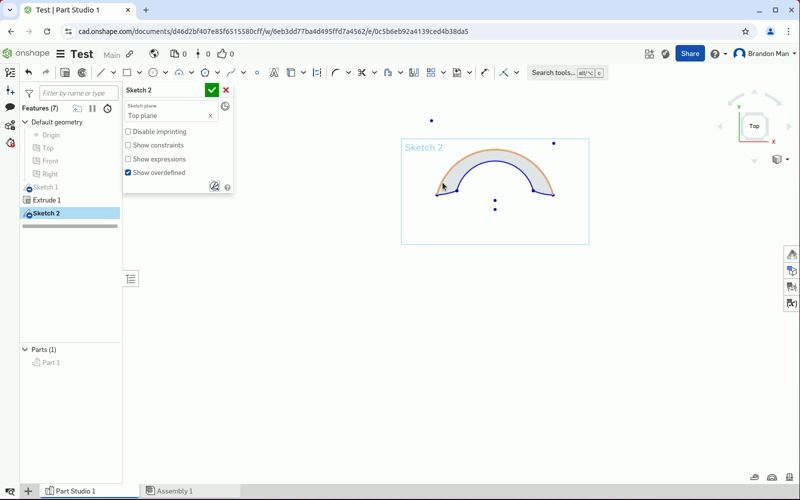
scroll(6)
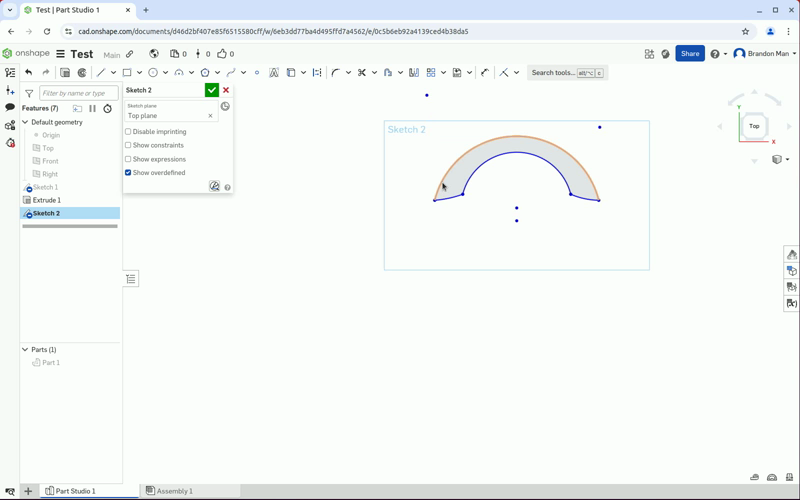
scroll(6)
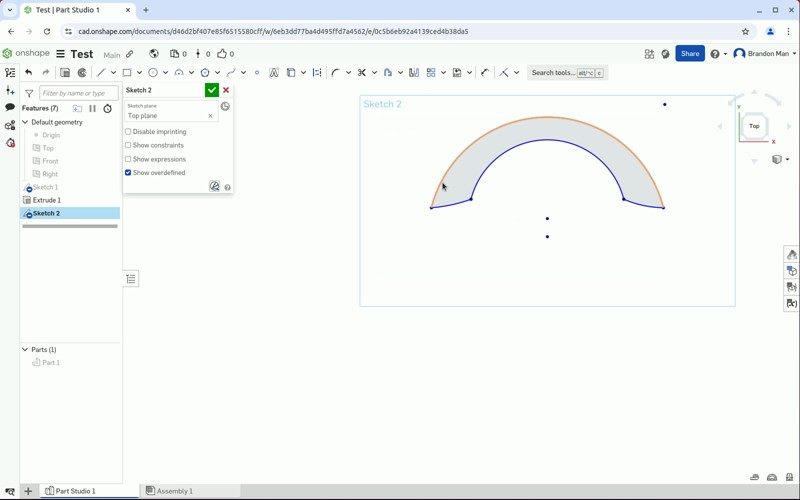
scroll(6)
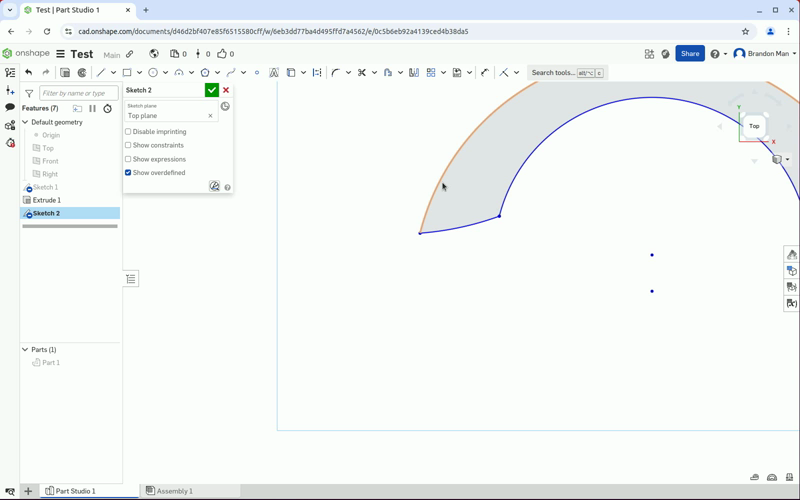
click(442, 182)
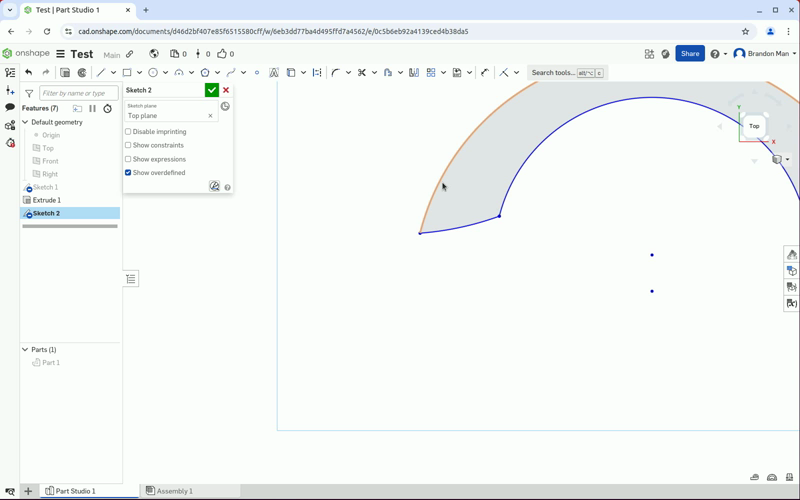
scroll(-6)
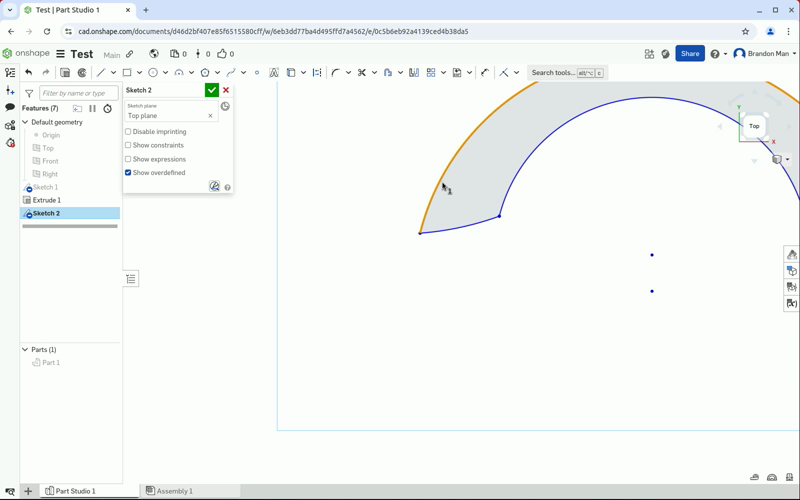
scroll(-6)
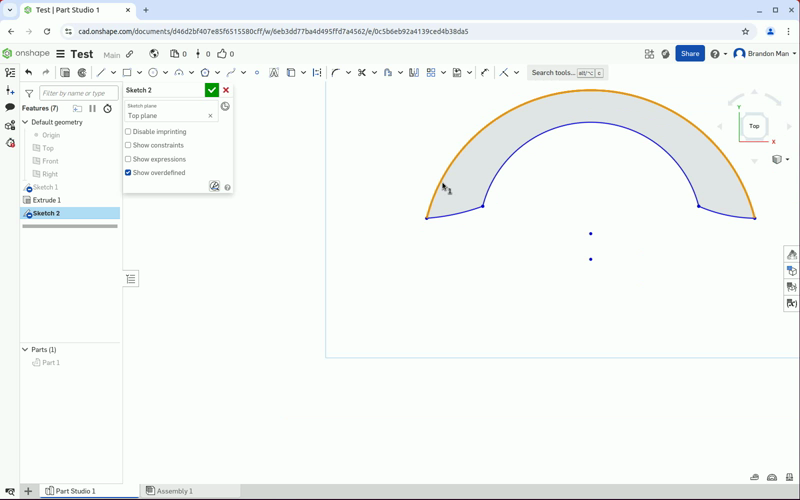
scroll(-6)
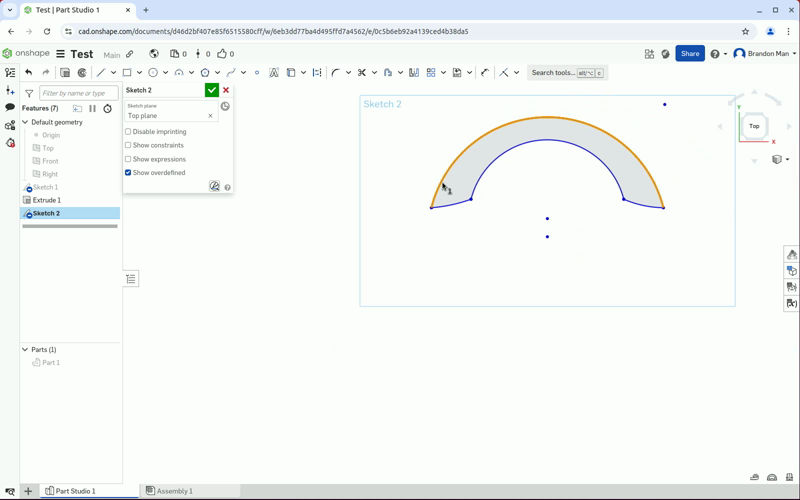
scroll(-6)
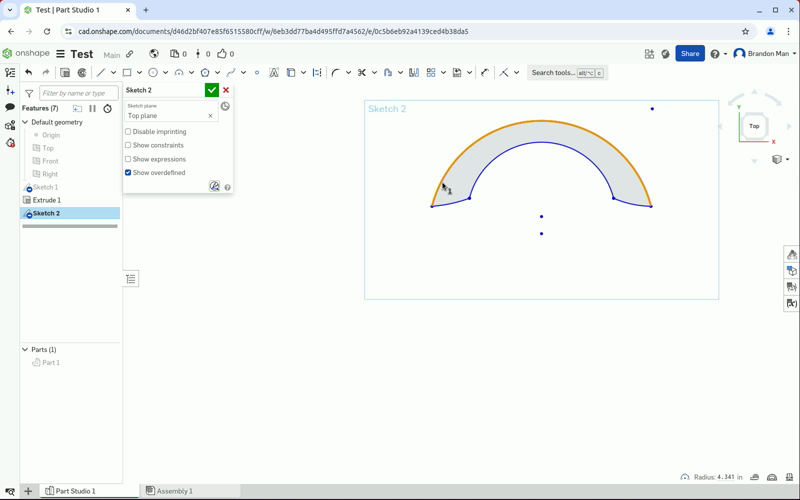
scroll(-6)
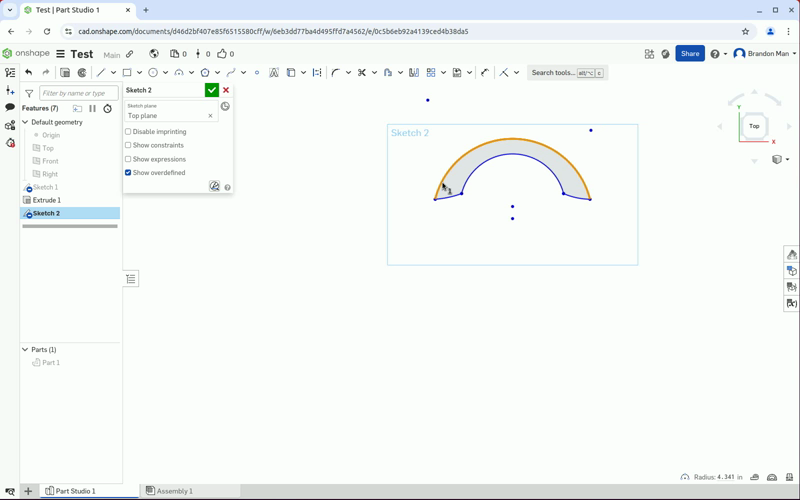
scroll(-6)
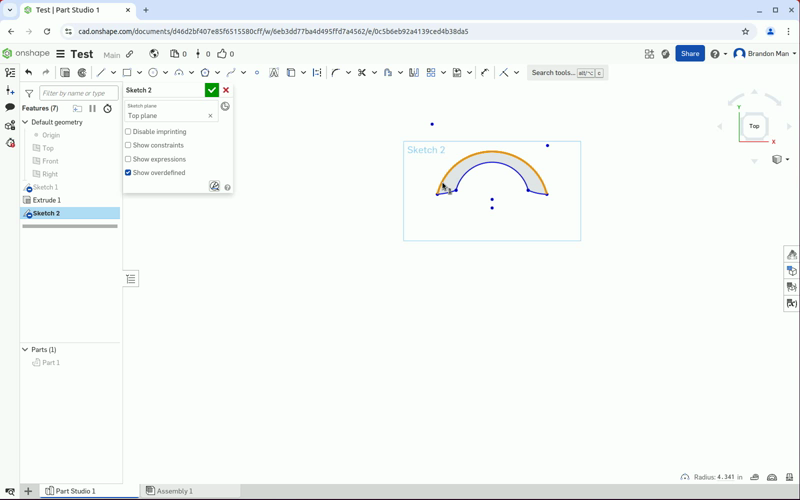
scroll(-6)
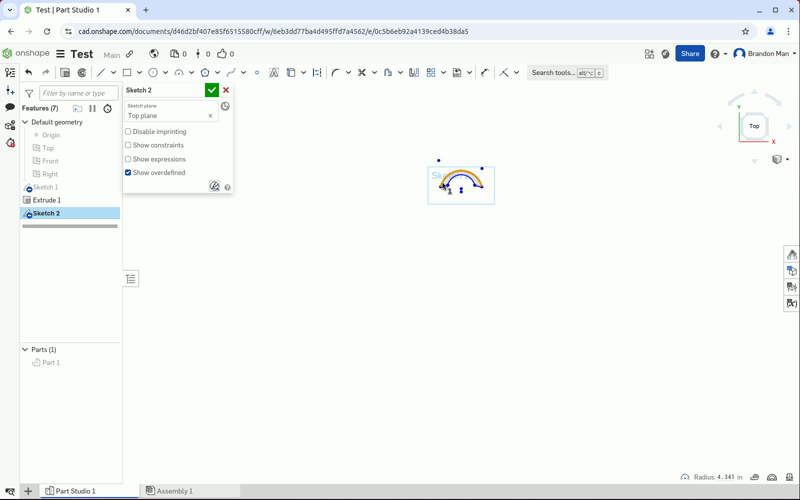
mouse_move(73, 352)
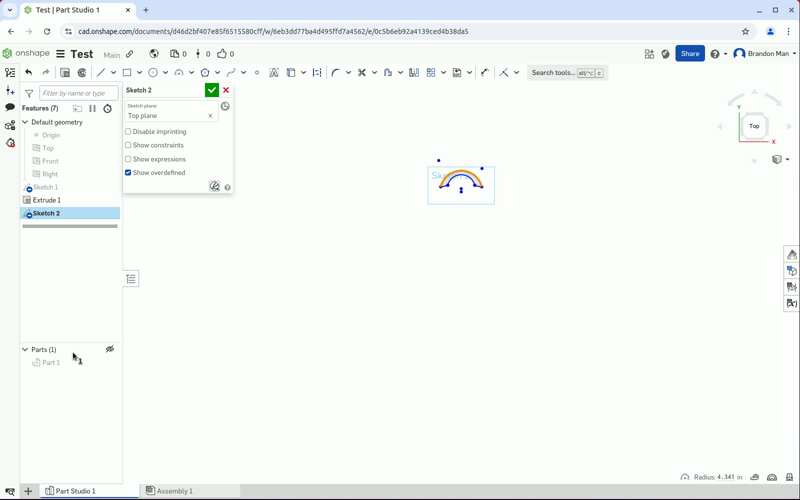
key(shift+y)
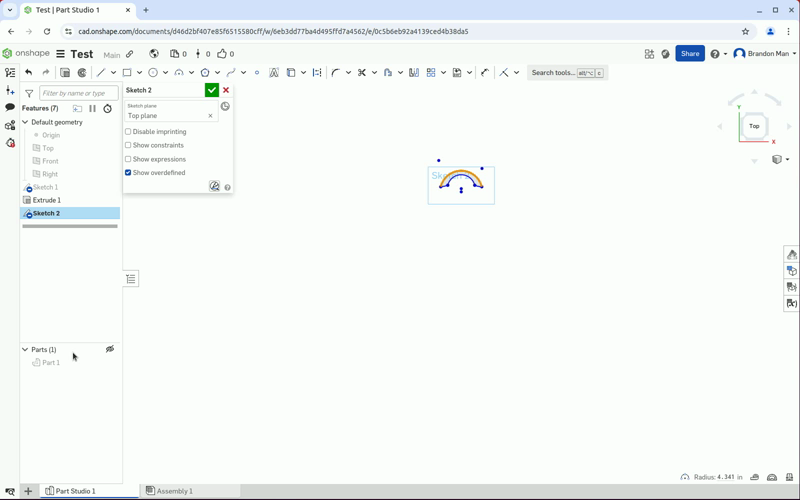
key(shift+e)
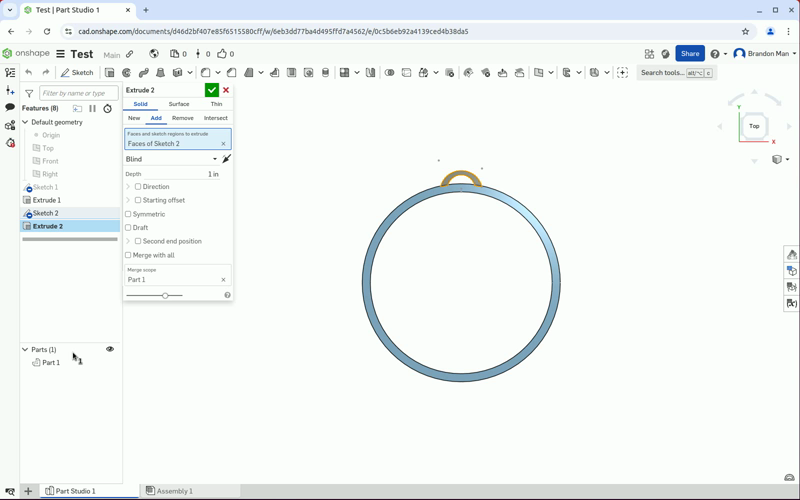
mouse_move(143, 106)
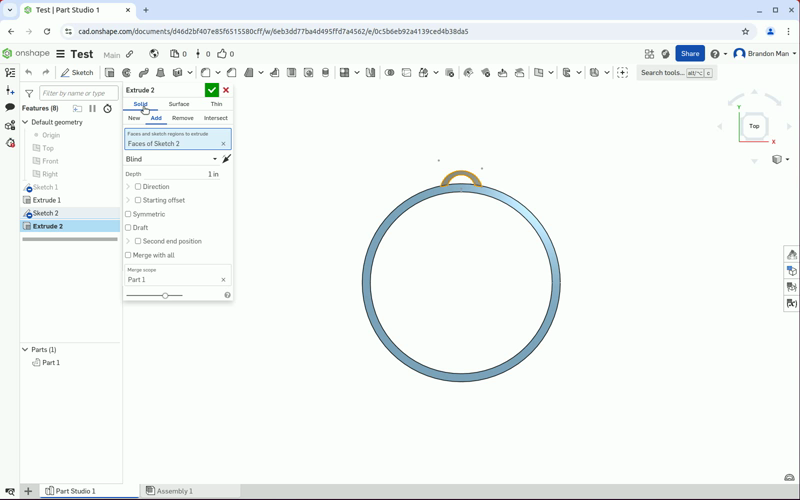
click(143, 106)
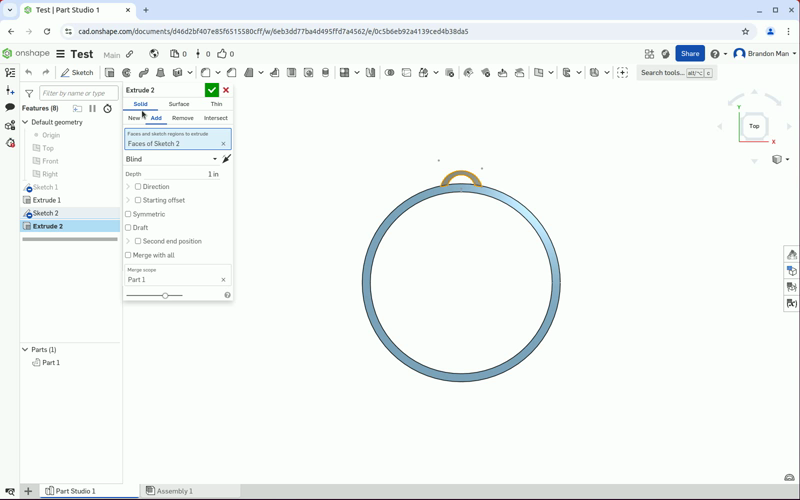
mouse_move(137, 120)
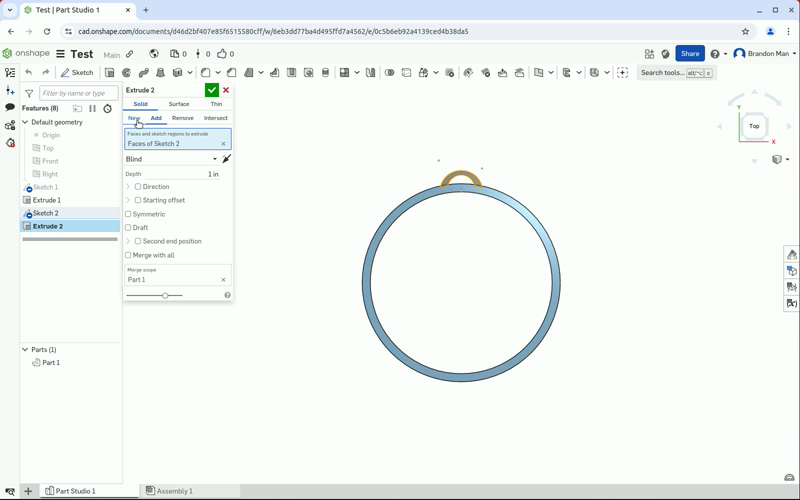
click(137, 120)
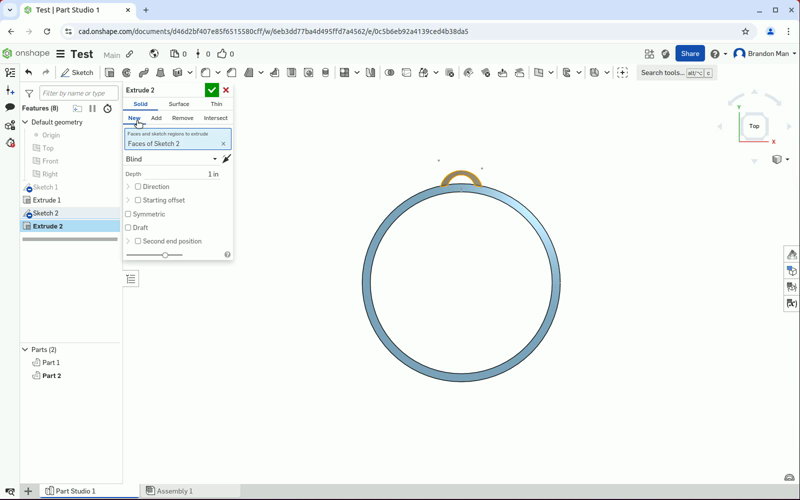
key(tab, 4)
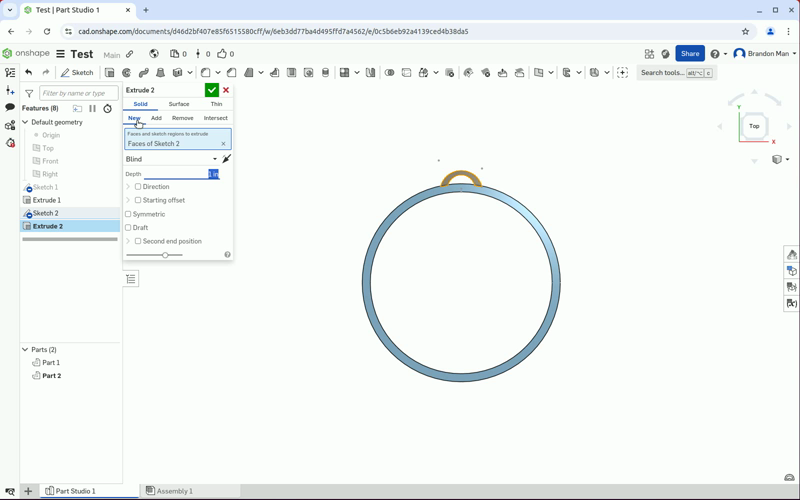
text(3.611)
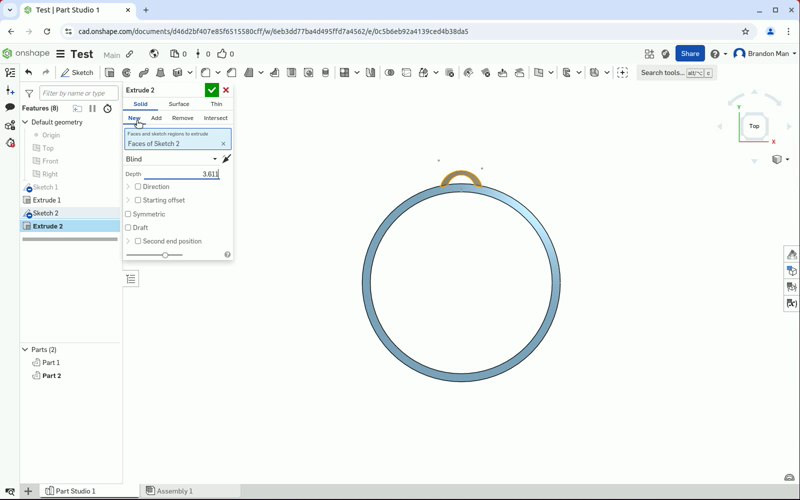
key(enter)
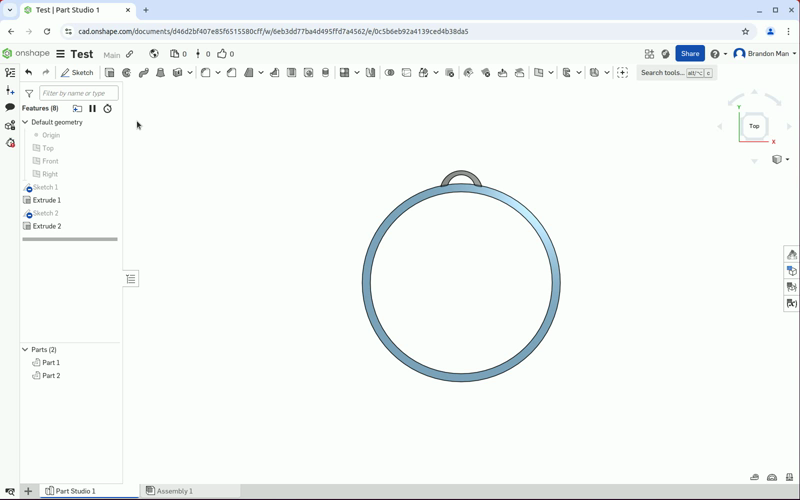
key(shift+h)
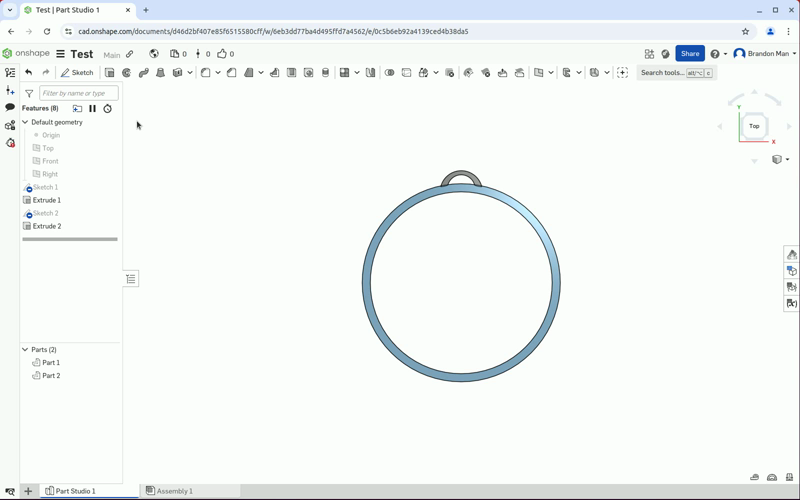
key(shift+h)
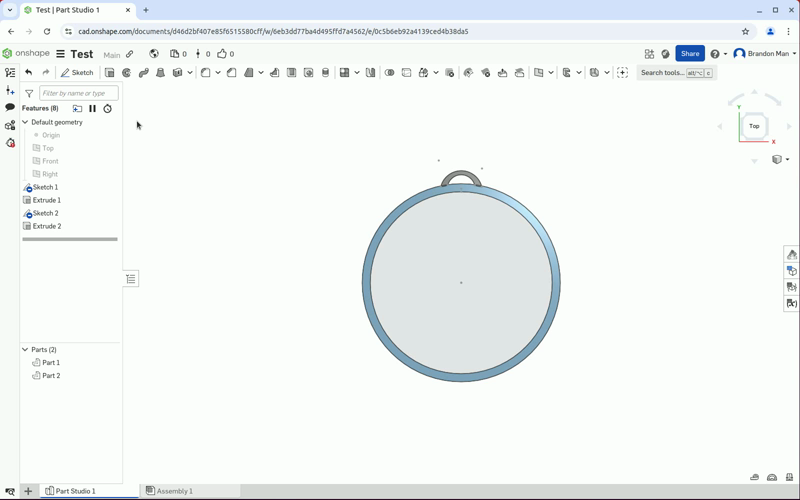
key(shift+7)
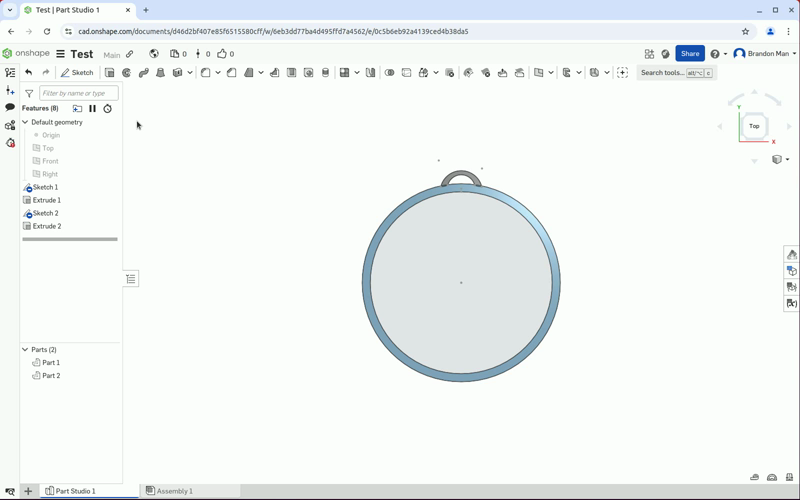
key(up, 3)
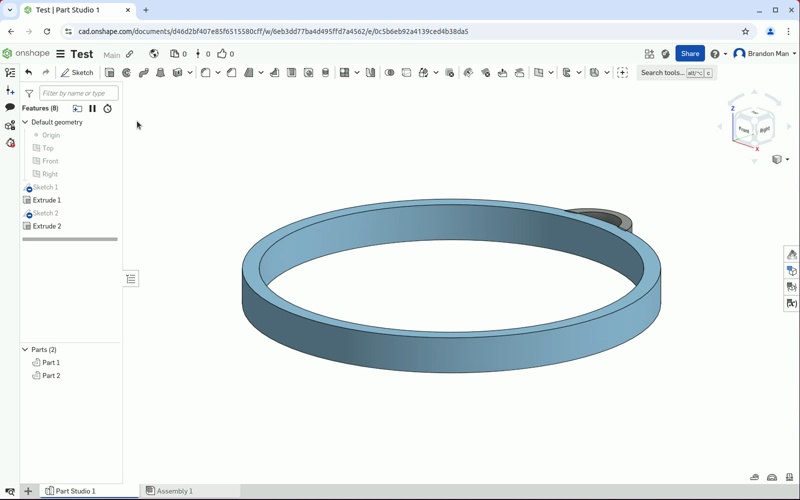
key(left, 3)
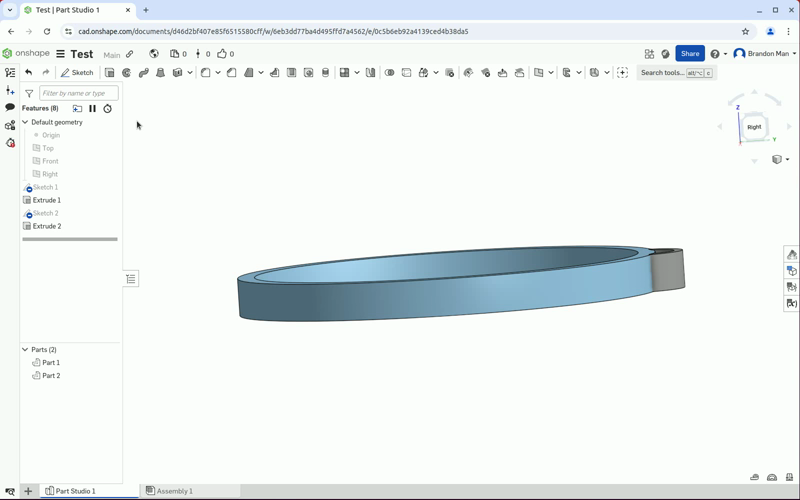
key(right, 3)
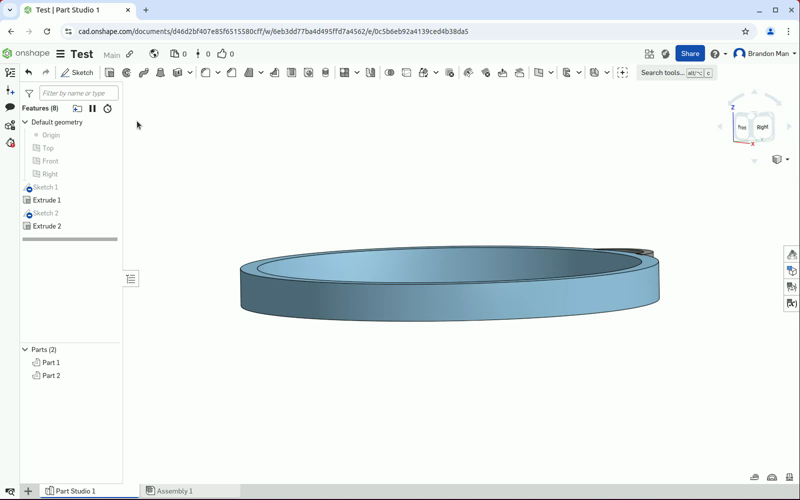
key(down, 3)
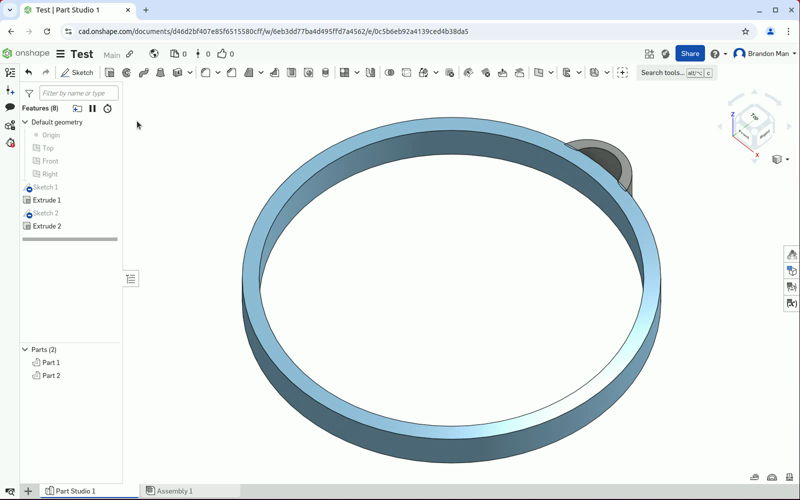
mouse_move(73, 189)
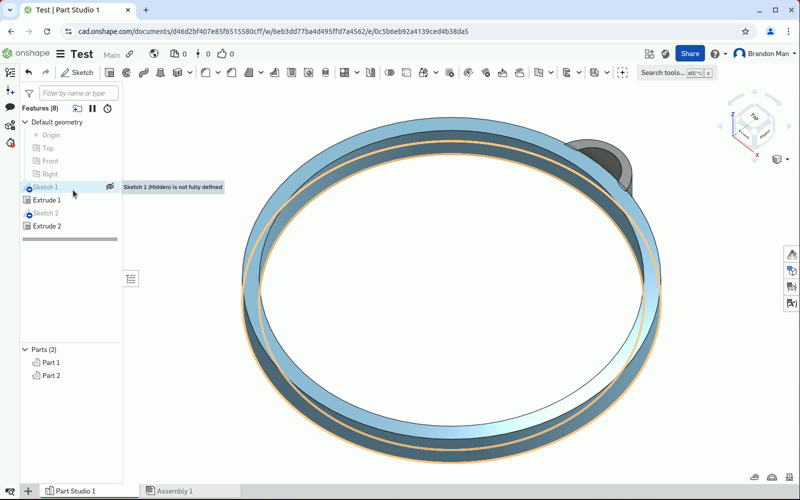
click(73, 189)